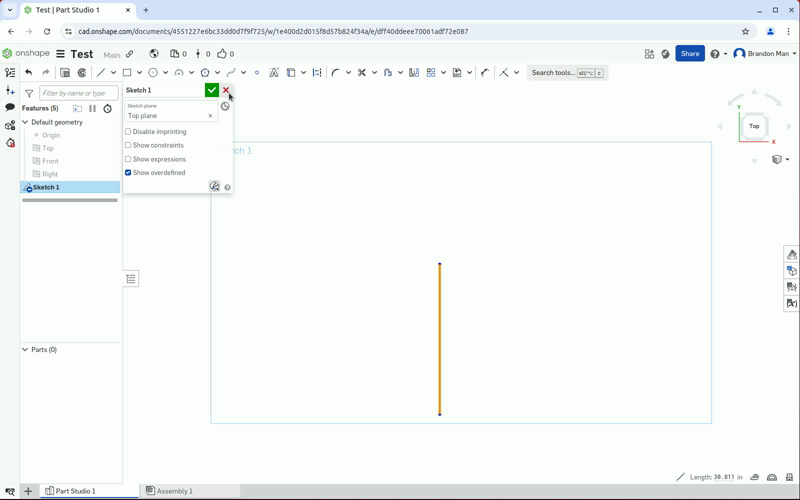
key(shift+h)
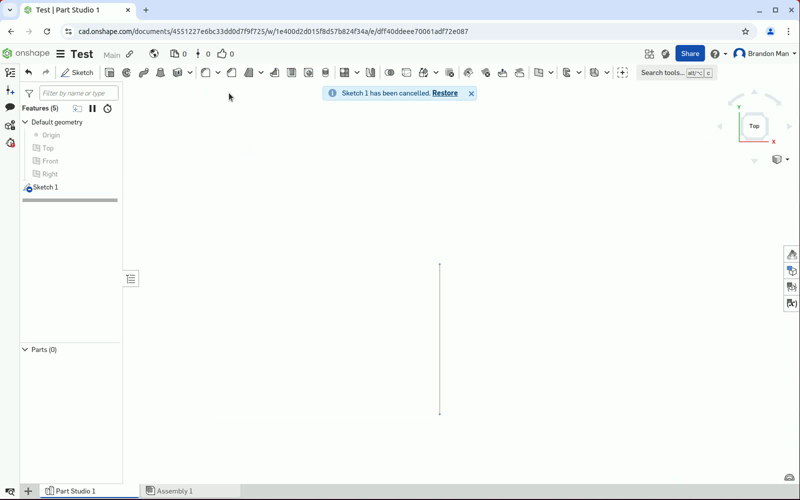
key(shift+s)
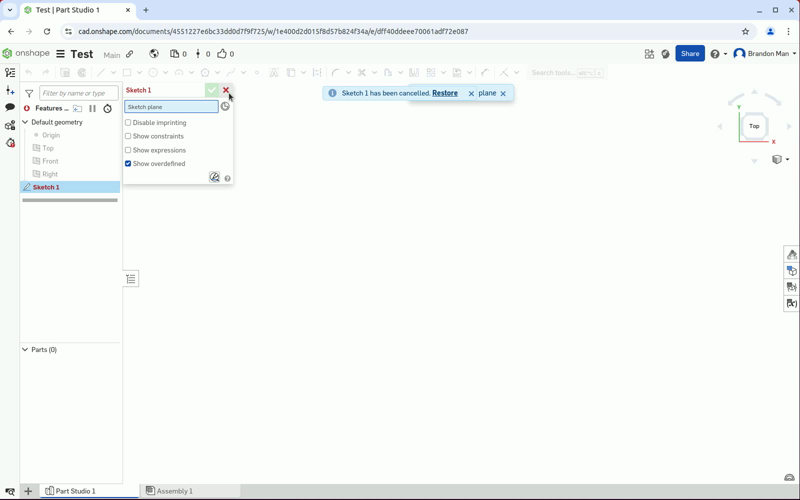
mouse_move(73, 150)
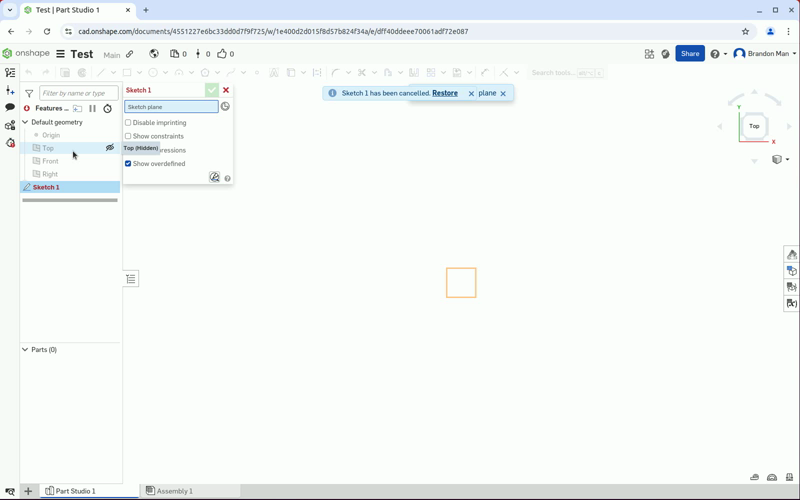
click(73, 150)
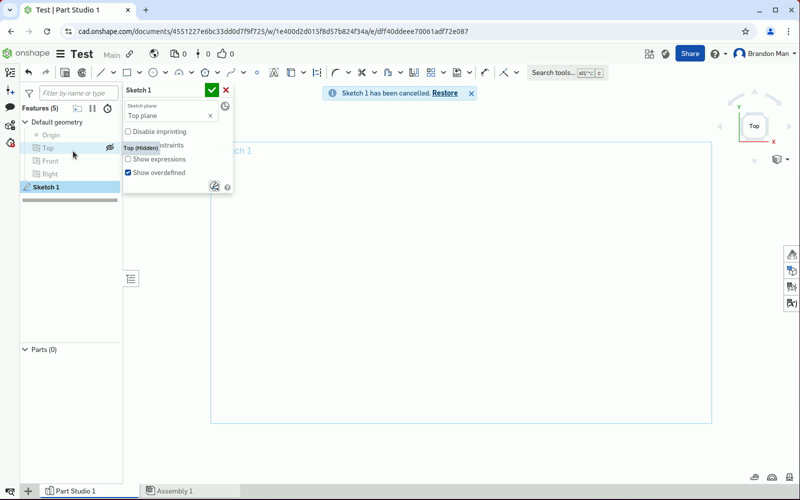
mouse_move(73, 352)
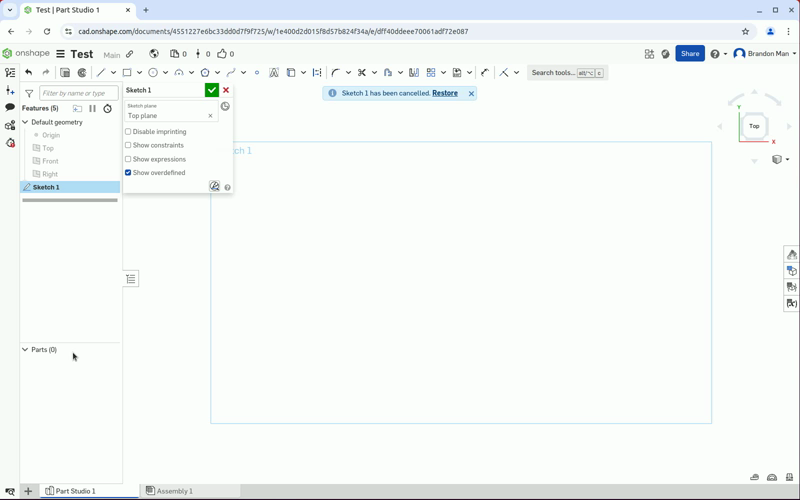
key(y)
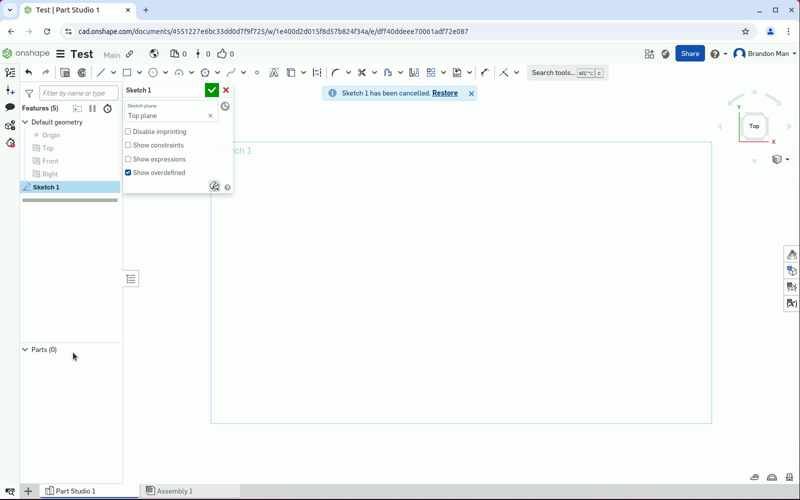
key(l)
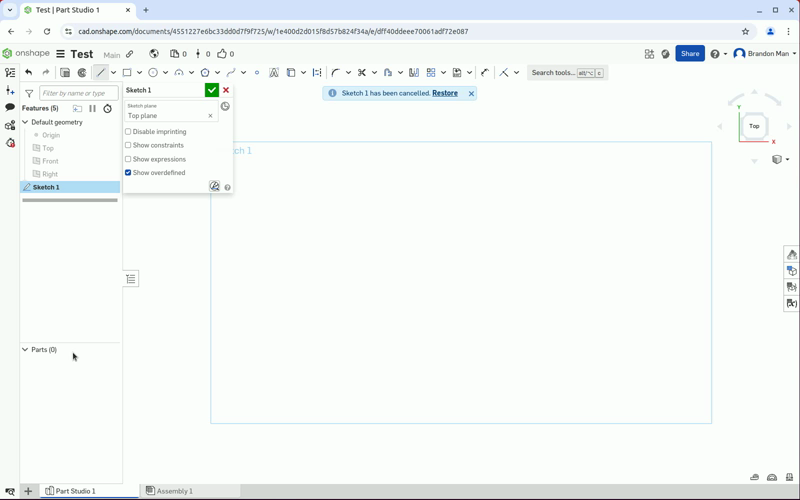
key_down(shift)
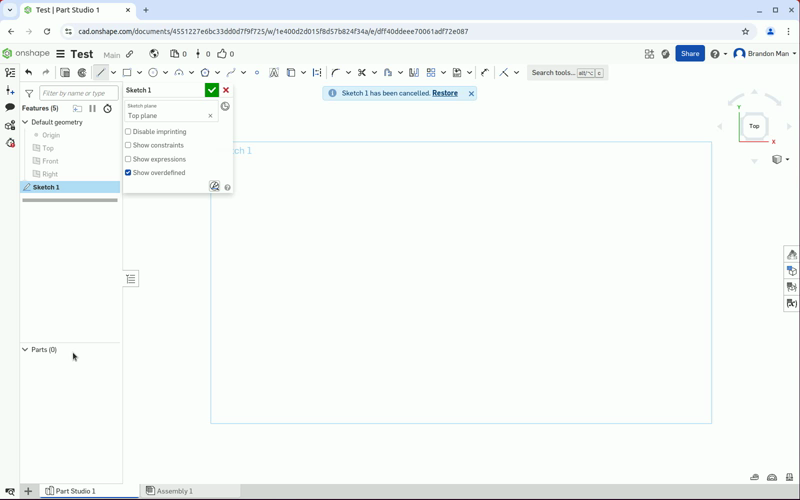
mouse_move(460, 282)
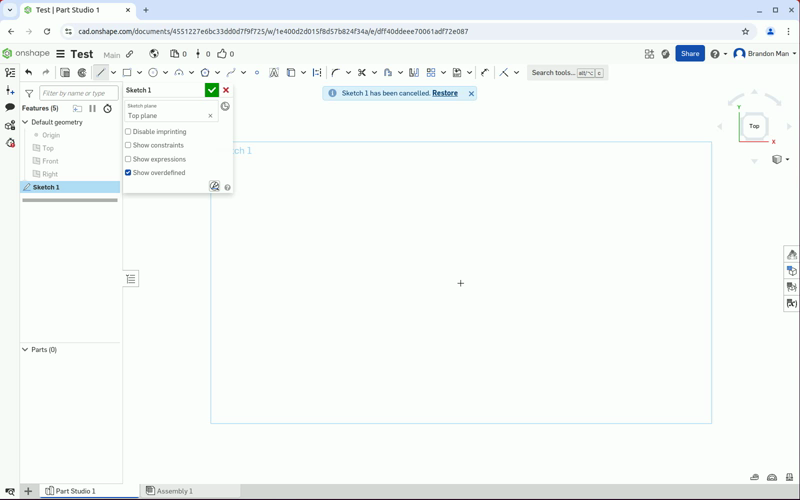
click(460, 282)
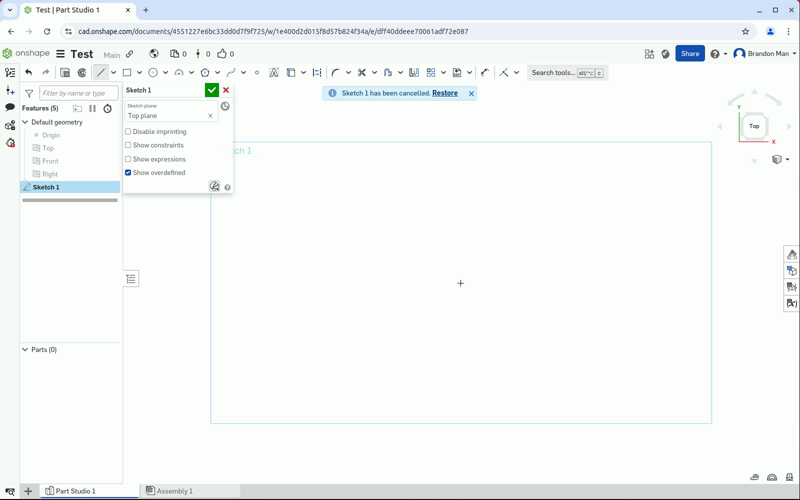
key_up(shift)
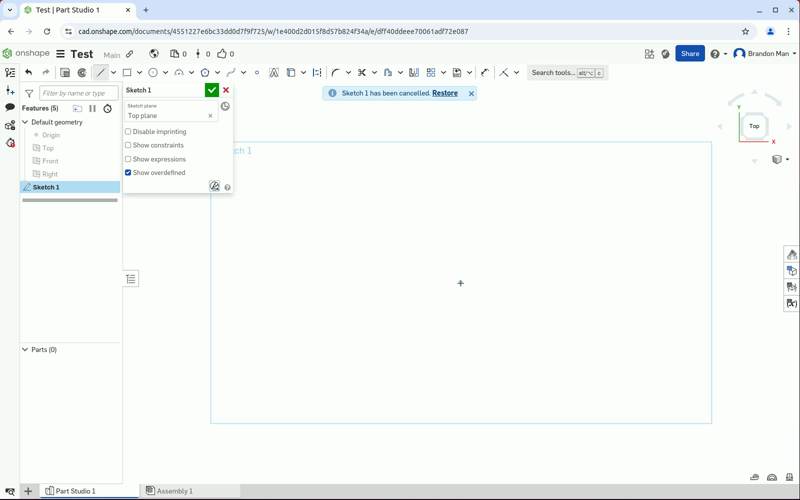
key_down(shift)
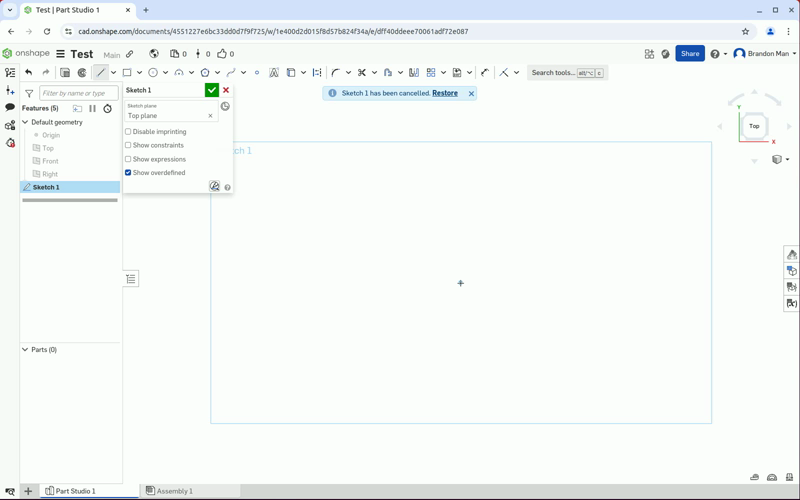
mouse_move(536, 282)
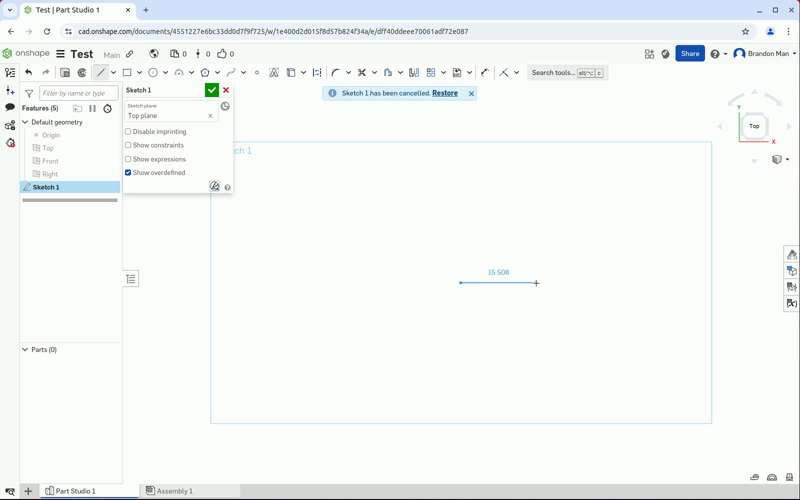
click(536, 282)
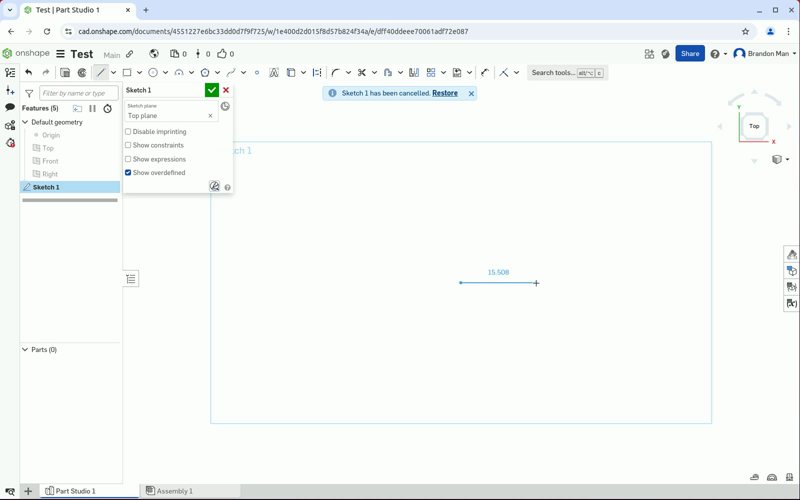
key_up(shift)
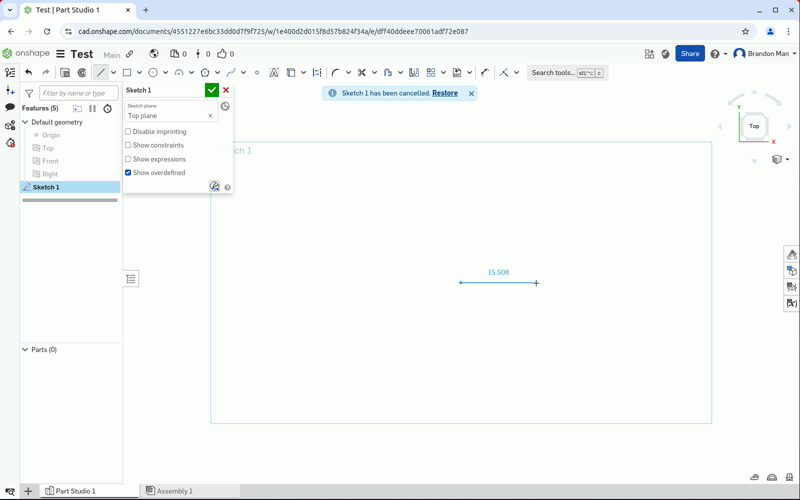
key_down(shift)
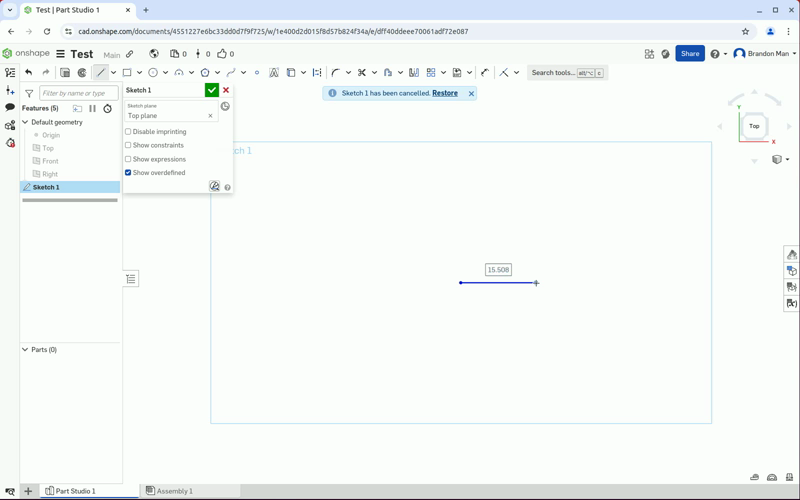
mouse_move(460, 207)
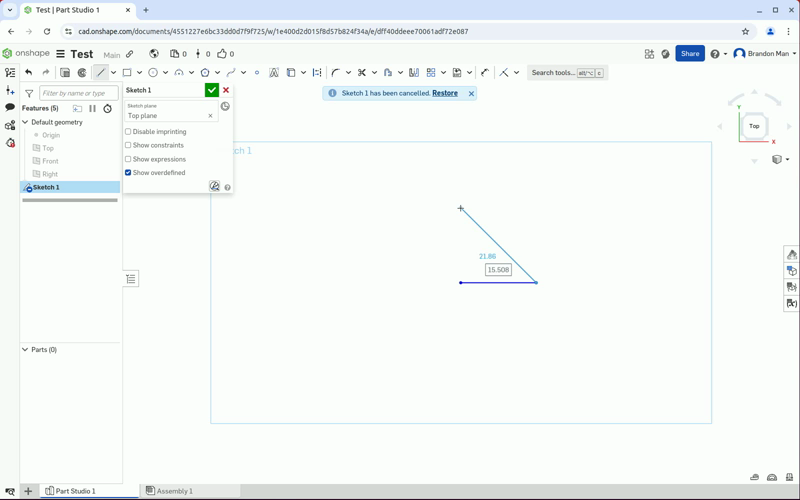
click(460, 207)
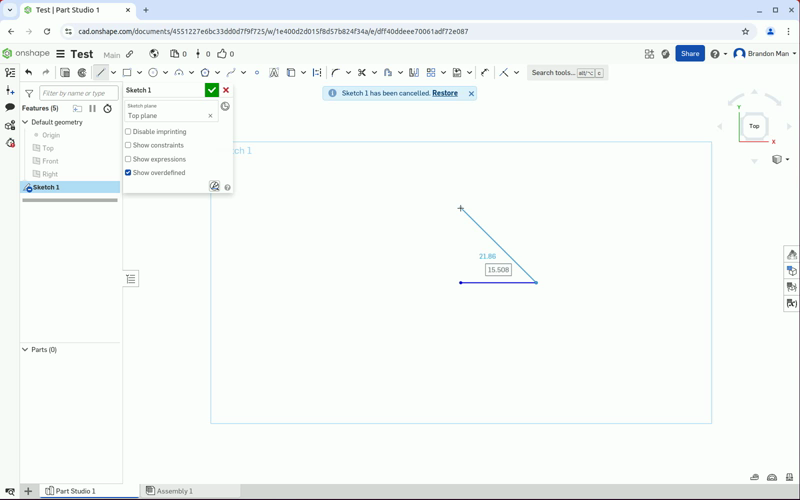
key_up(shift)
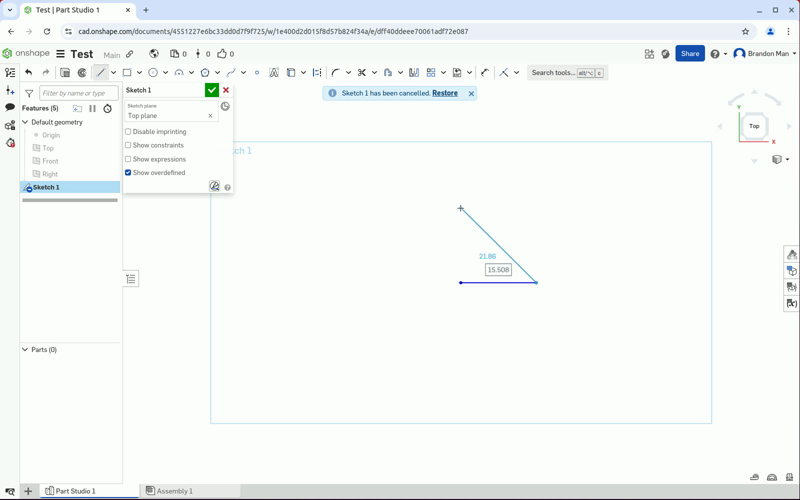
key_down(shift)
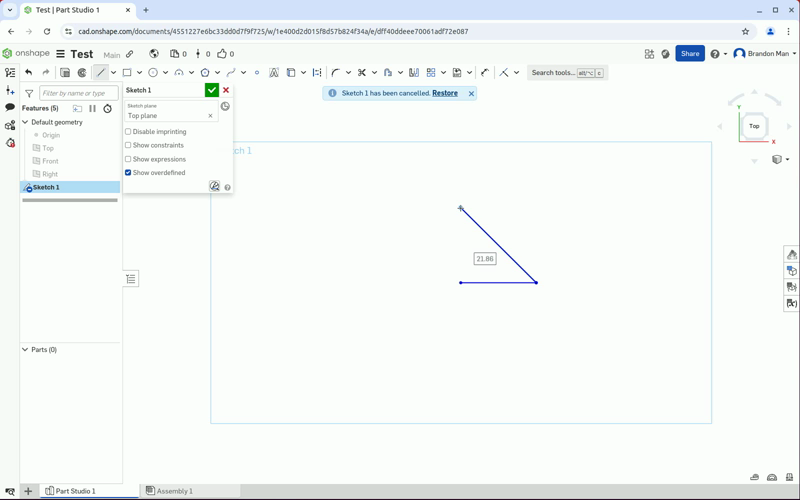
mouse_move(460, 282)
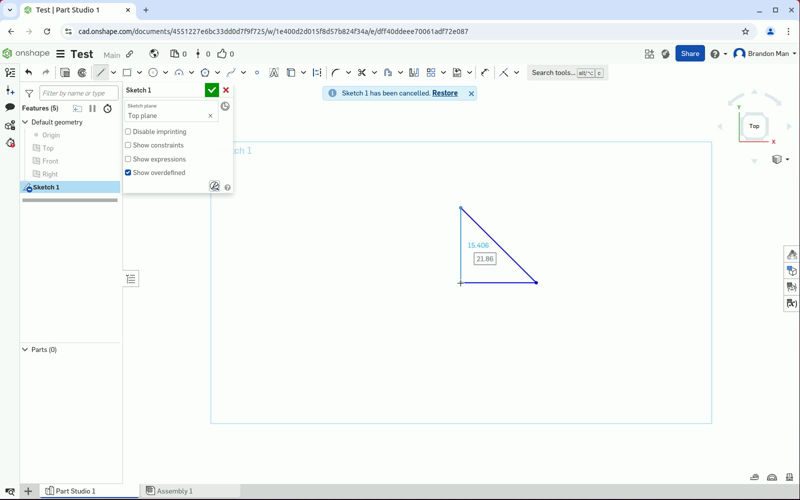
key_up(shift)
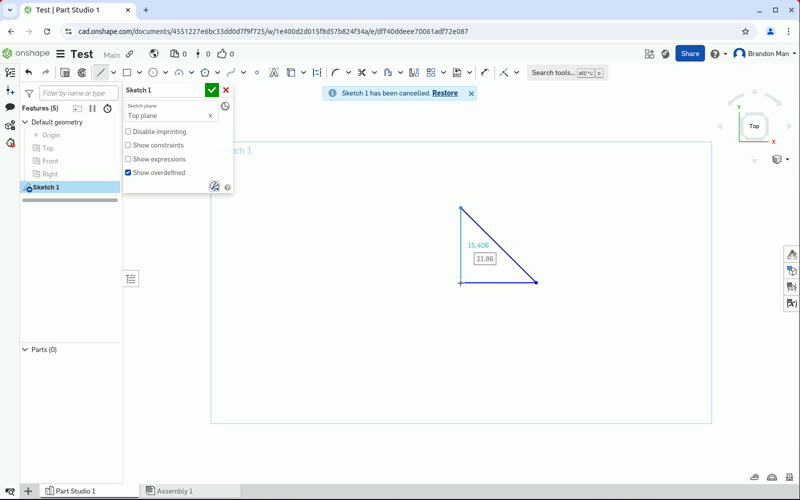
click(460, 282)
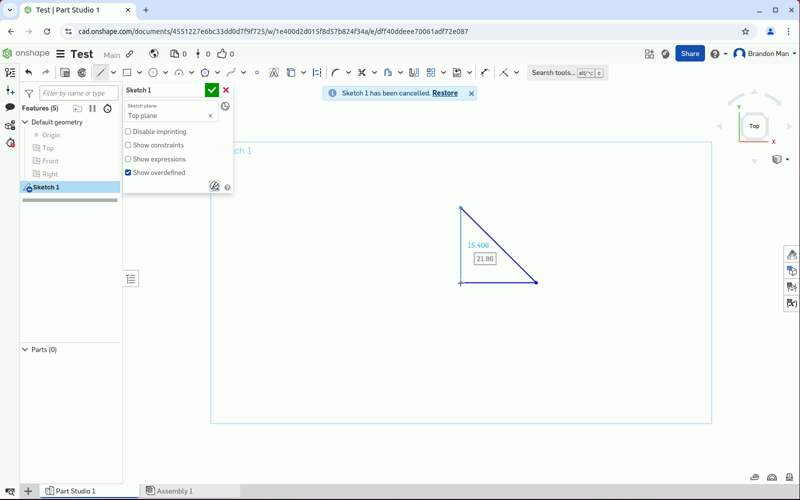
key(esc)
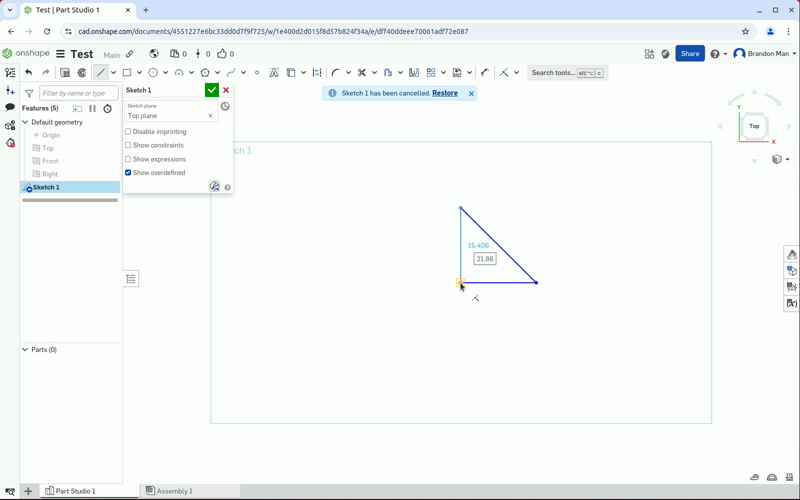
mouse_move(479, 254)
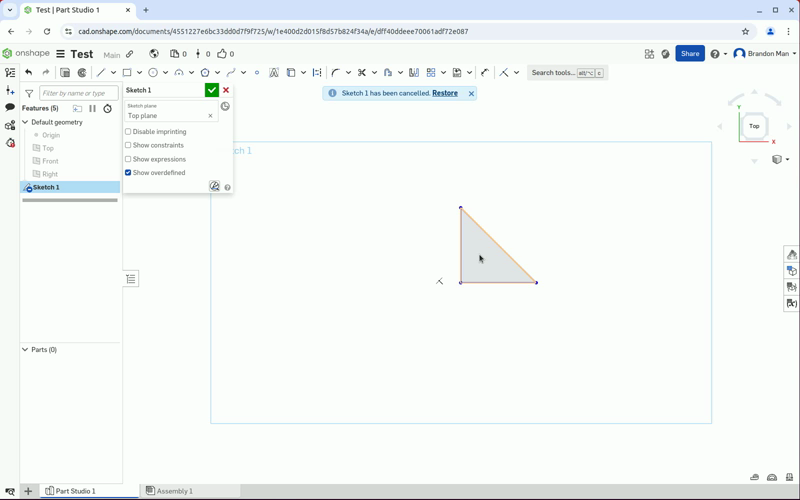
click(479, 254)
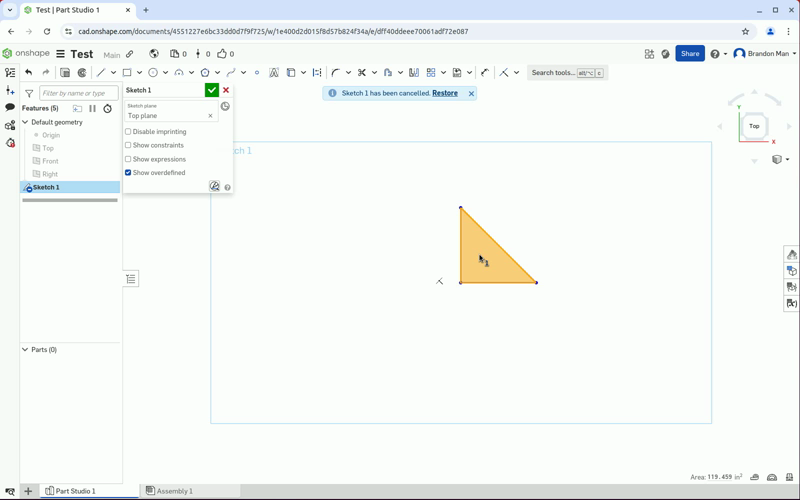
mouse_move(73, 352)
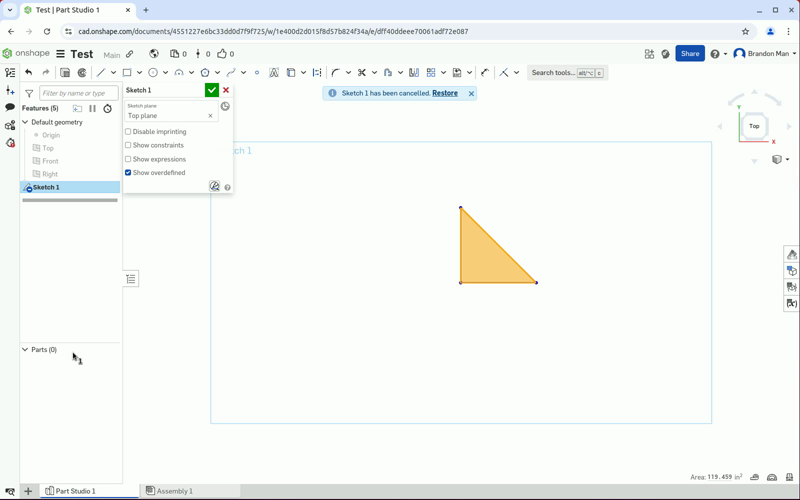
key(shift+y)
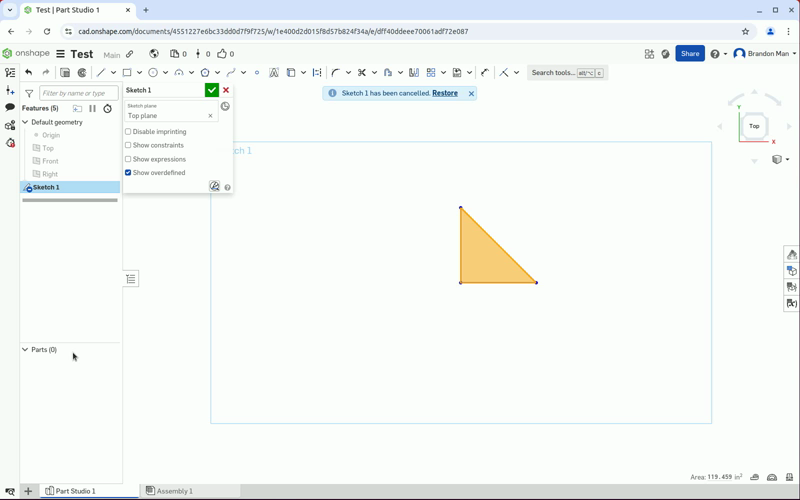
key(shift+e)
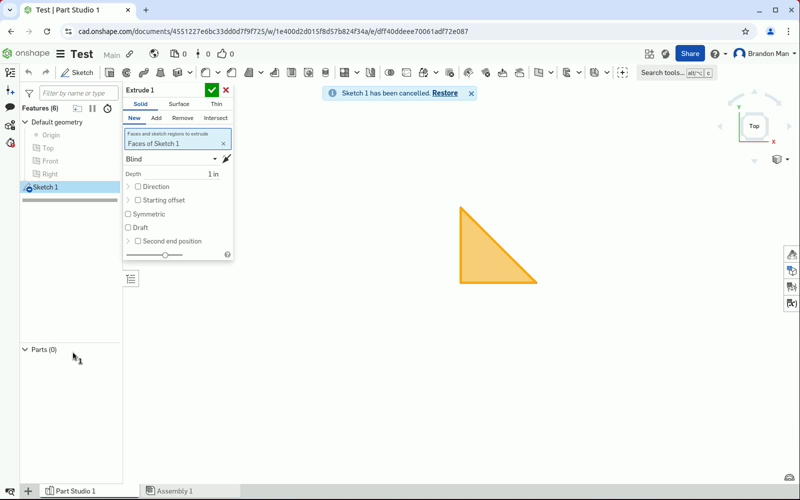
mouse_move(143, 106)
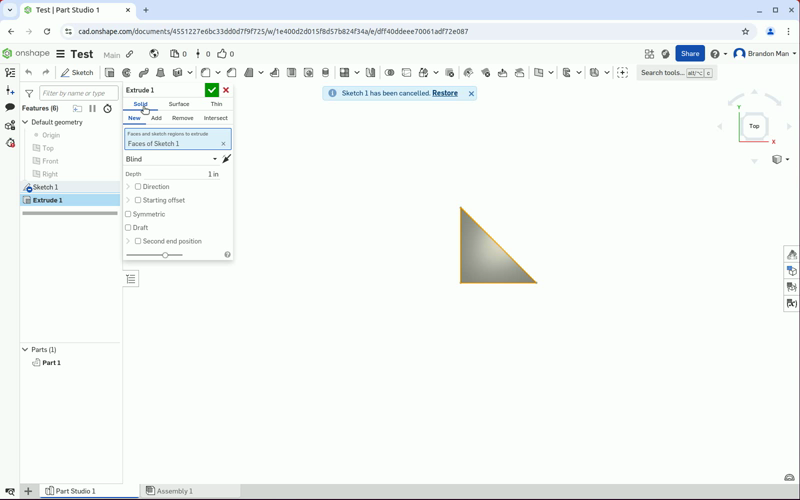
click(143, 106)
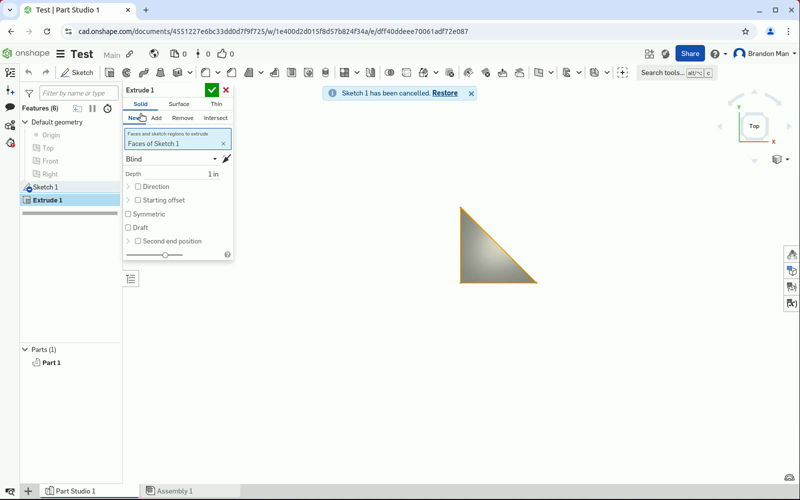
mouse_move(137, 120)
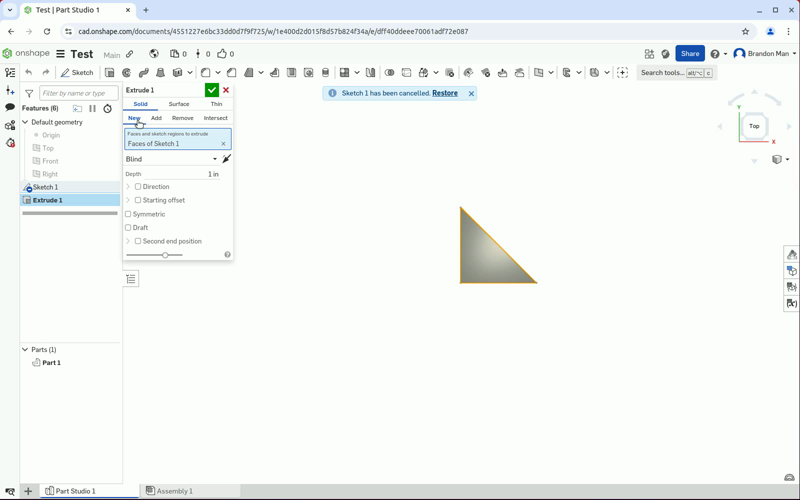
click(137, 120)
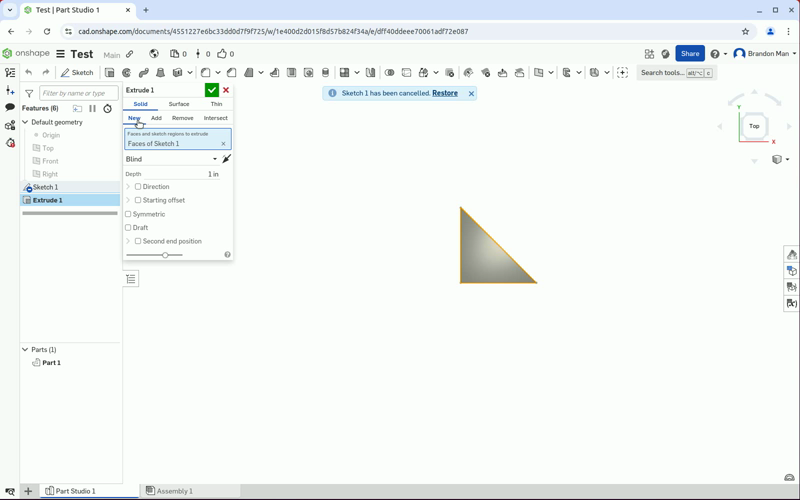
key(tab, 4)
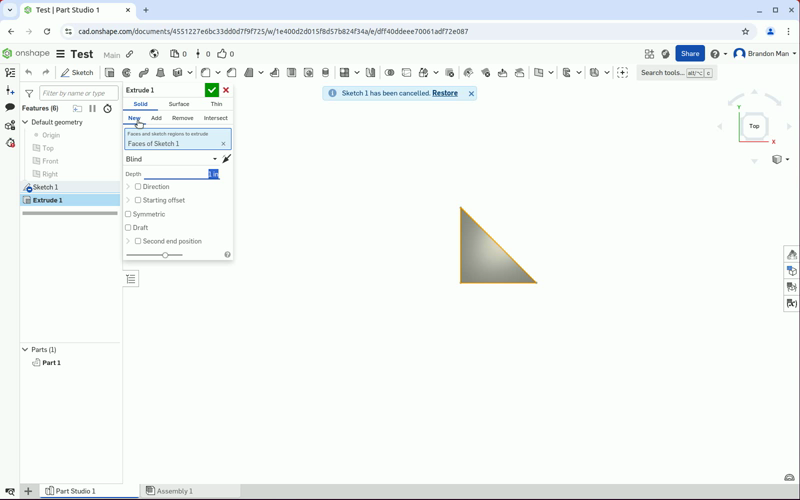
text(-15.405)
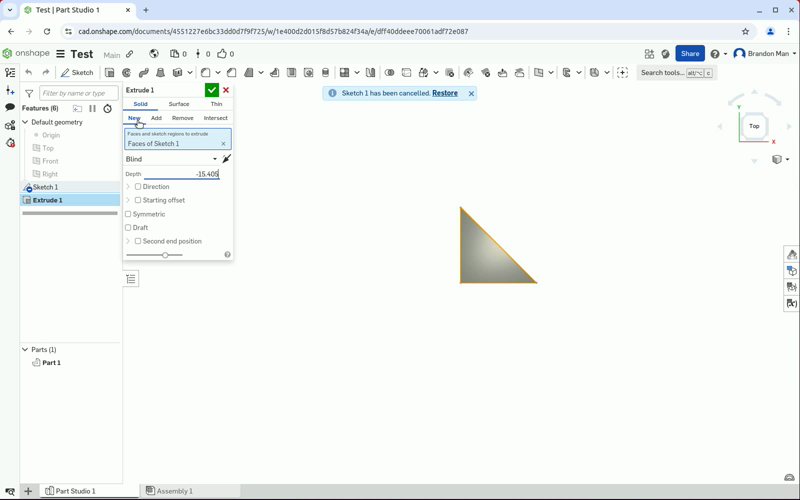
key(enter)
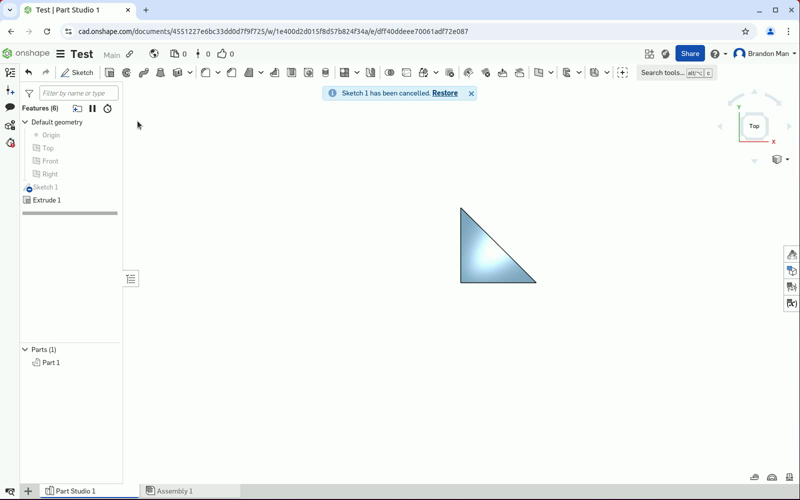
key(shift+h)
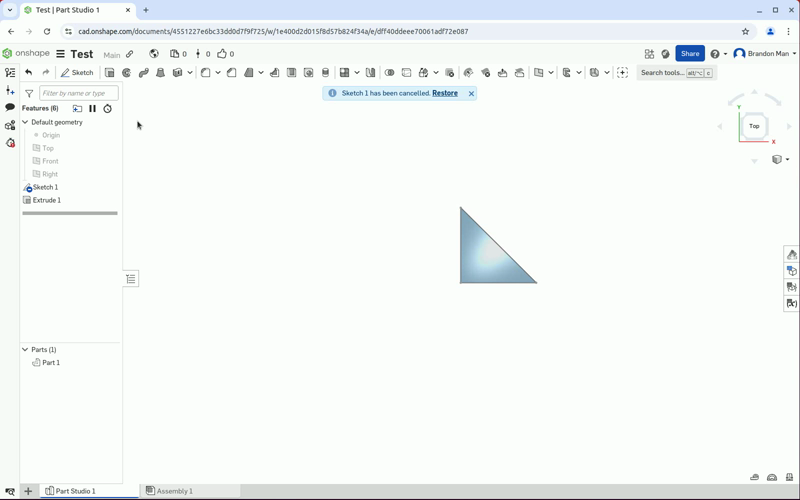
key(shift+h)
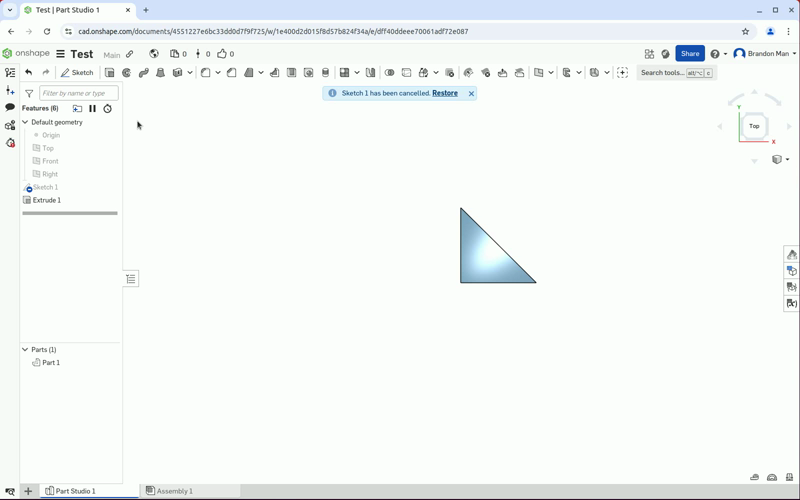
mouse_move(73, 189)
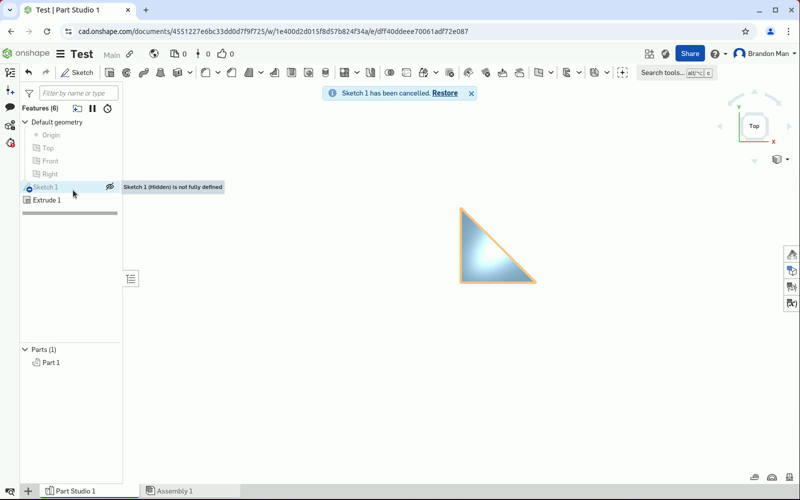
click(73, 189)
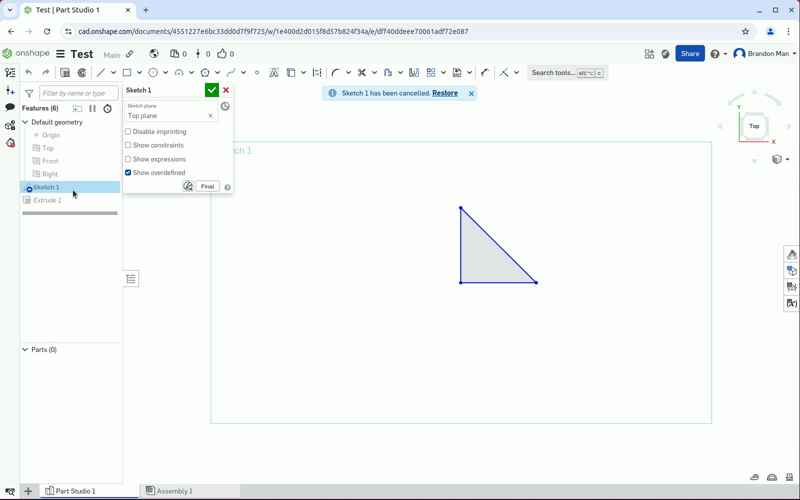
mouse_move(229, 92)
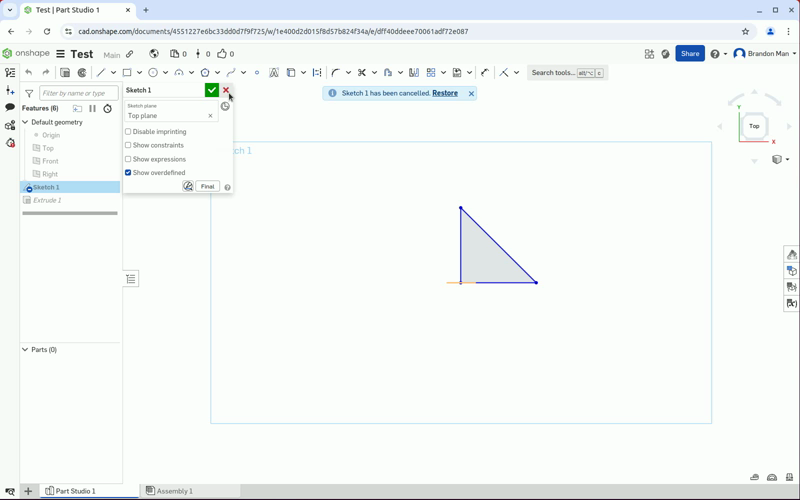
click(229, 92)
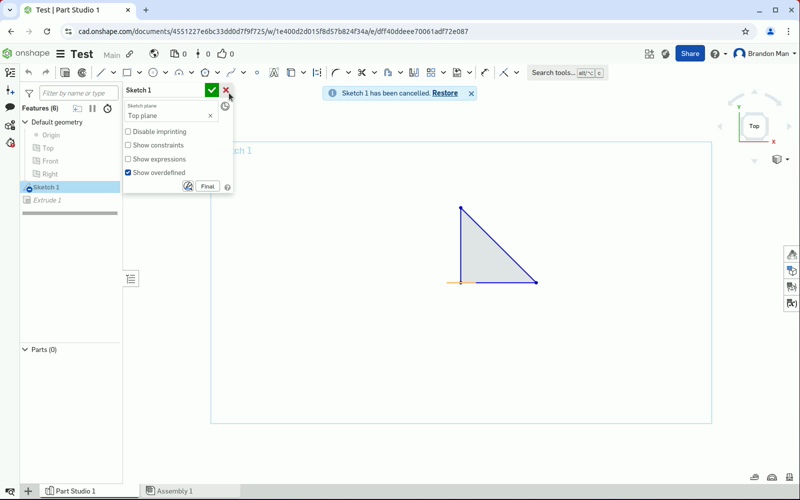
key(shift+s)
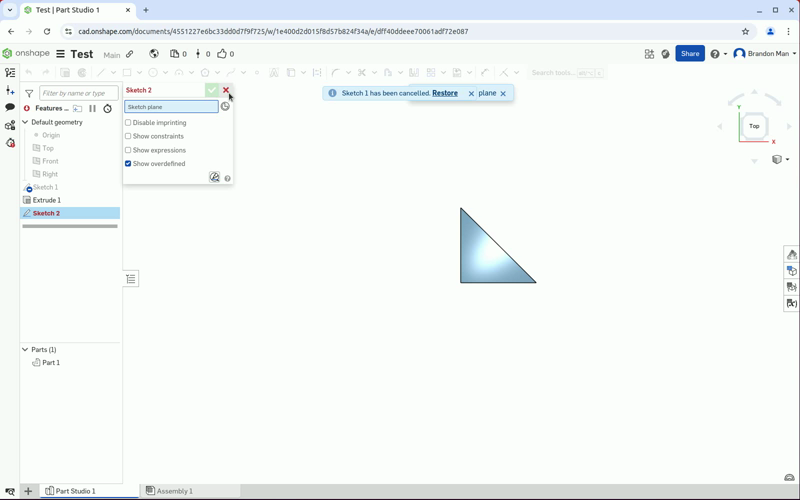
mouse_move(73, 150)
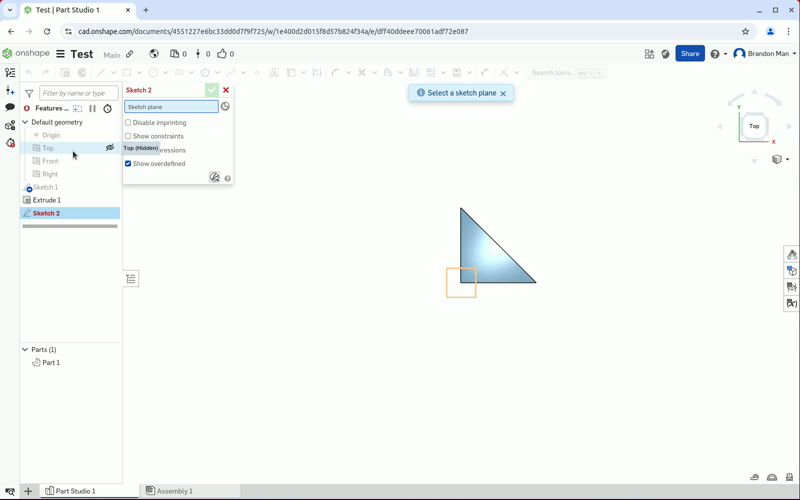
click(73, 150)
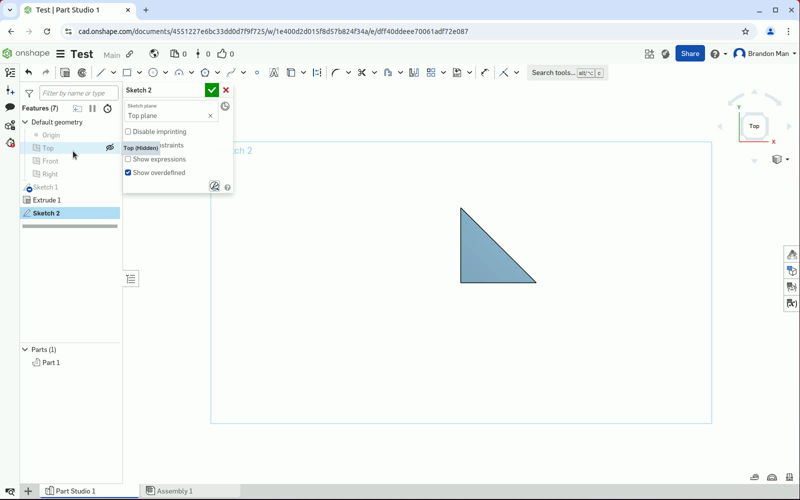
mouse_move(73, 352)
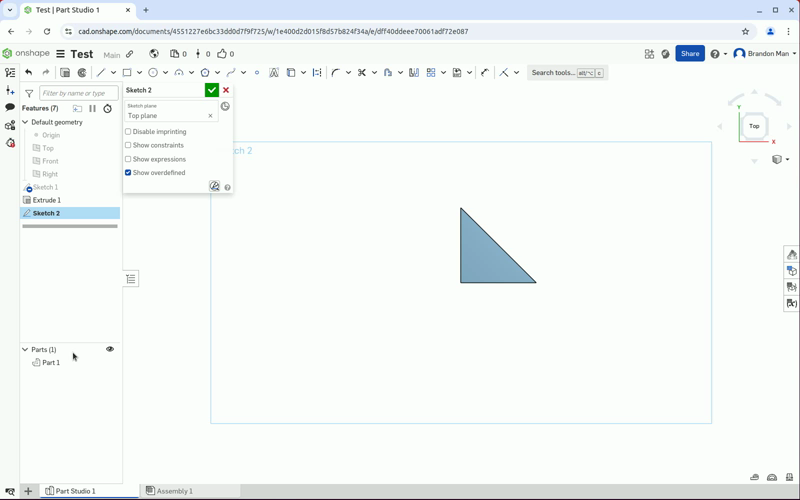
key(y)
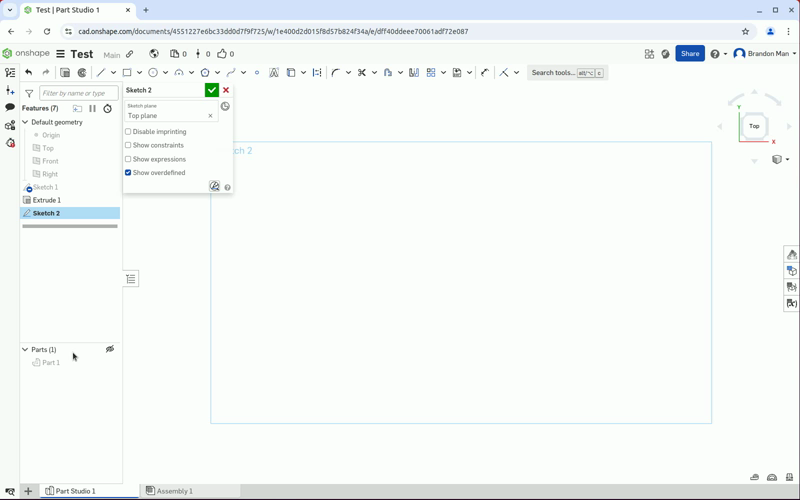
key(l)
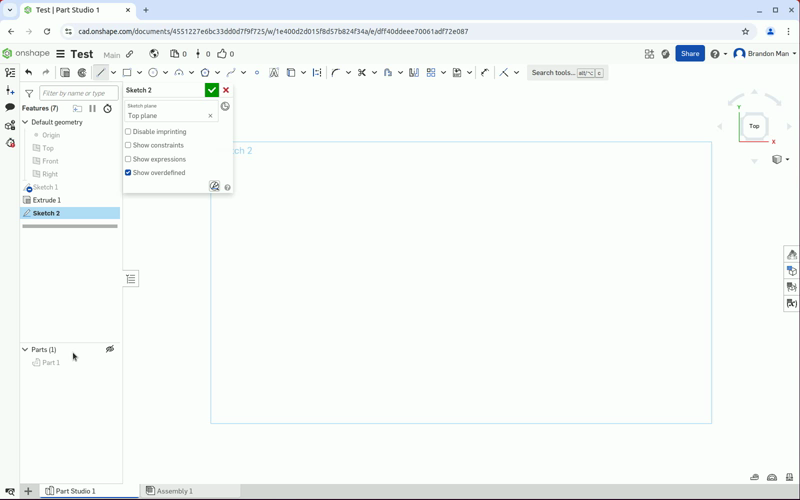
key_down(shift)
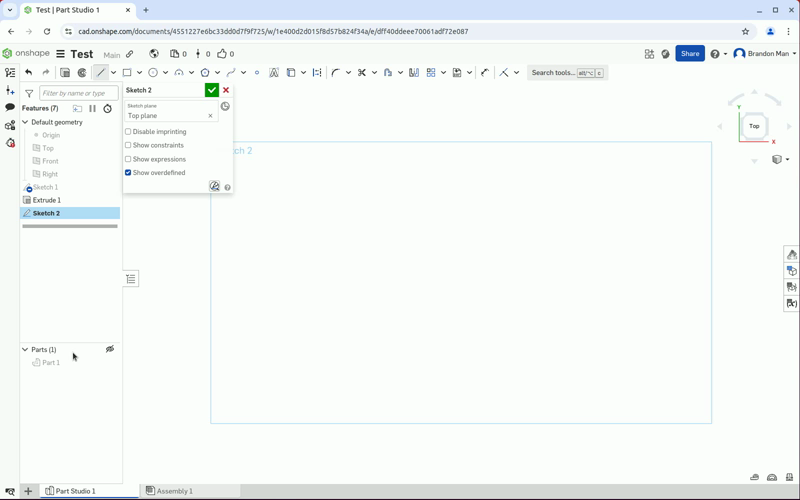
mouse_move(516, 207)
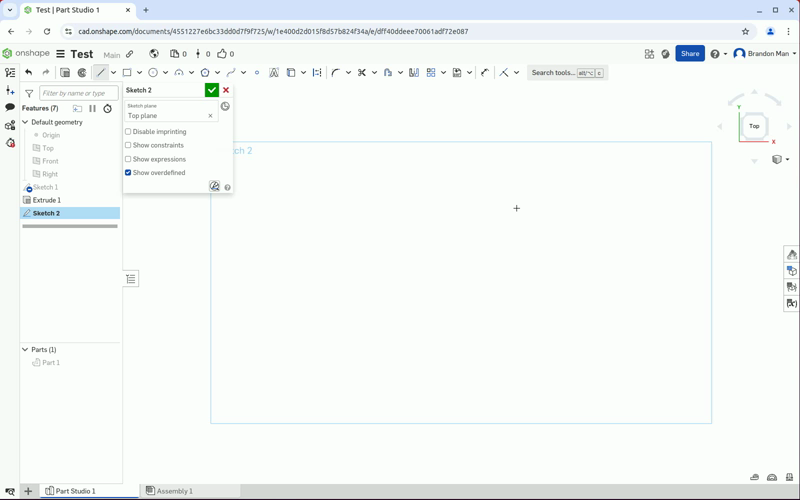
click(516, 207)
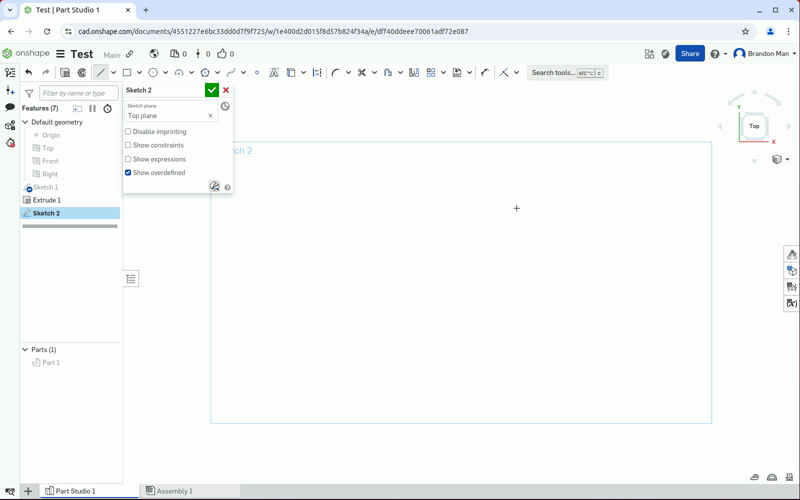
key_up(shift)
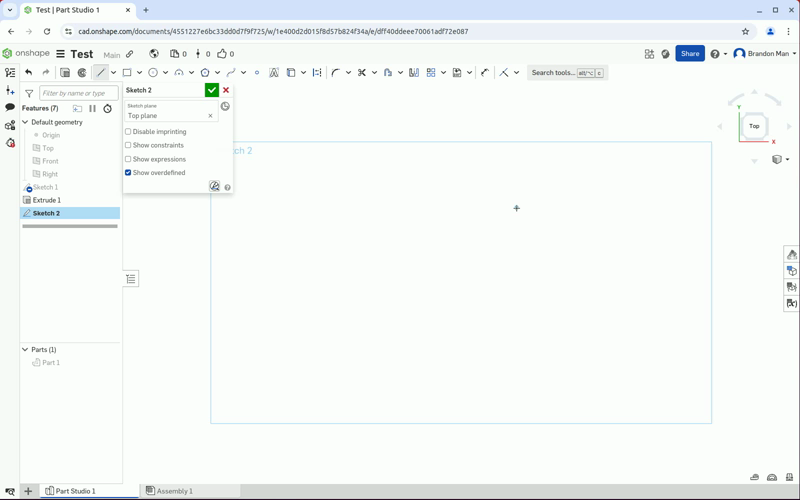
key_down(shift)
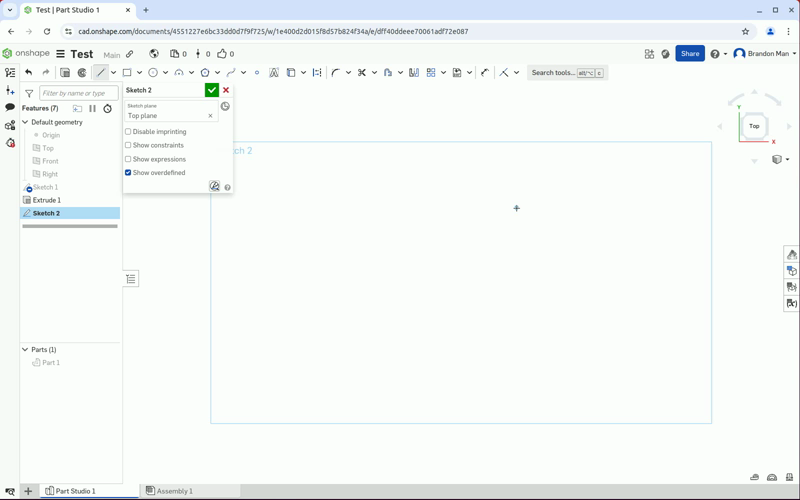
mouse_move(573, 264)
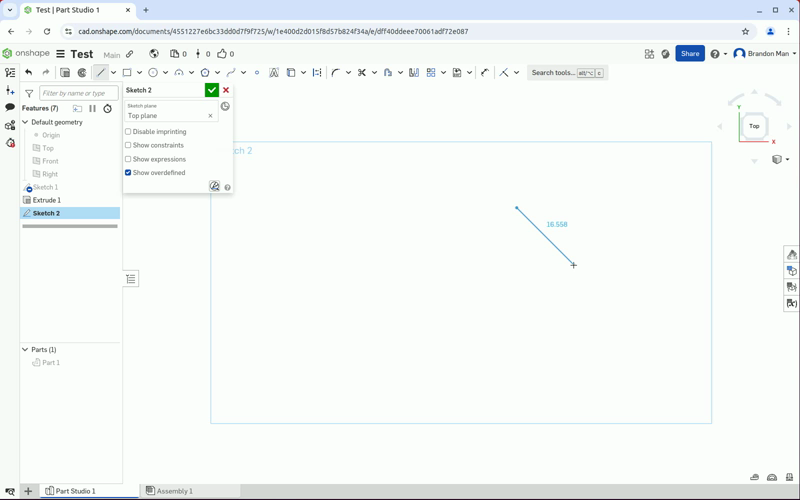
click(573, 264)
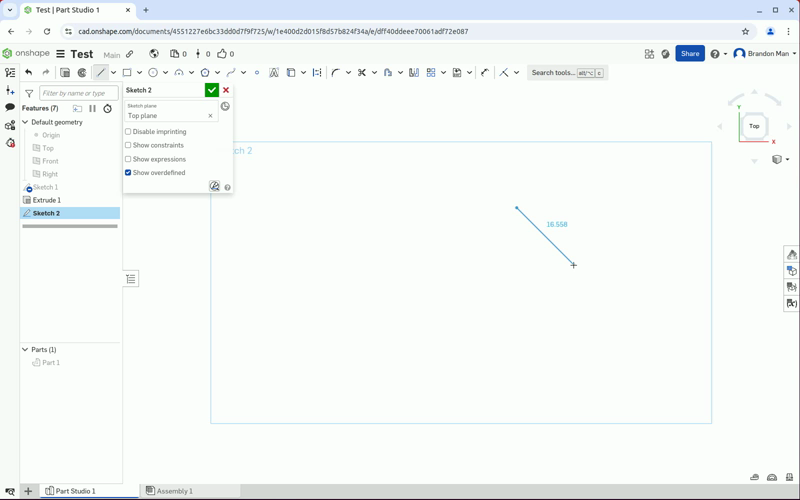
key_up(shift)
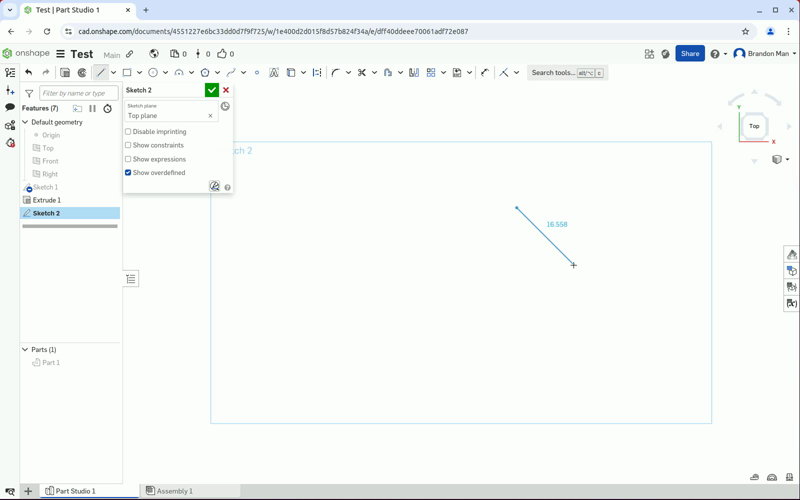
key_down(shift)
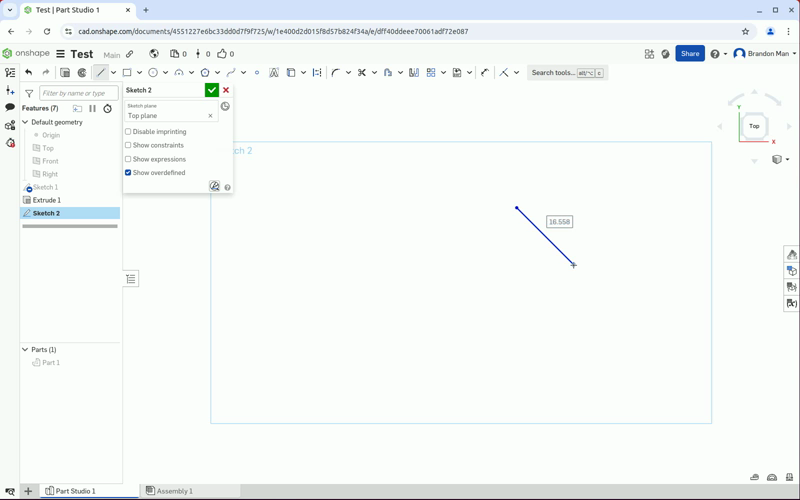
mouse_move(589, 264)
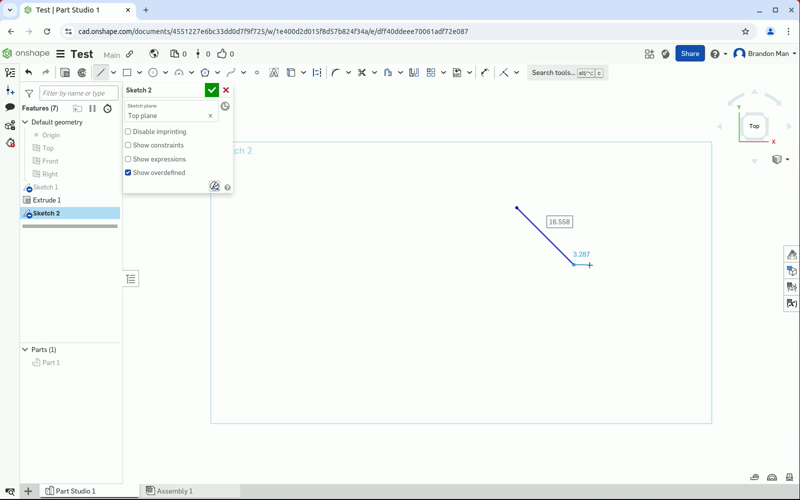
mouse_move(573, 207)
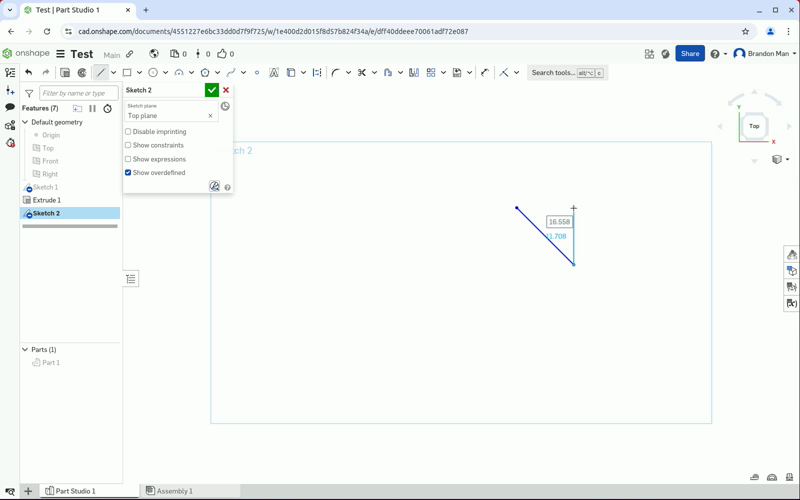
click(573, 207)
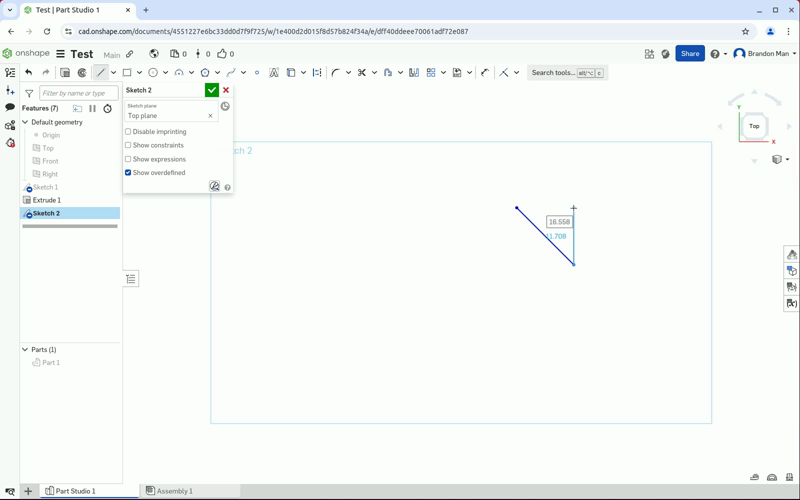
key_up(shift)
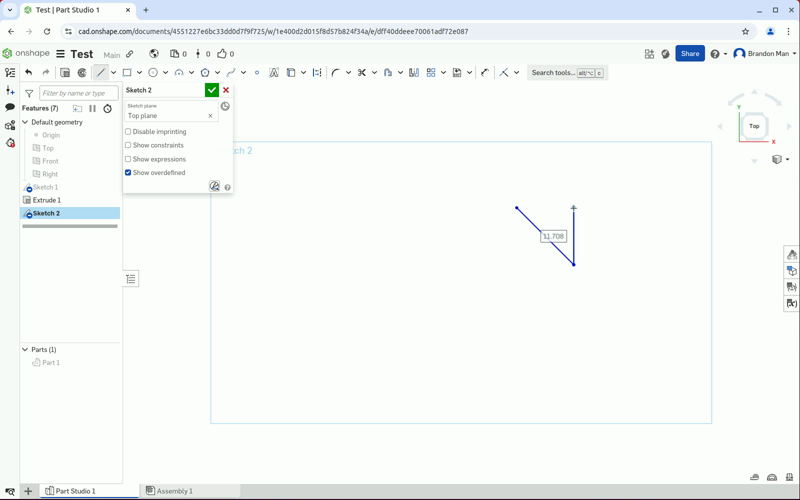
mouse_move(589, 207)
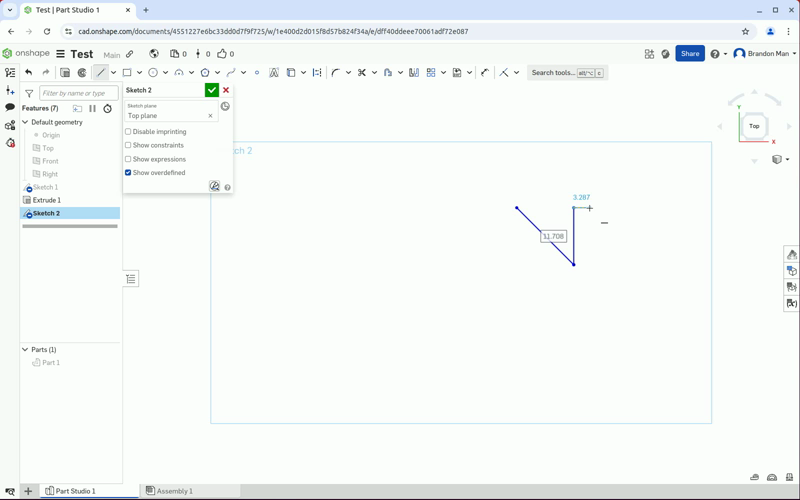
key_down(shift)
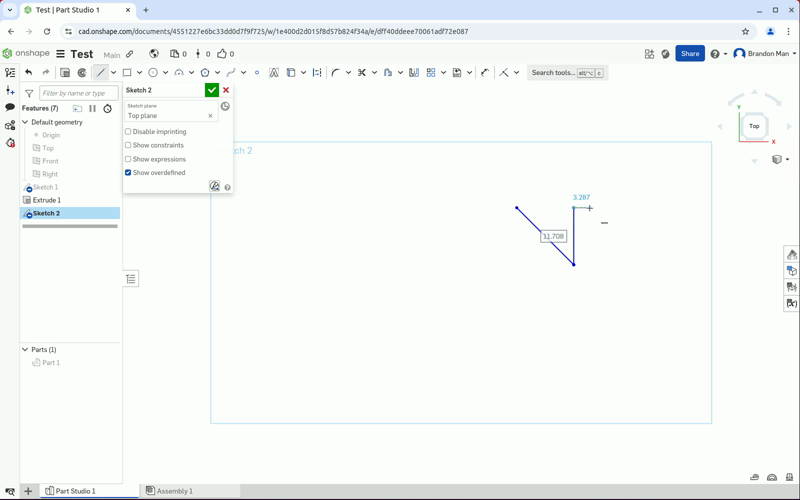
mouse_move(516, 207)
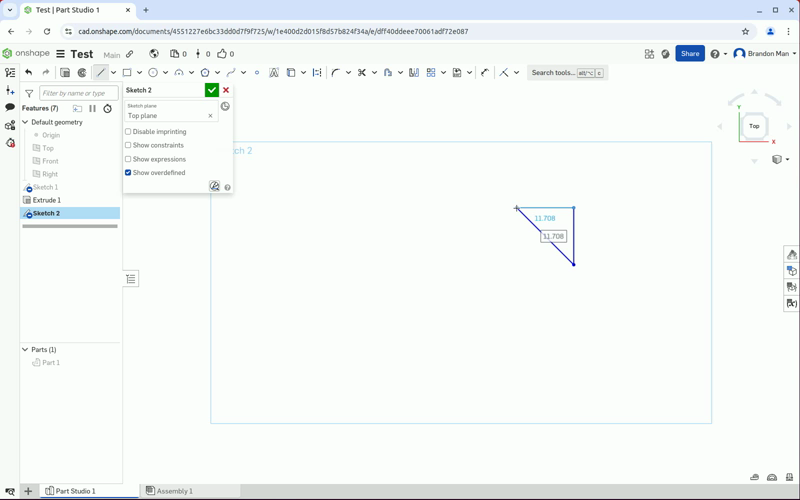
key_up(shift)
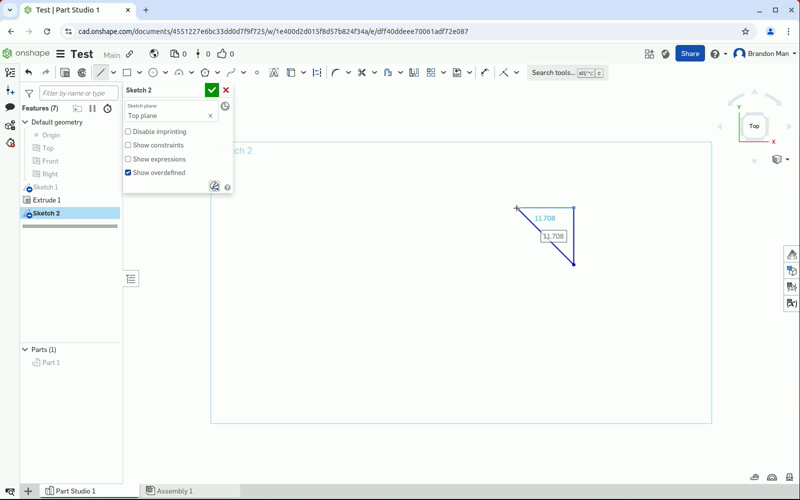
click(516, 207)
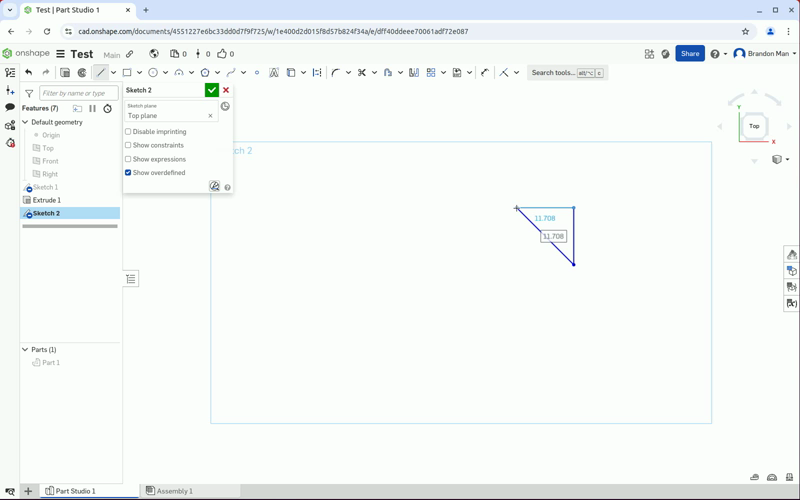
key(esc)
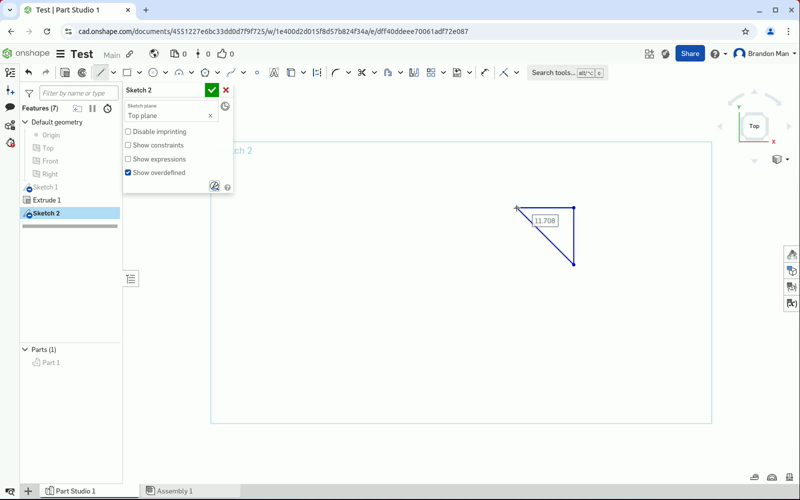
mouse_move(560, 218)
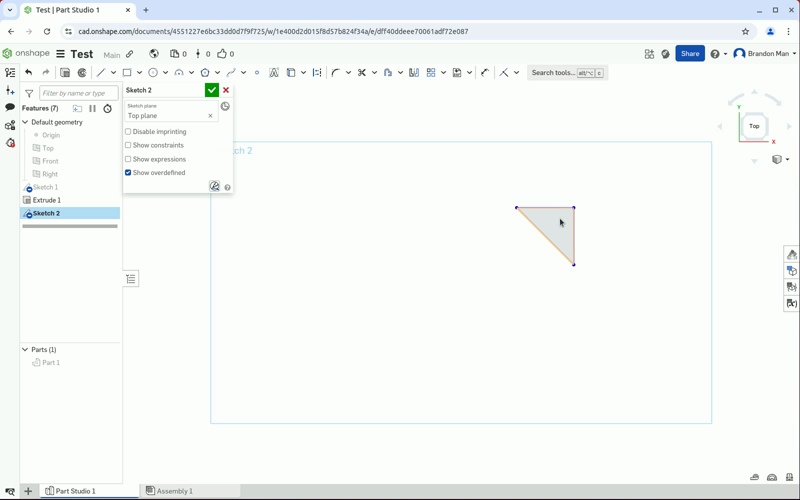
scroll(6)
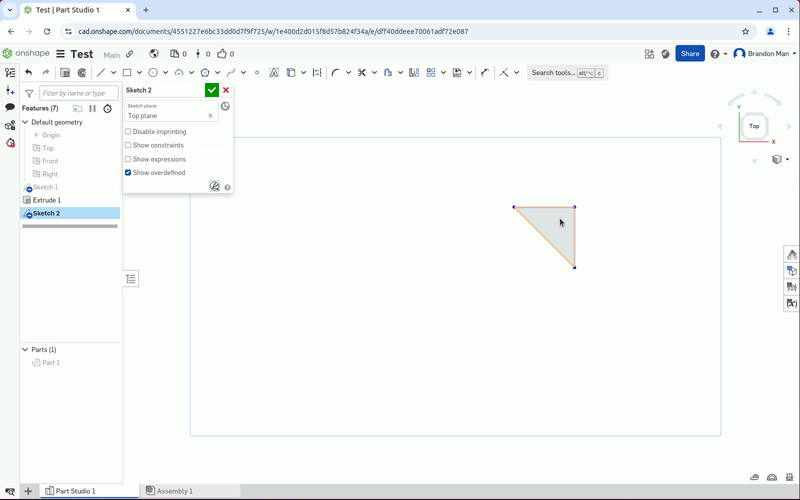
scroll(6)
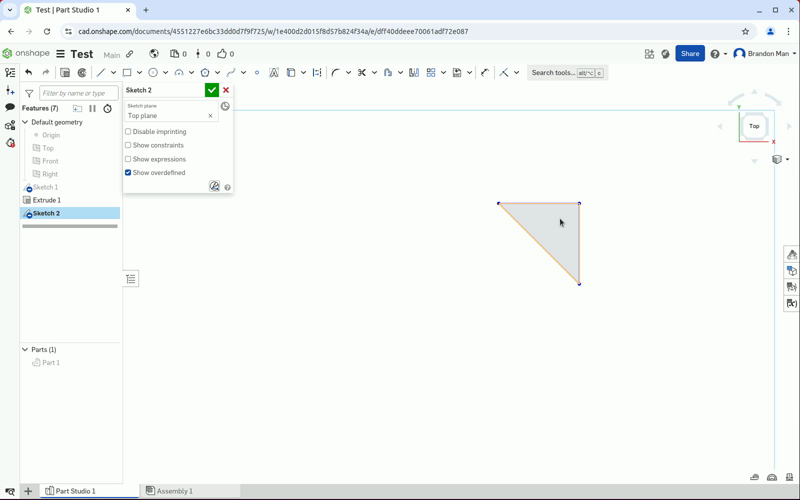
scroll(6)
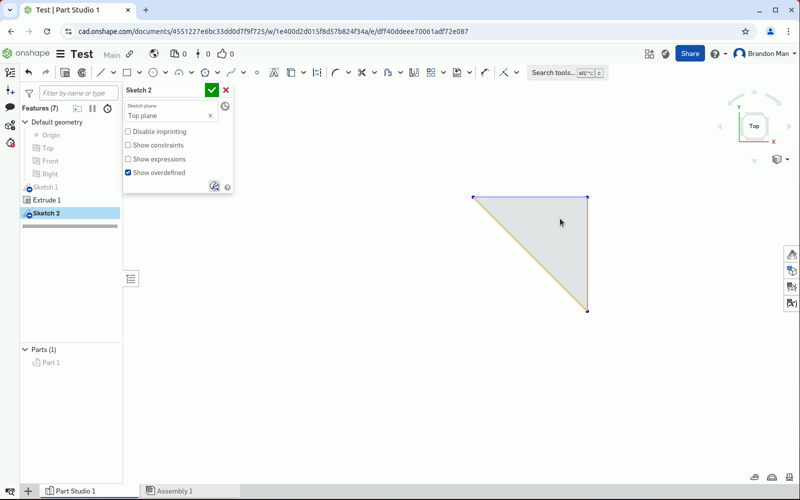
scroll(6)
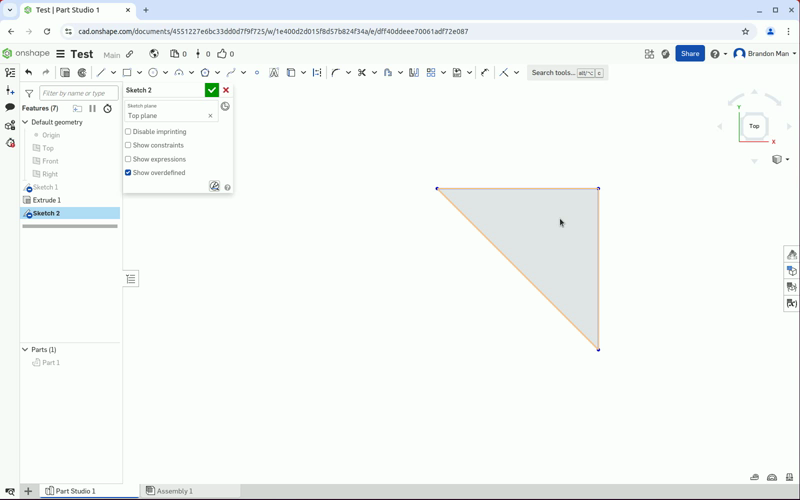
scroll(6)
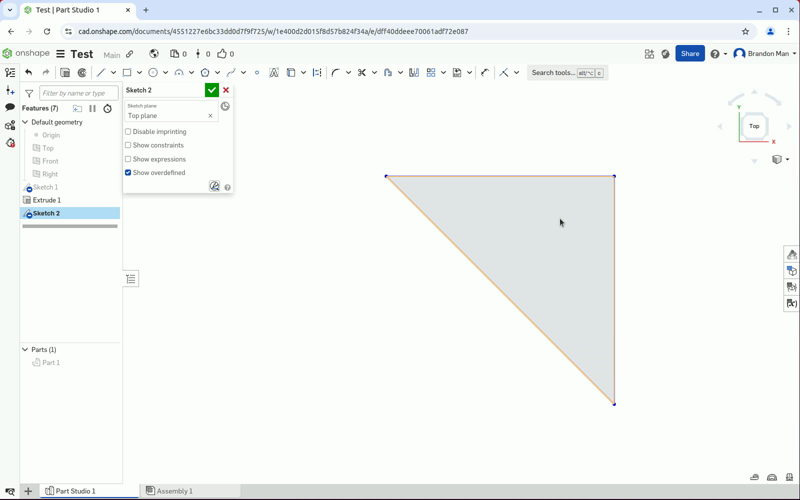
scroll(6)
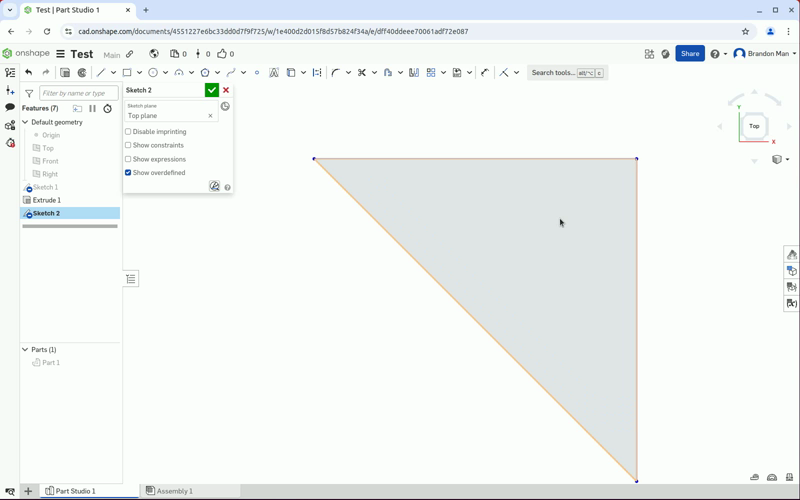
scroll(6)
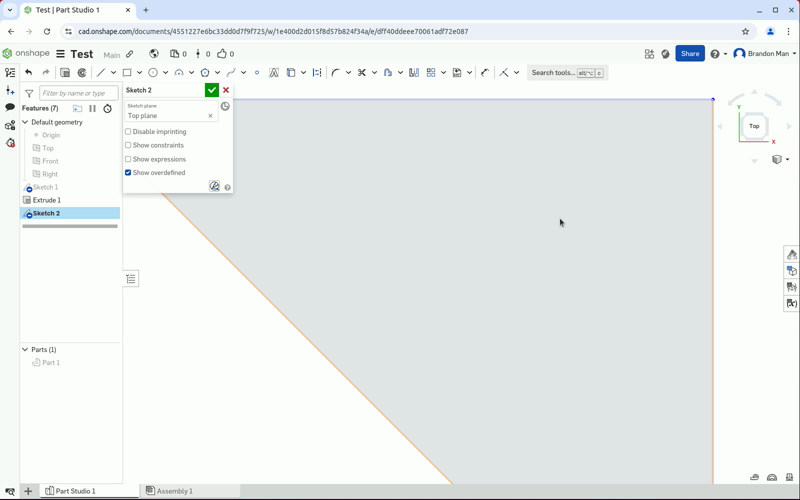
click(560, 218)
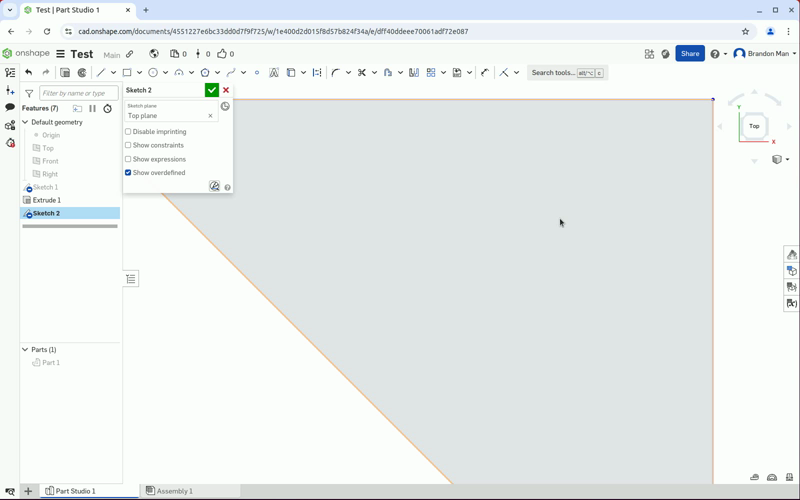
scroll(-6)
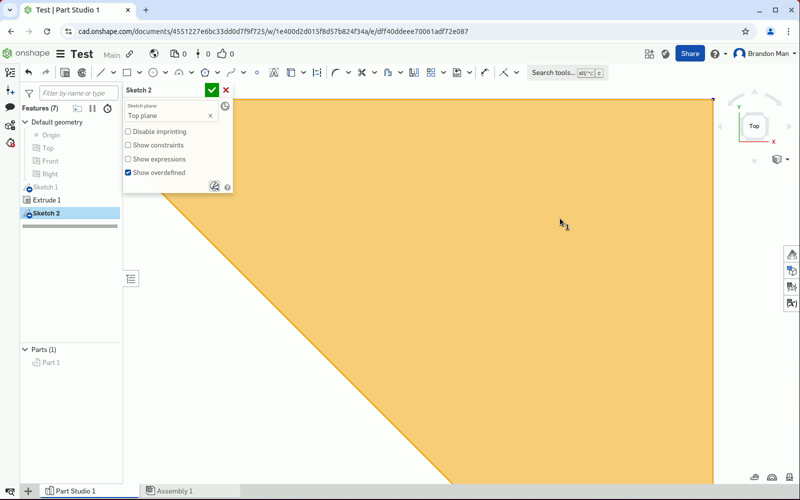
scroll(-6)
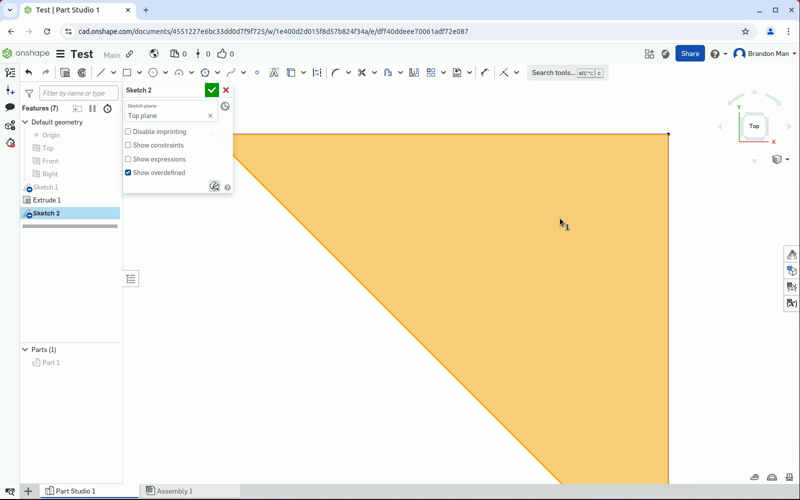
scroll(-6)
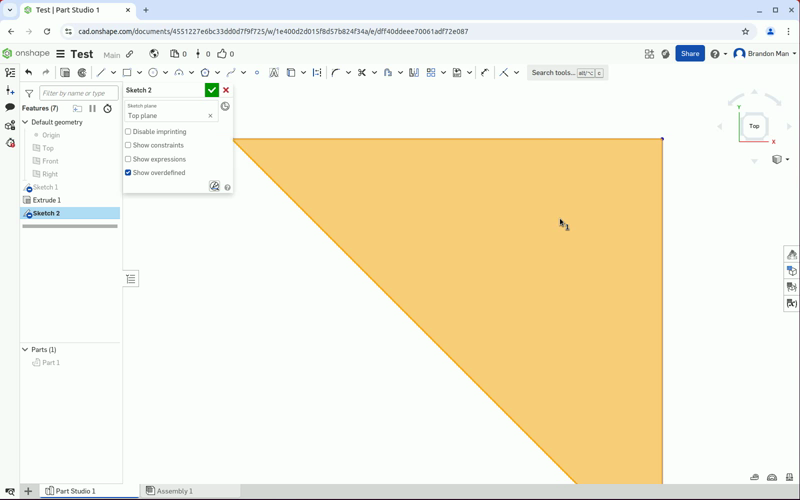
scroll(-6)
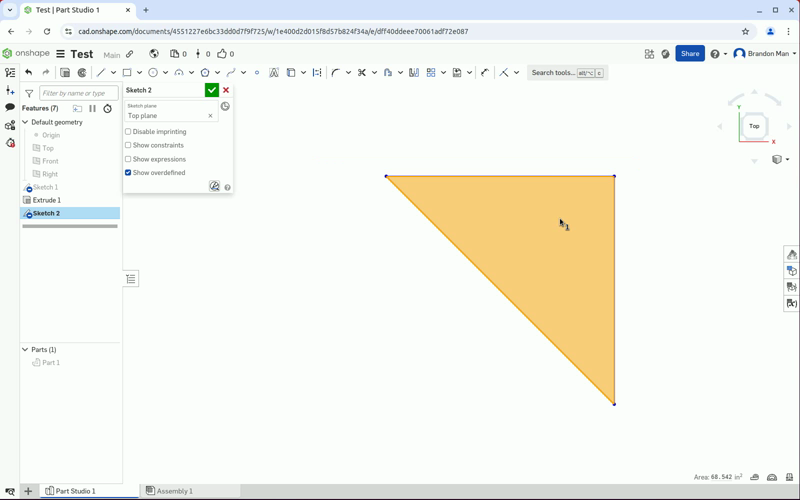
scroll(-6)
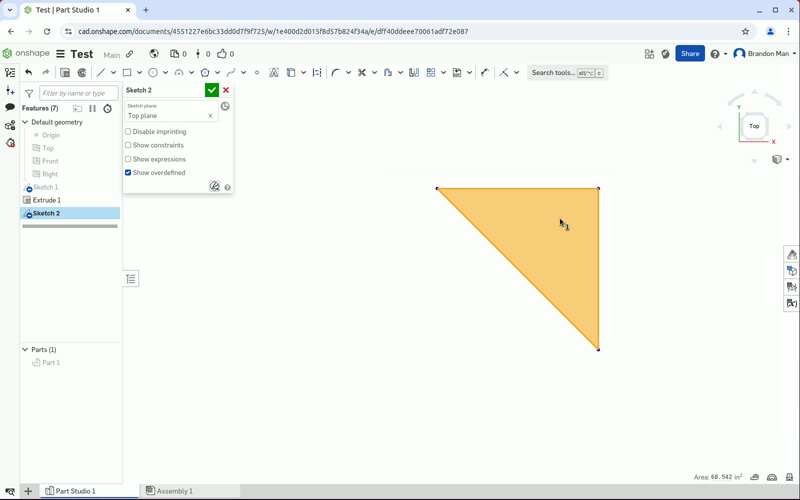
scroll(-6)
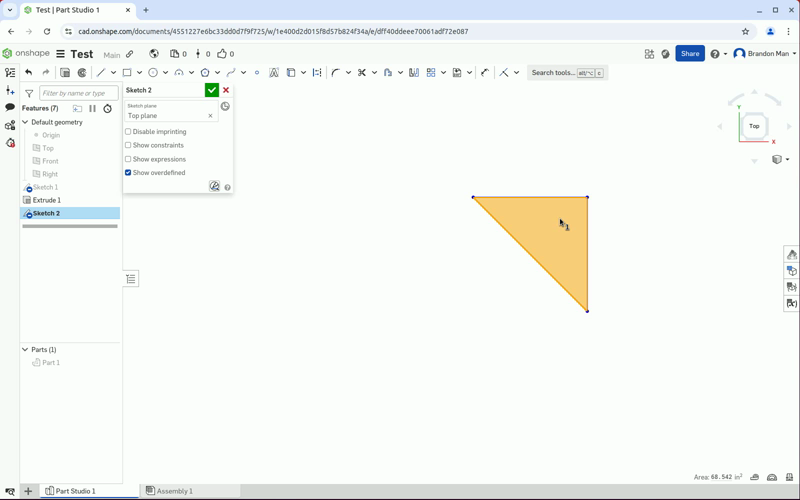
scroll(-6)
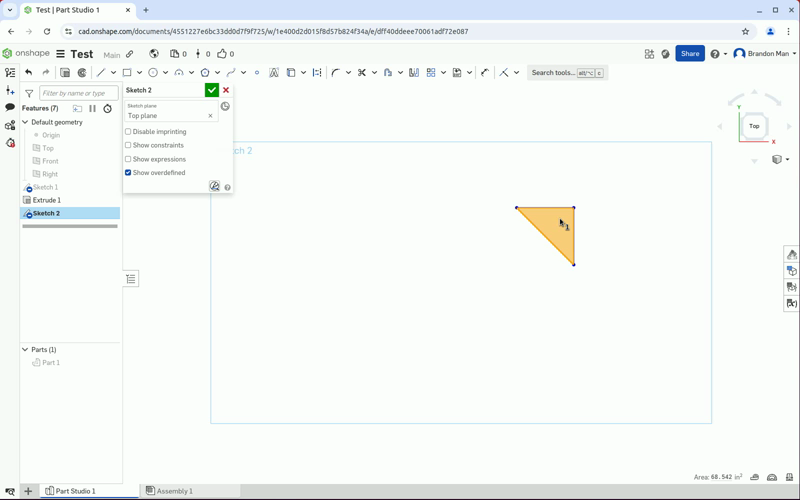
mouse_move(73, 352)
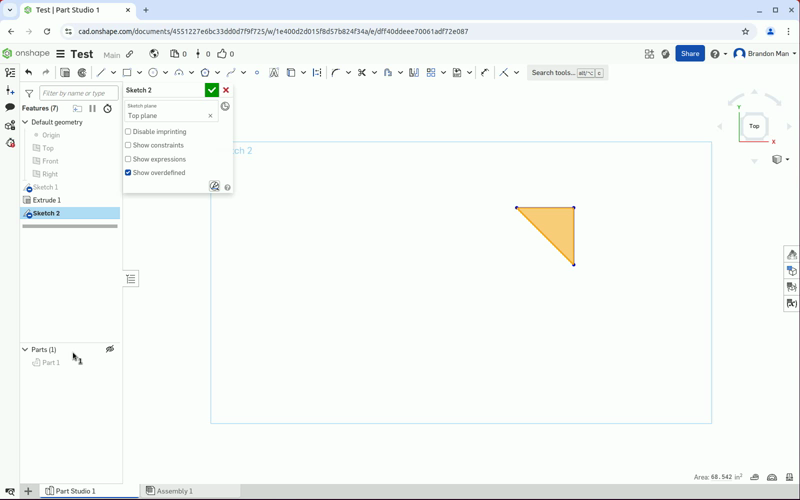
key(shift+y)
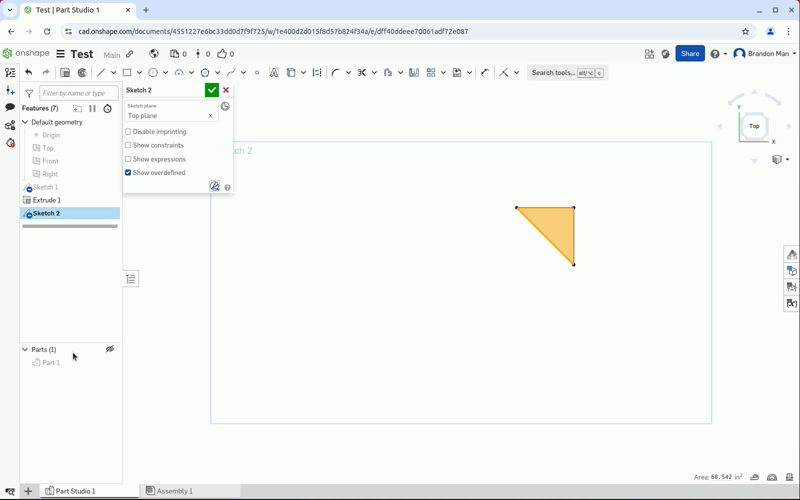
key(shift+e)
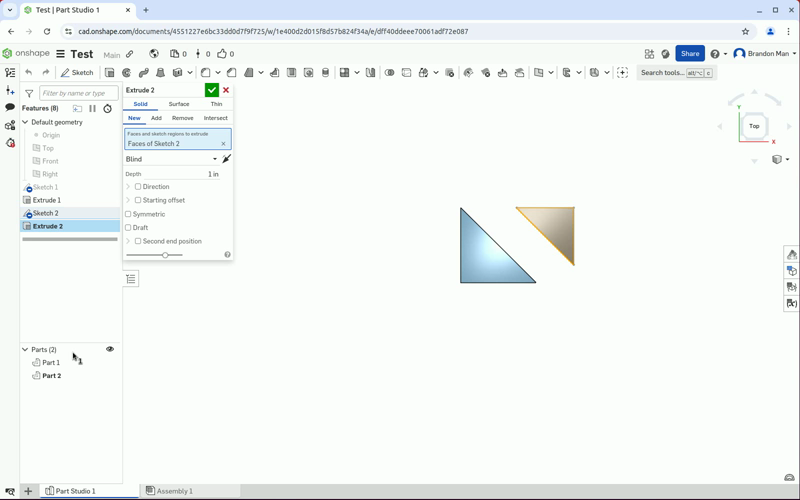
mouse_move(143, 106)
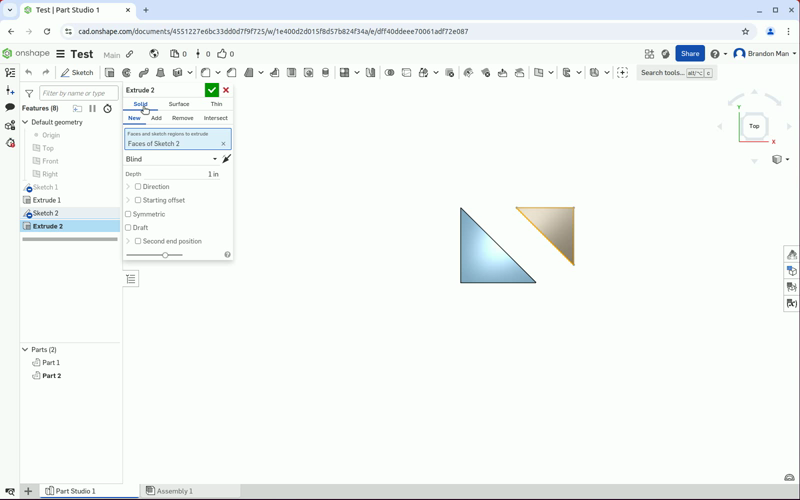
click(143, 106)
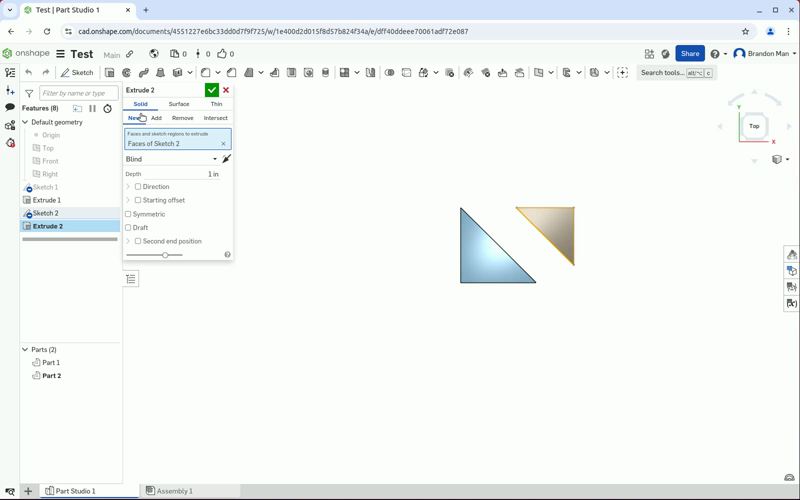
mouse_move(137, 120)
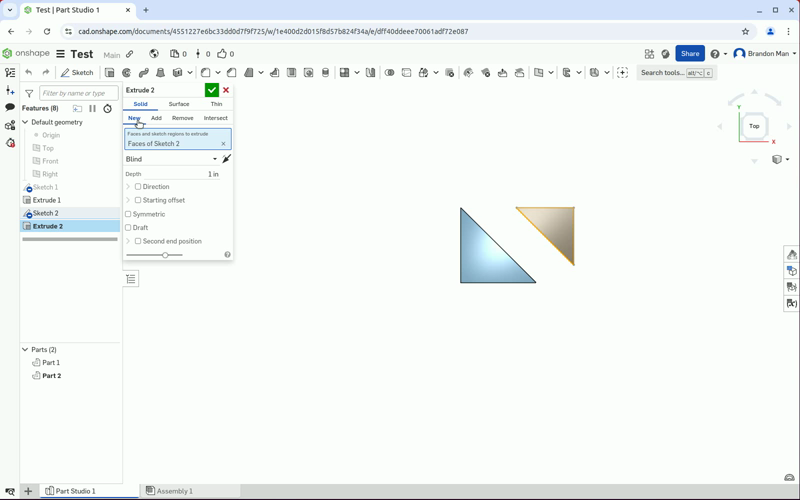
click(137, 120)
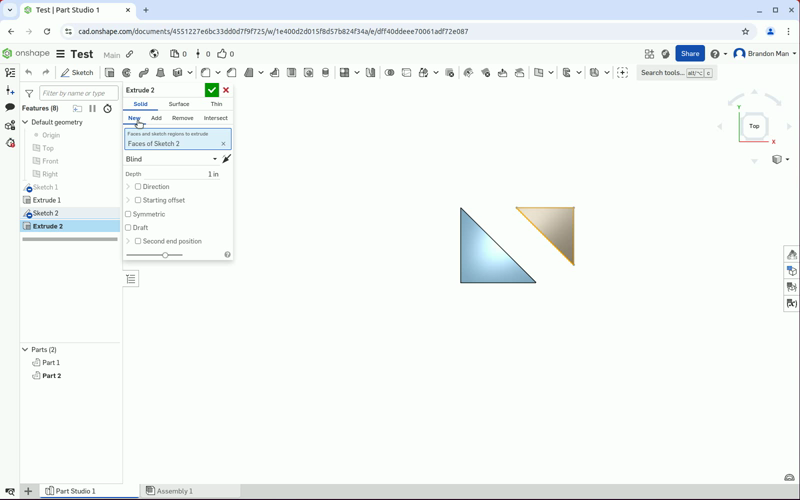
key(tab, 4)
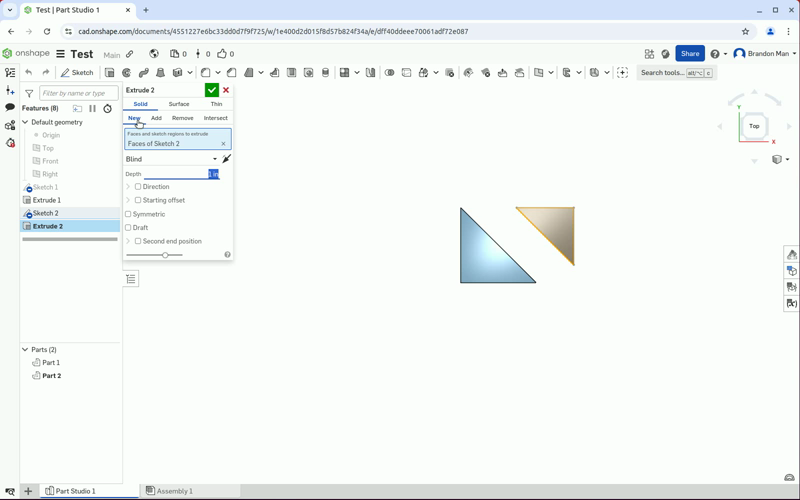
text(-15.405)
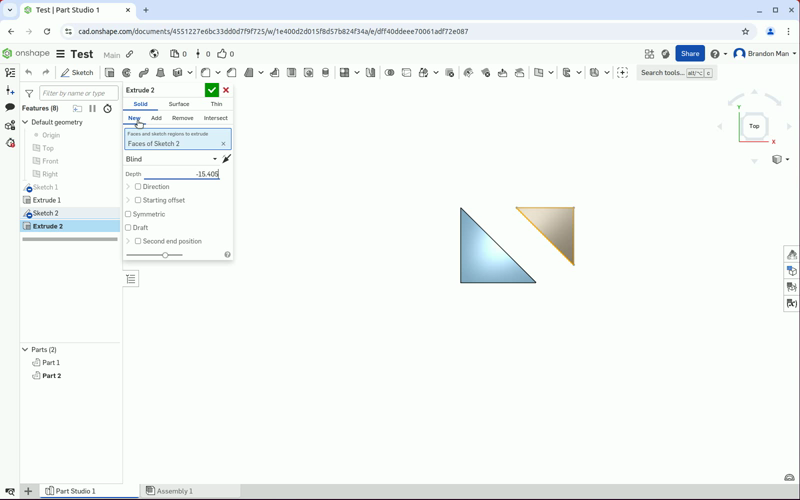
key(enter)
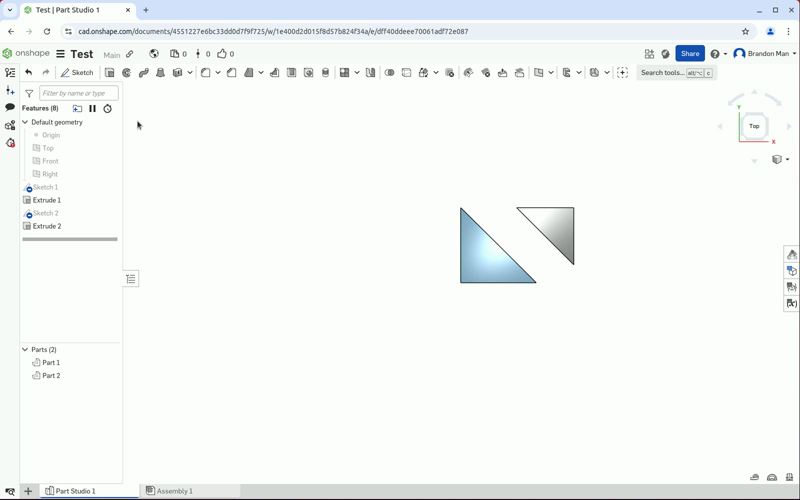
key(shift+h)
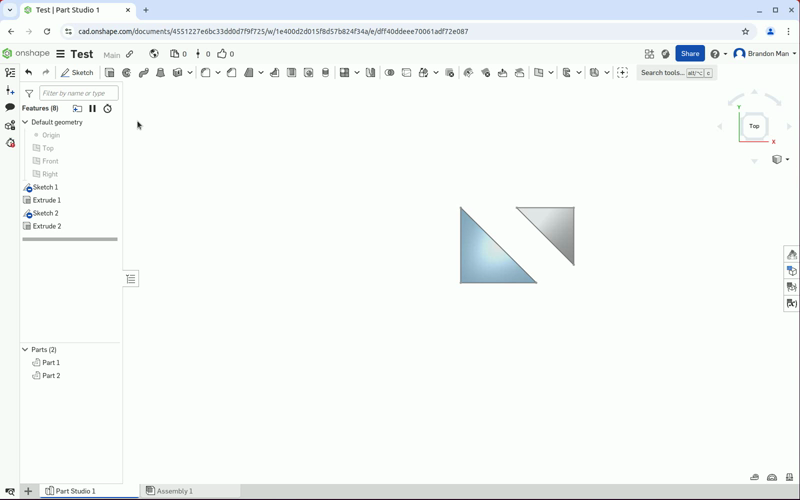
key(shift+h)
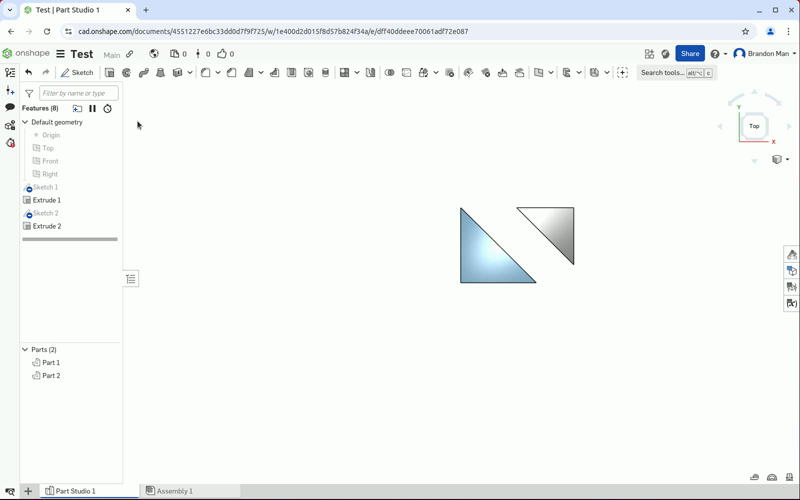
mouse_move(73, 189)
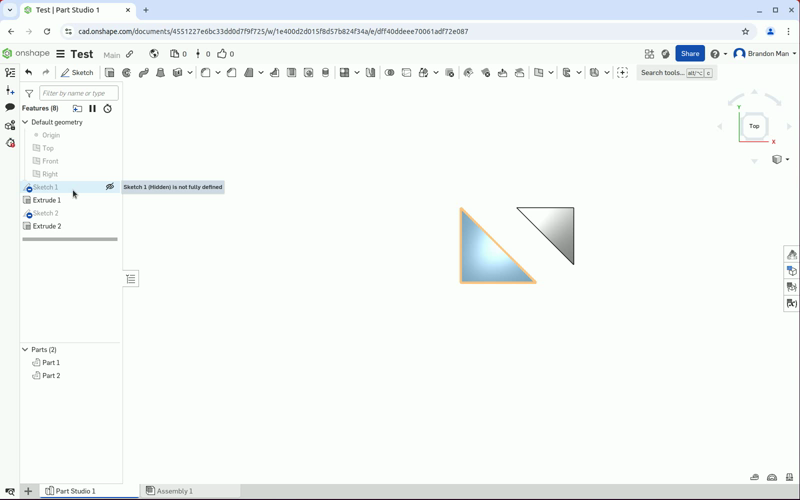
click(73, 189)
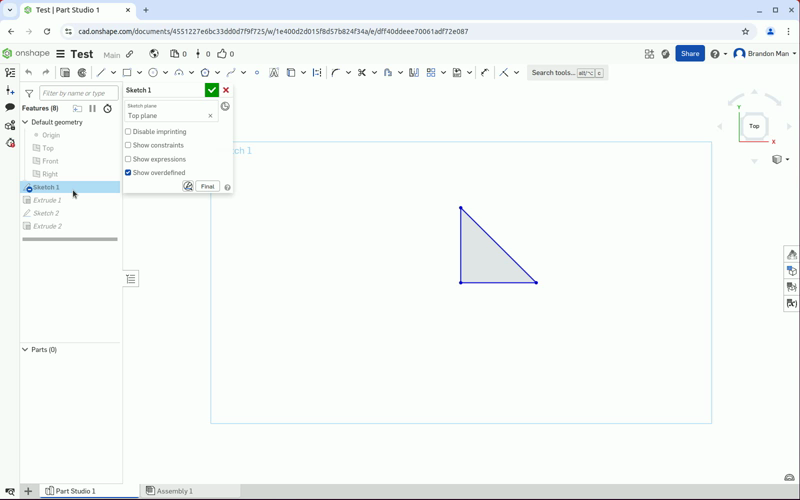
mouse_move(229, 92)
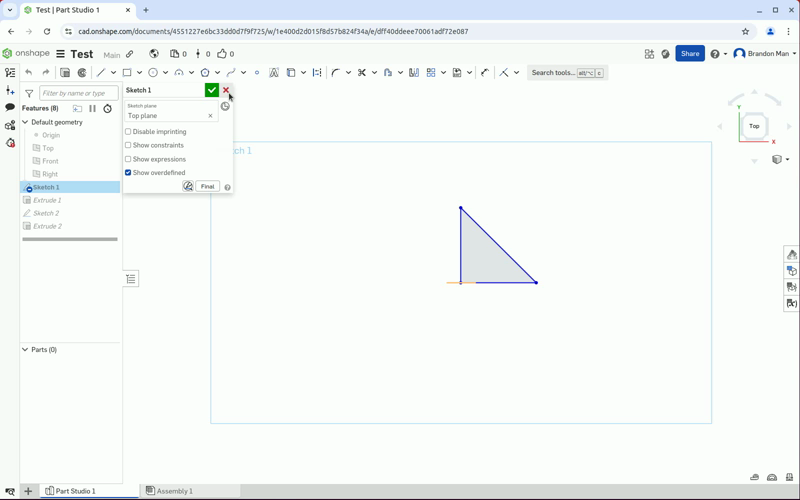
click(229, 92)
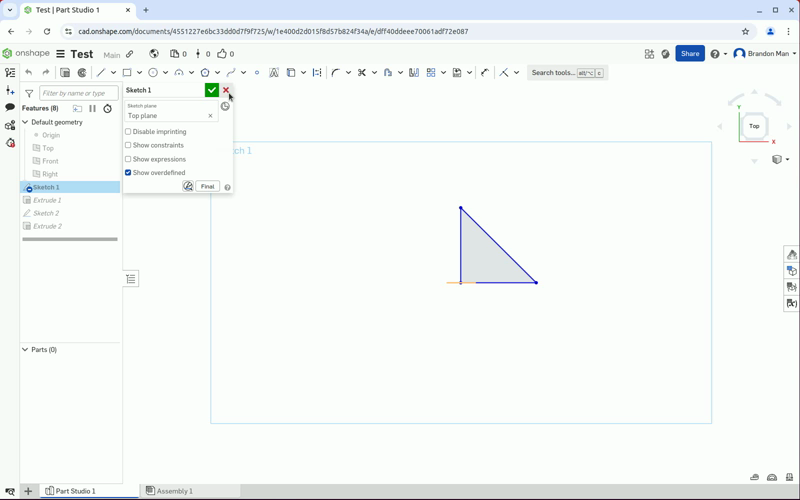
key(shift+s)
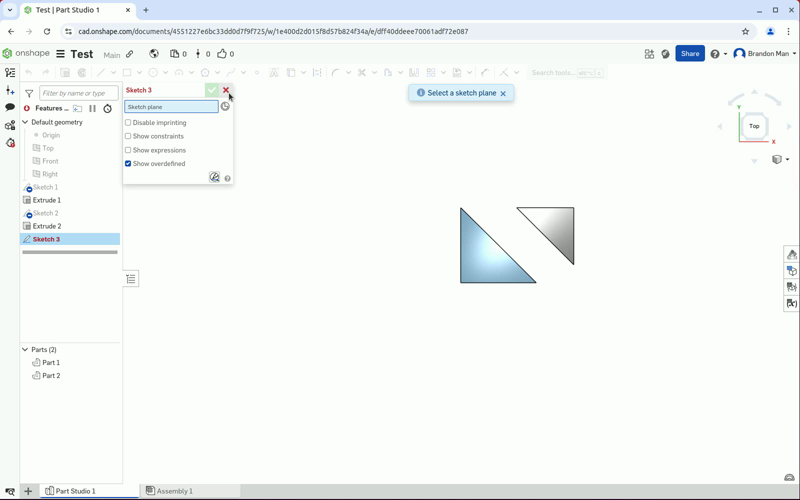
mouse_move(73, 150)
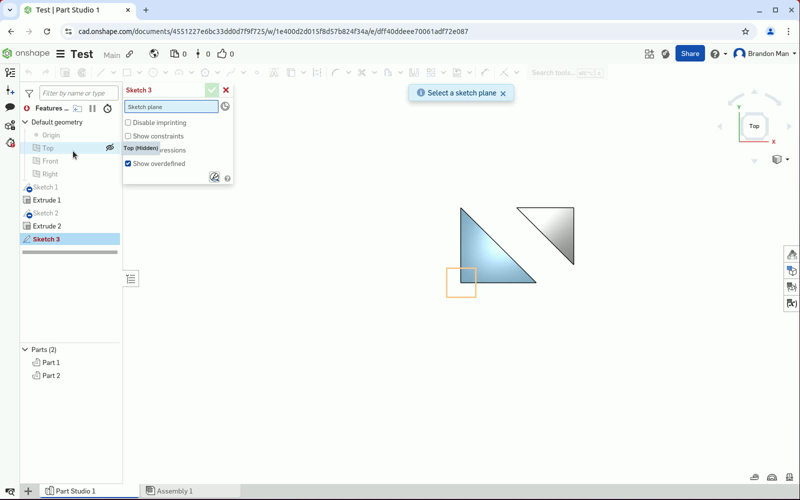
click(73, 150)
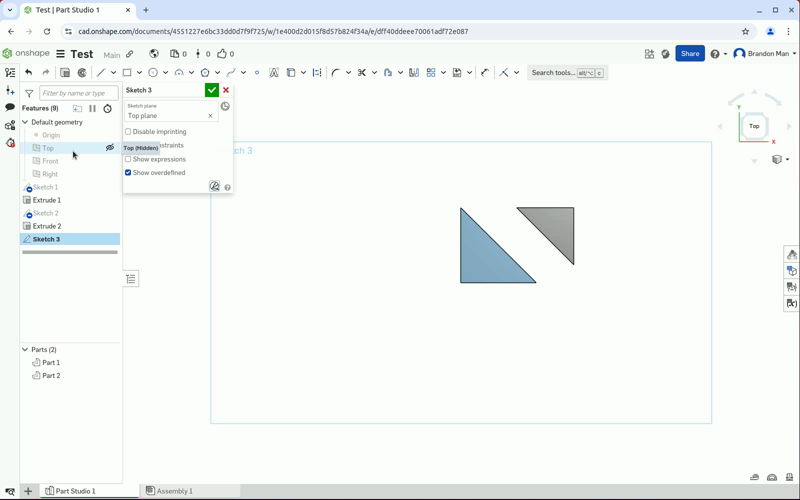
mouse_move(73, 352)
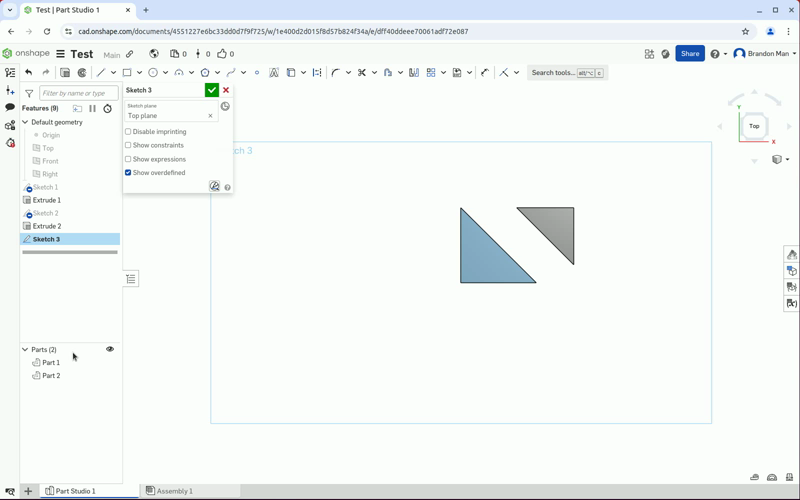
key(y)
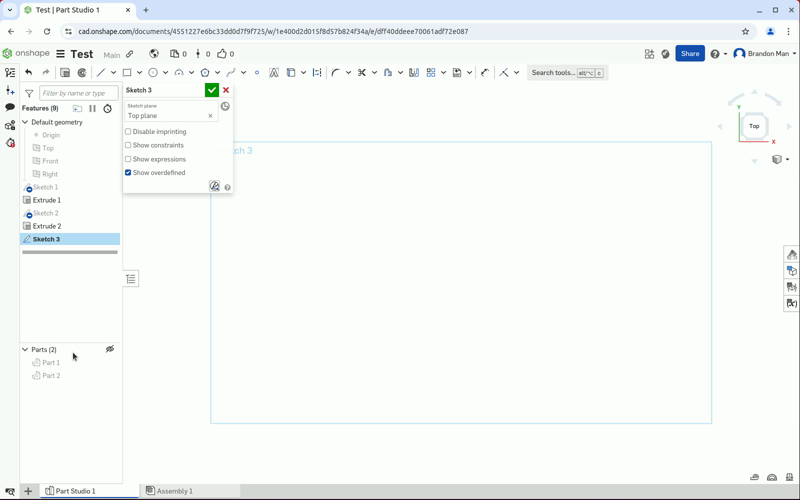
key(l)
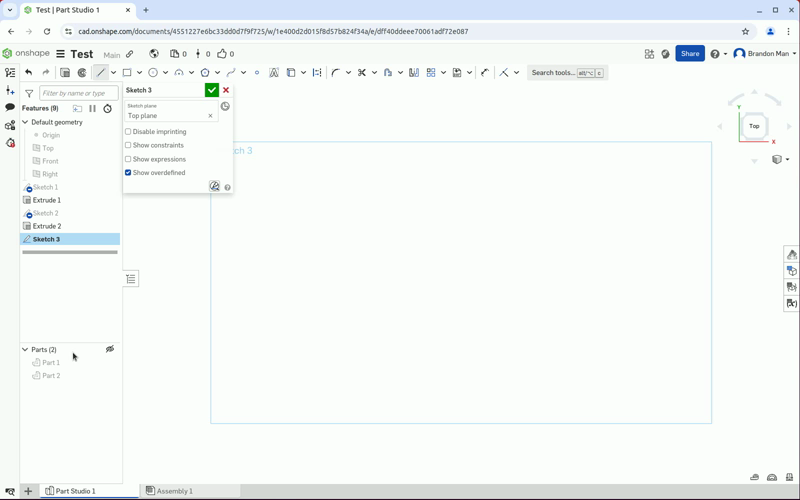
key_down(shift)
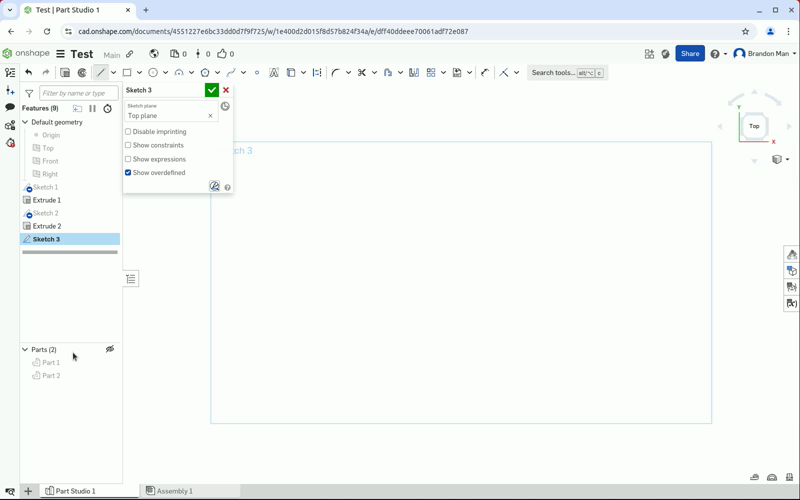
mouse_move(460, 207)
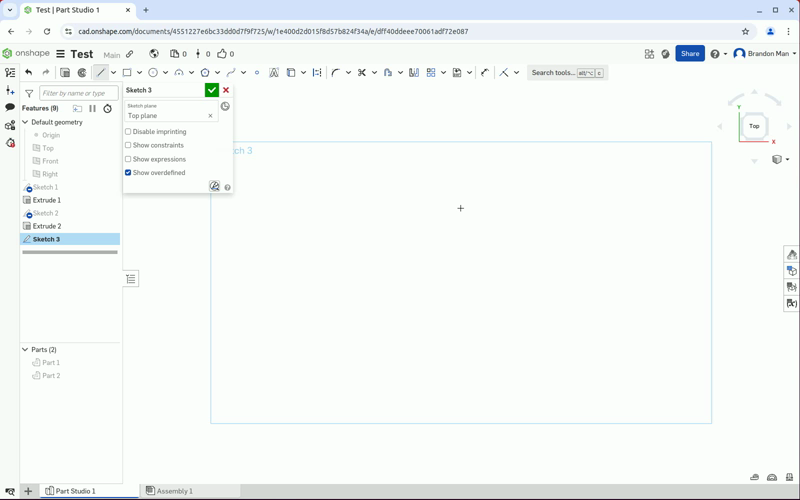
click(460, 207)
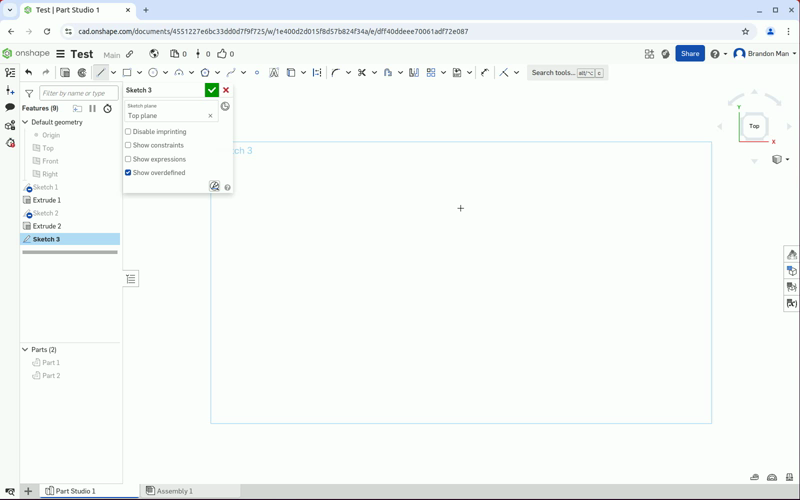
key_up(shift)
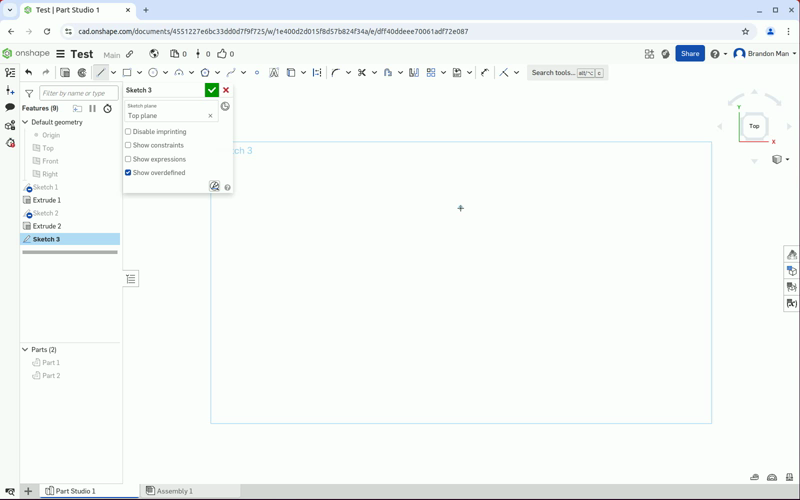
key_down(shift)
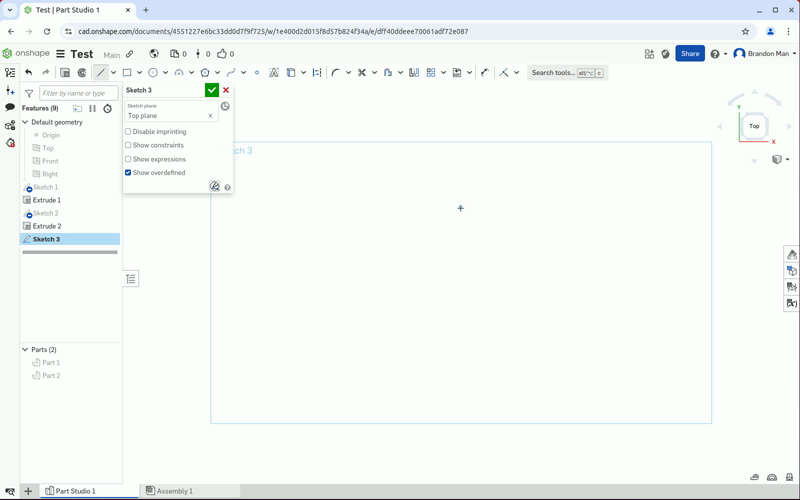
mouse_move(535, 282)
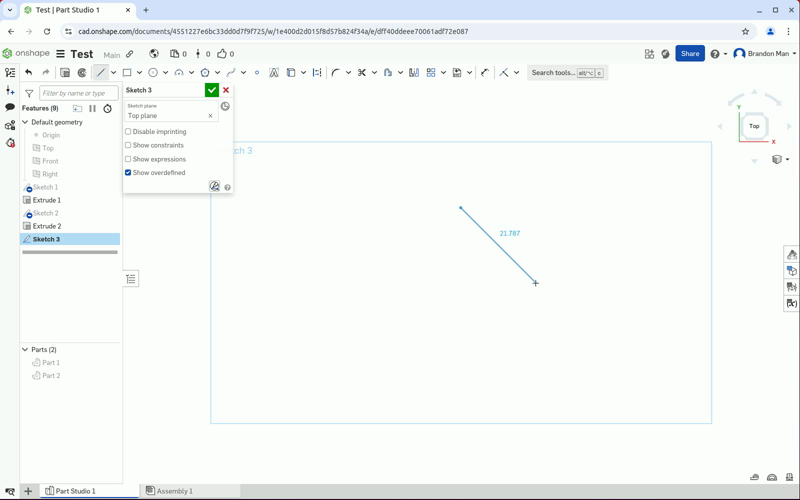
click(535, 282)
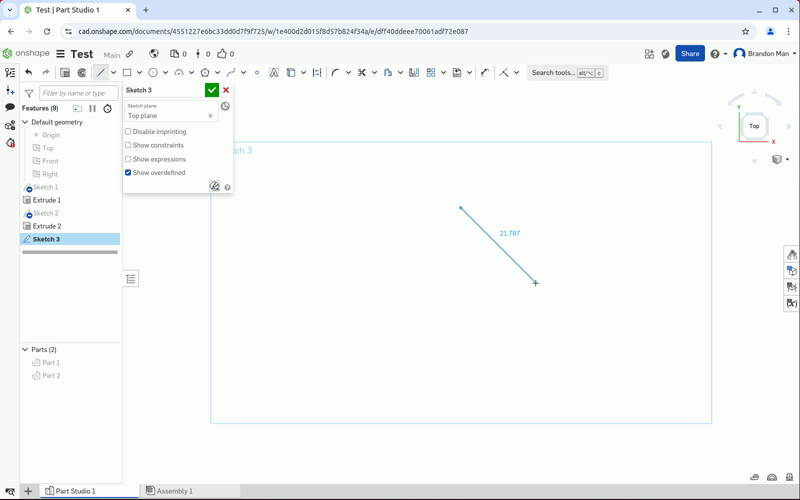
key_up(shift)
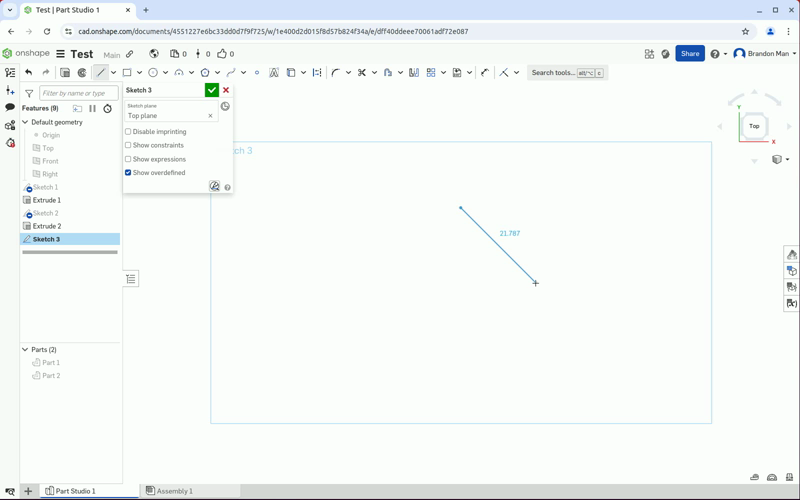
key_down(shift)
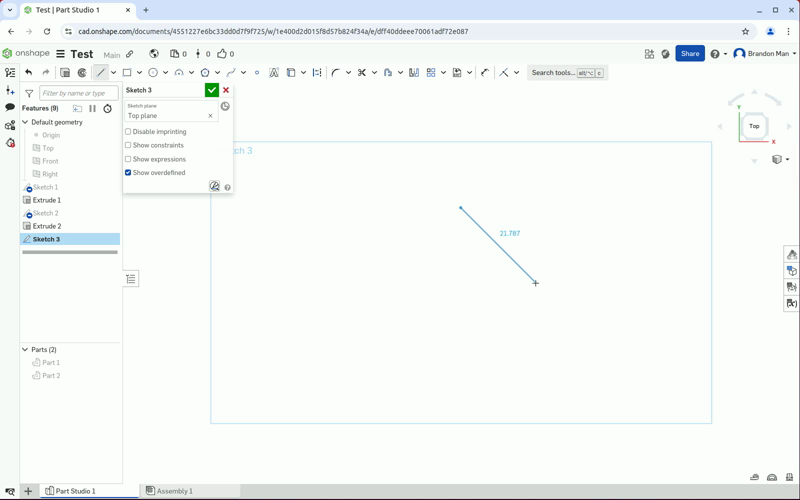
mouse_move(565, 282)
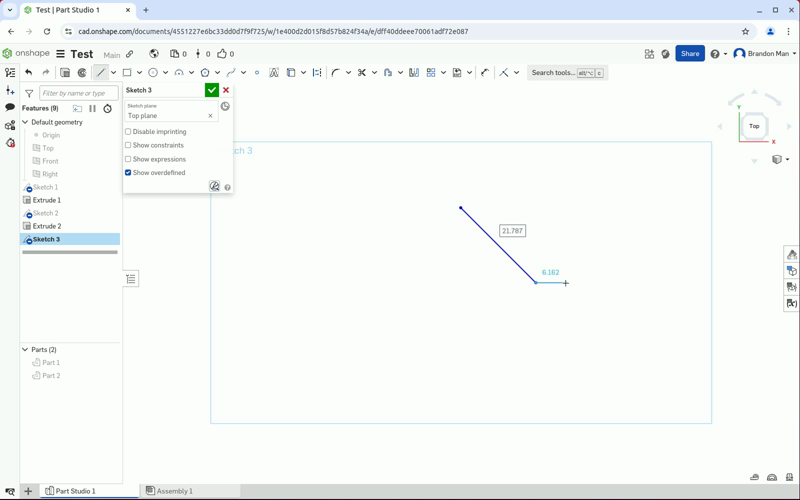
mouse_move(573, 282)
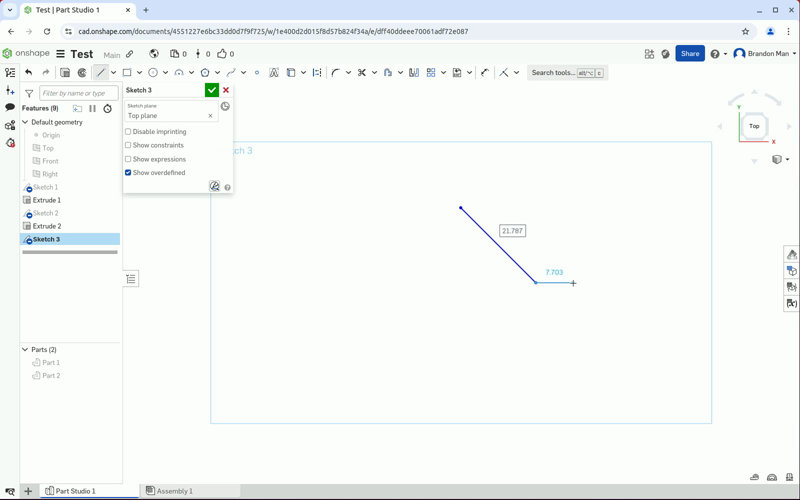
click(573, 282)
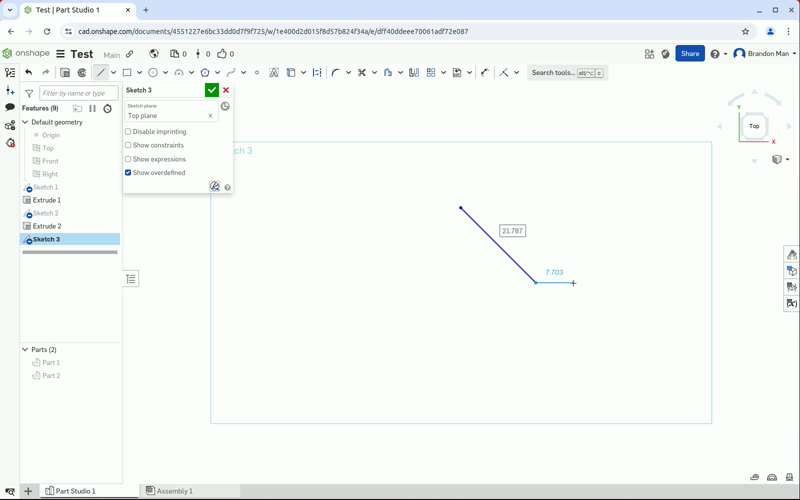
key_up(shift)
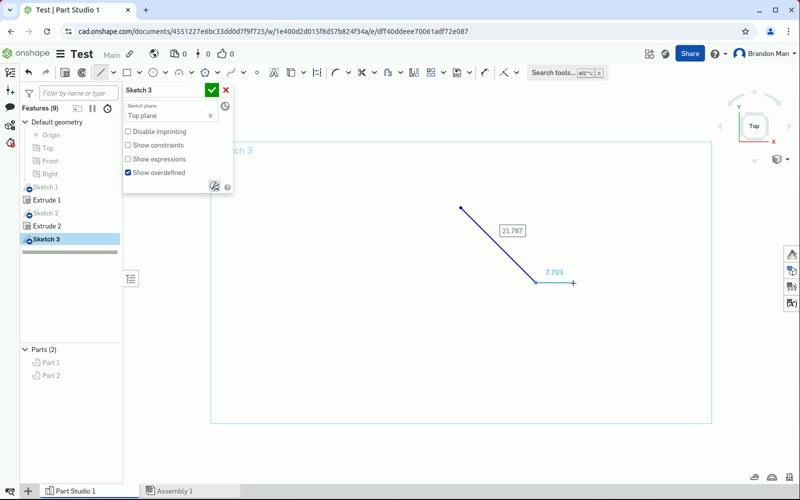
key_down(shift)
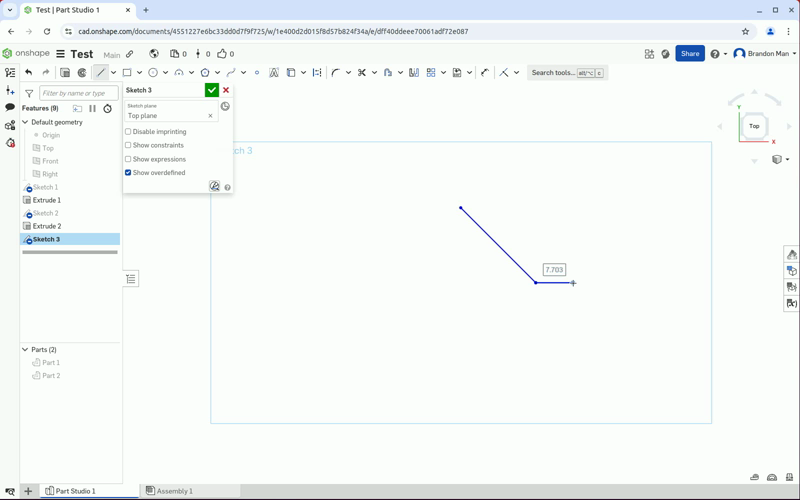
mouse_move(589, 282)
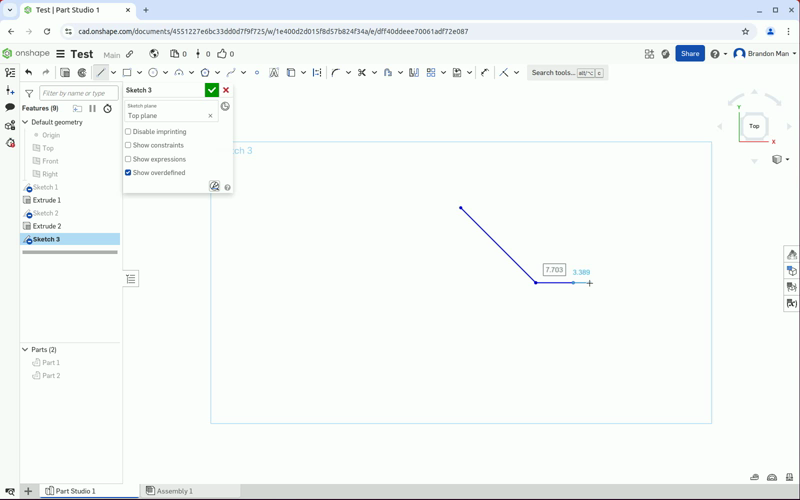
mouse_move(573, 263)
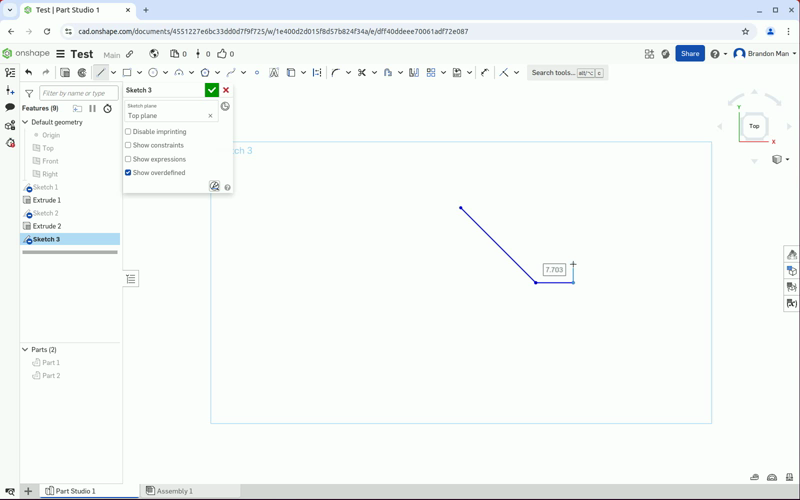
click(573, 263)
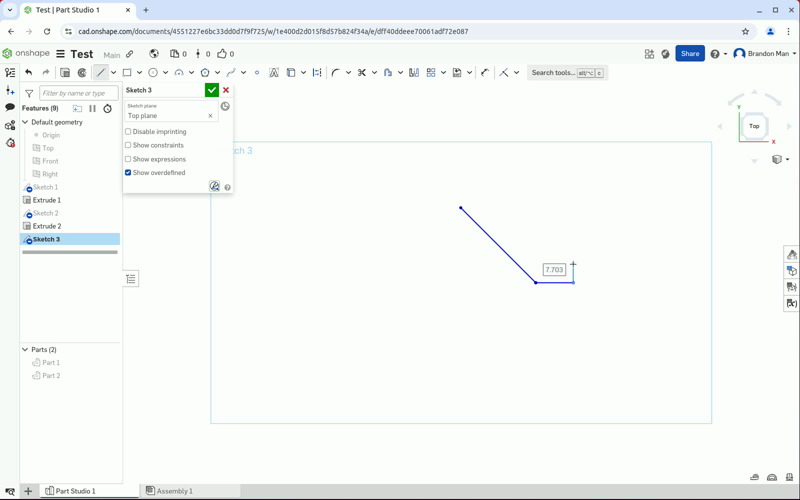
key_up(shift)
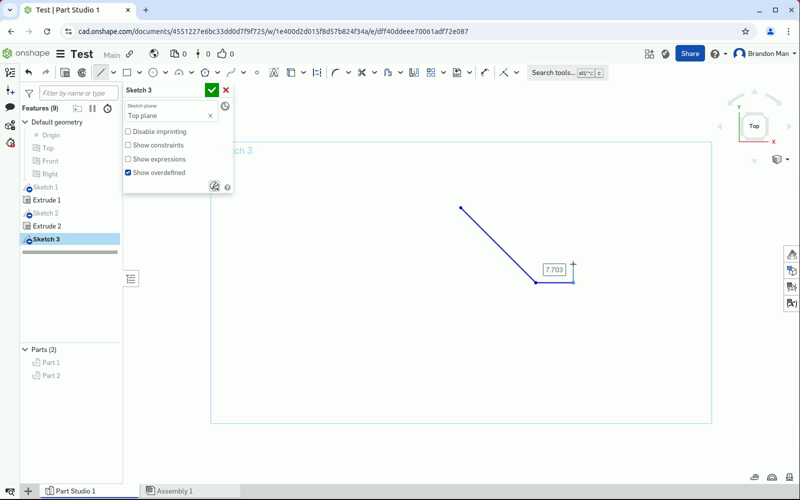
key_down(shift)
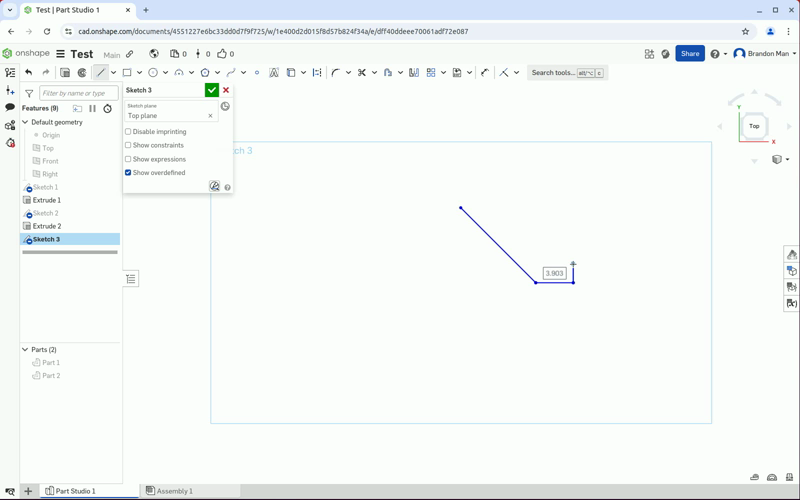
mouse_move(517, 207)
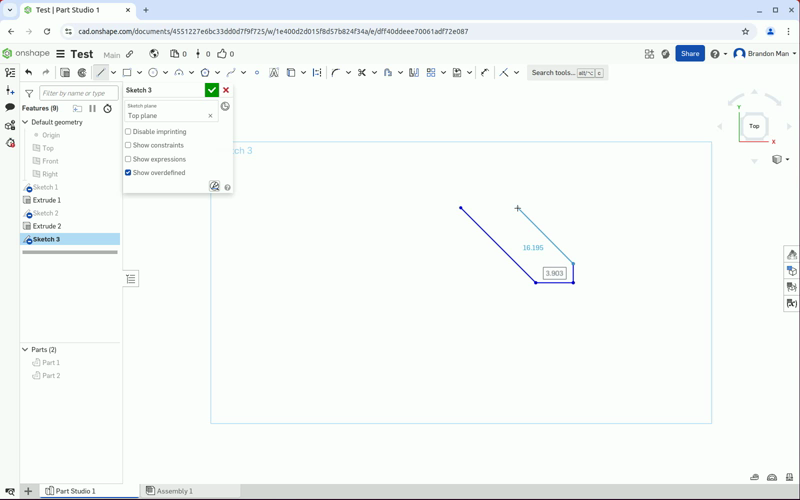
click(517, 207)
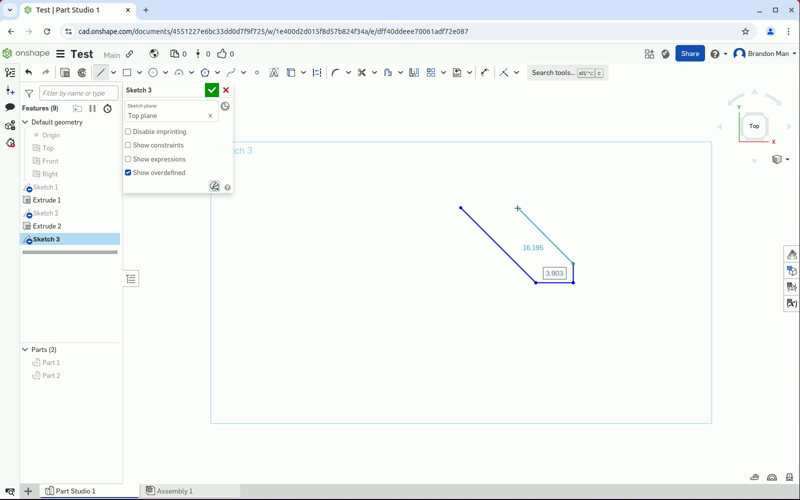
key_up(shift)
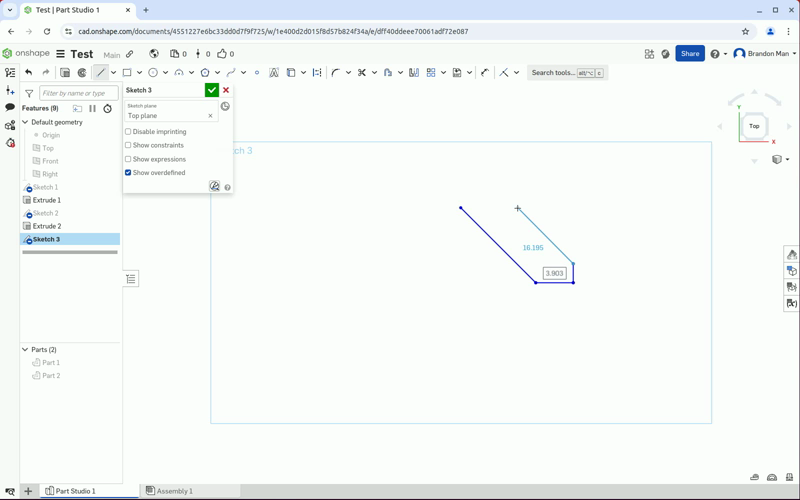
mouse_move(547, 207)
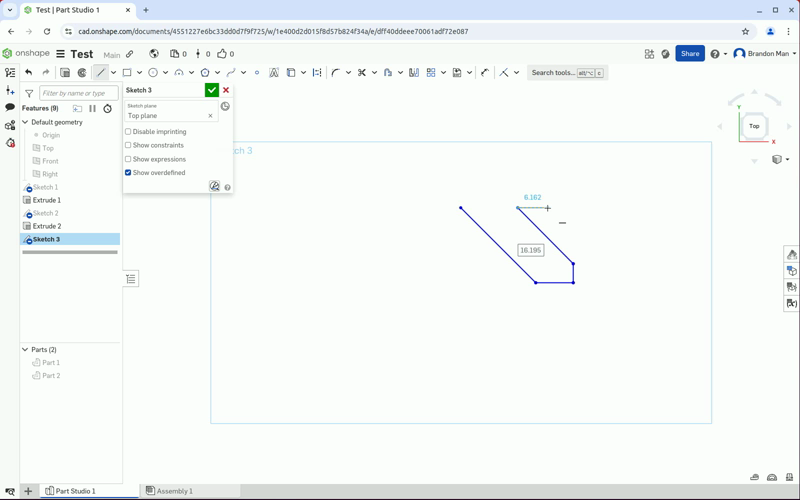
key_down(shift)
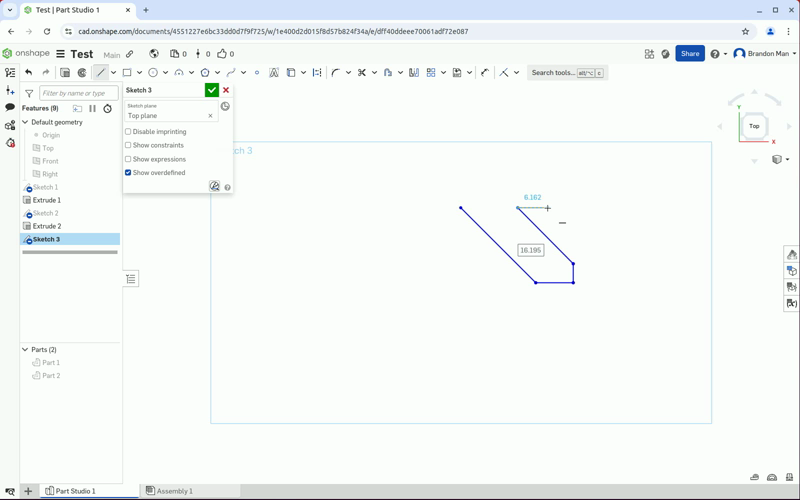
mouse_move(460, 207)
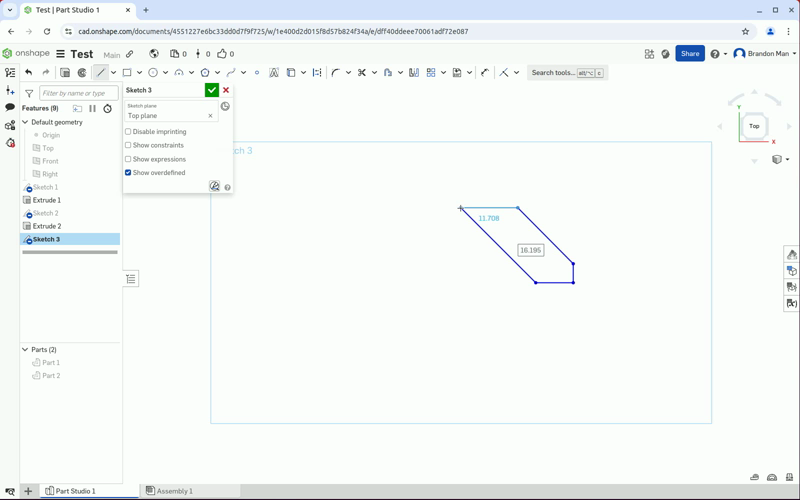
key_up(shift)
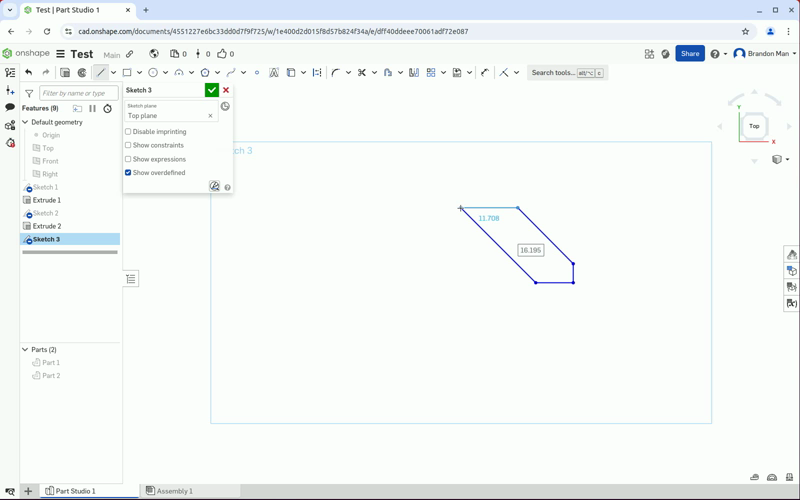
click(460, 207)
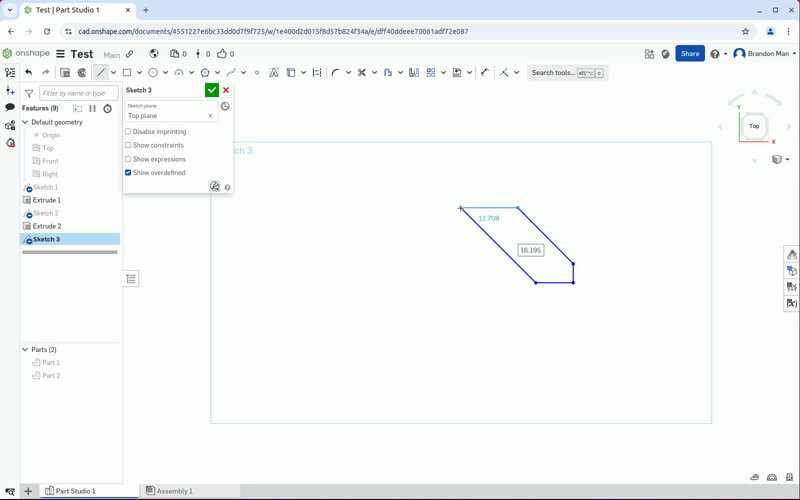
key(esc)
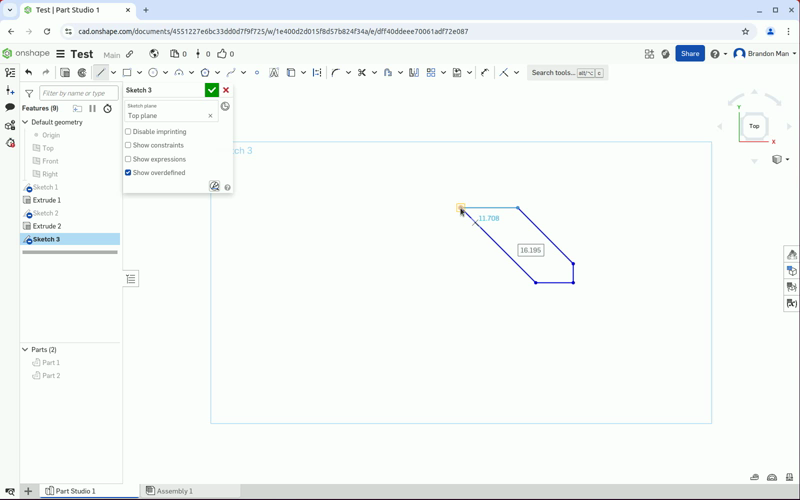
mouse_move(531, 272)
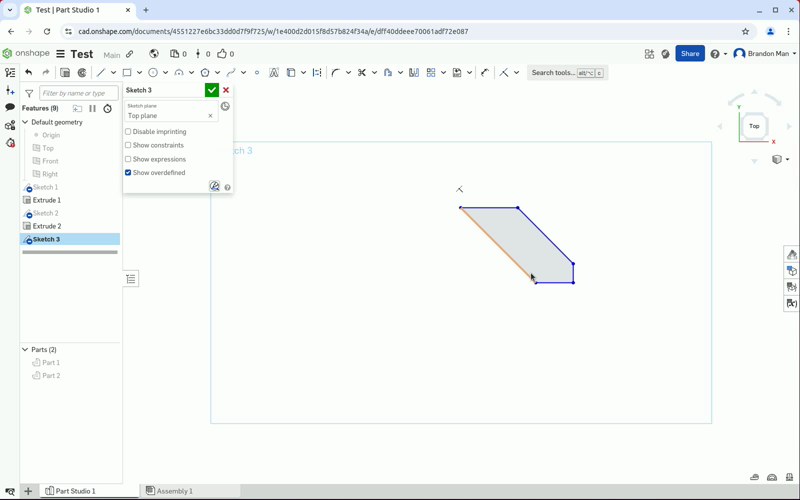
click(531, 272)
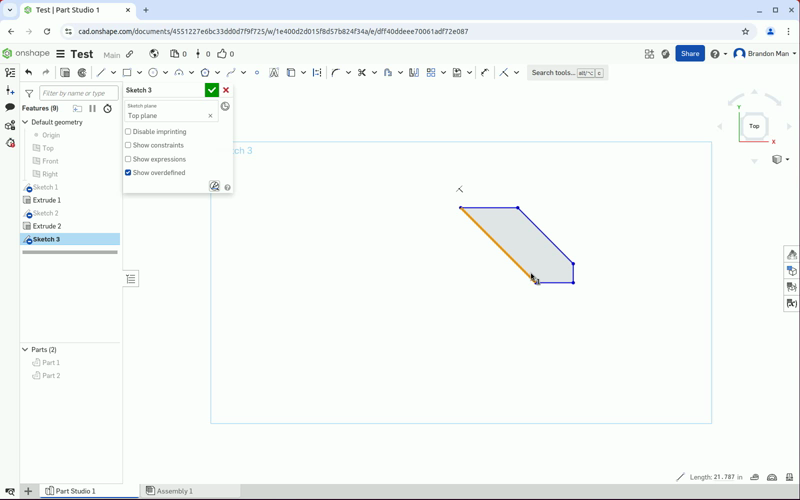
mouse_move(73, 352)
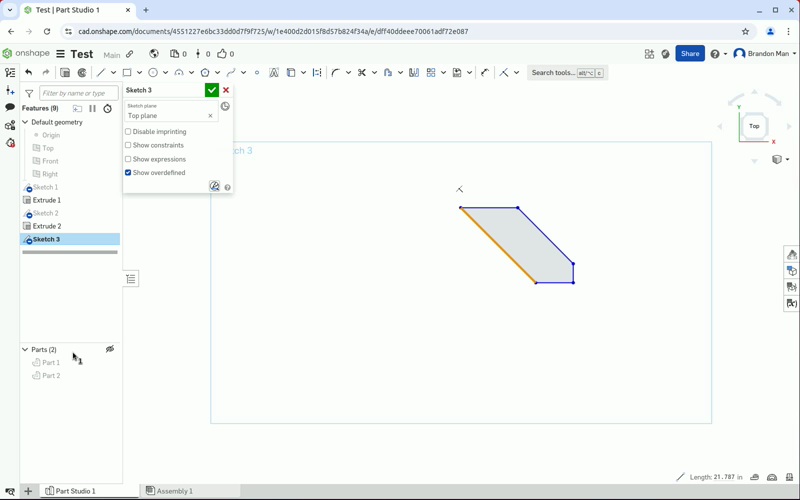
key(shift+y)
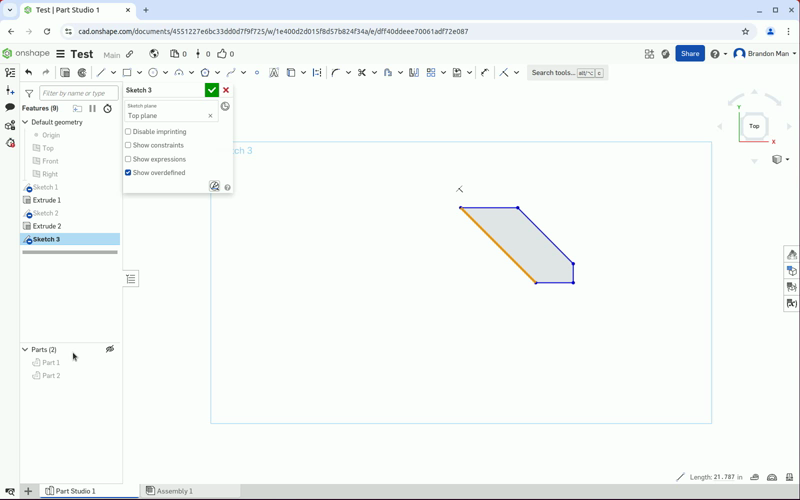
key(shift+e)
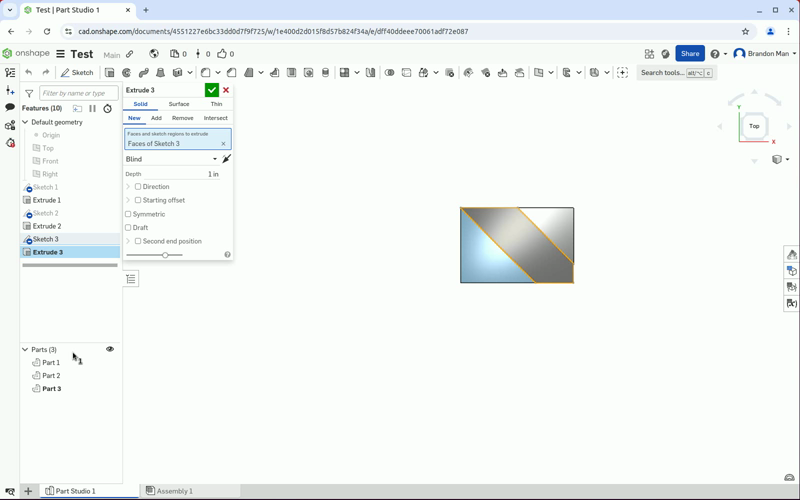
mouse_move(143, 106)
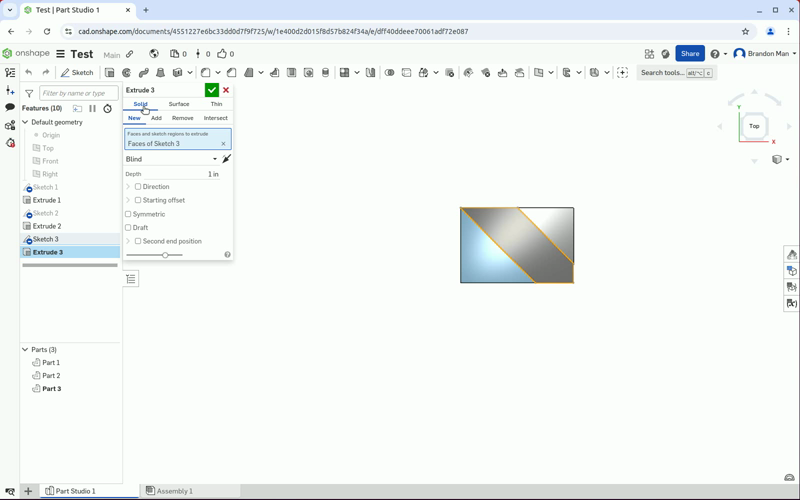
click(143, 106)
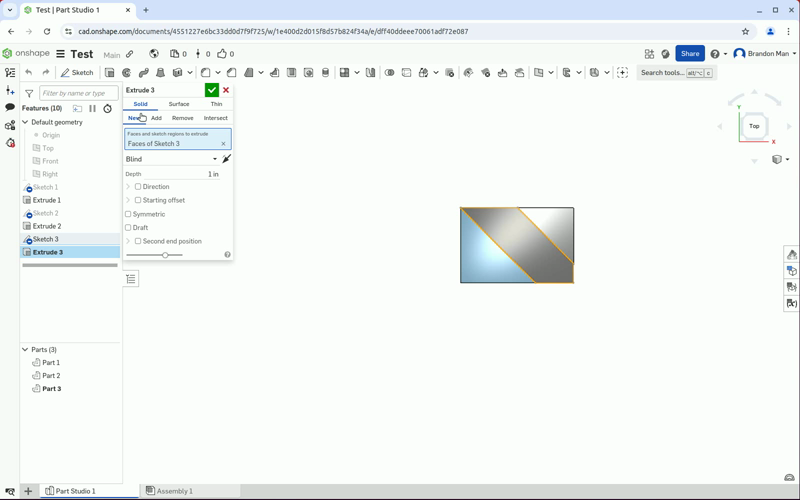
mouse_move(137, 120)
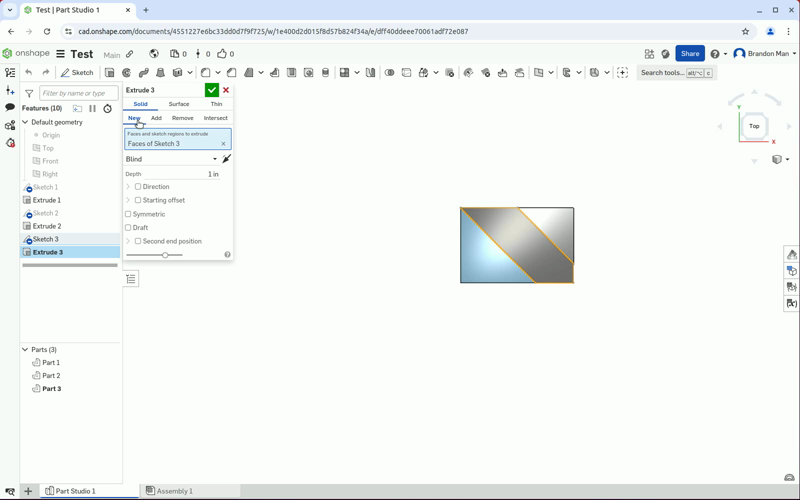
click(137, 120)
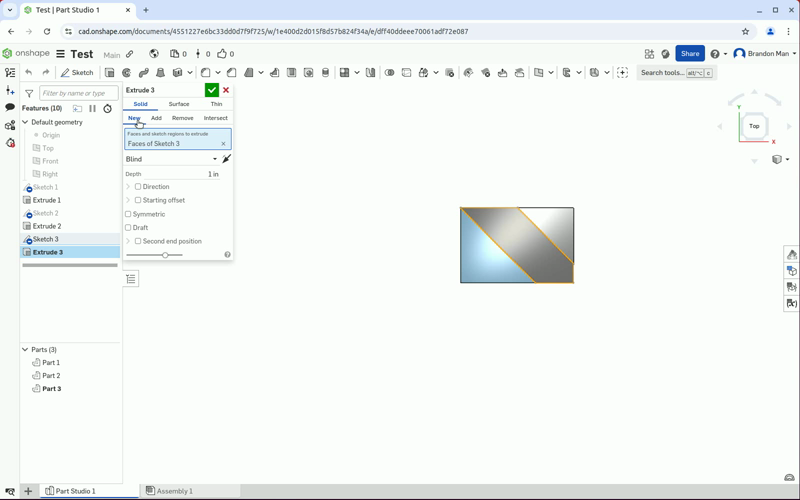
key(tab, 4)
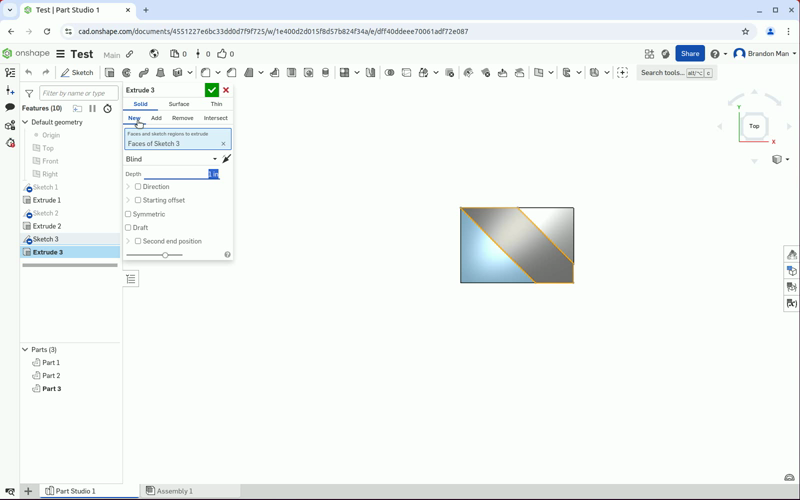
text(-15.405)
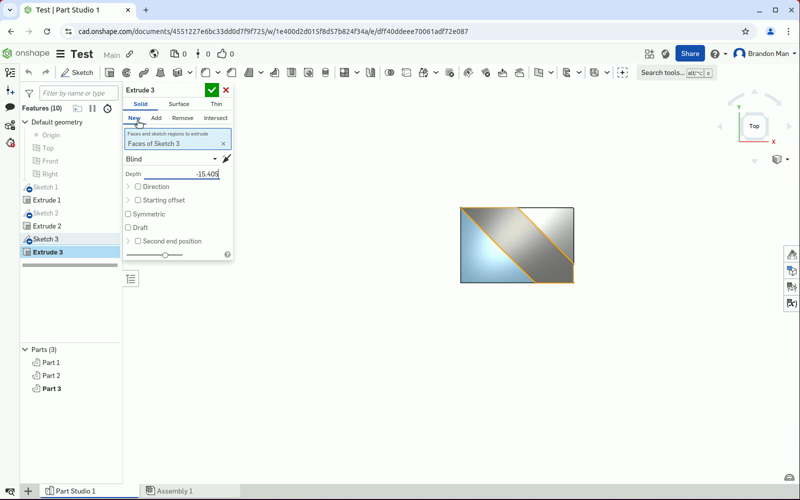
key(enter)
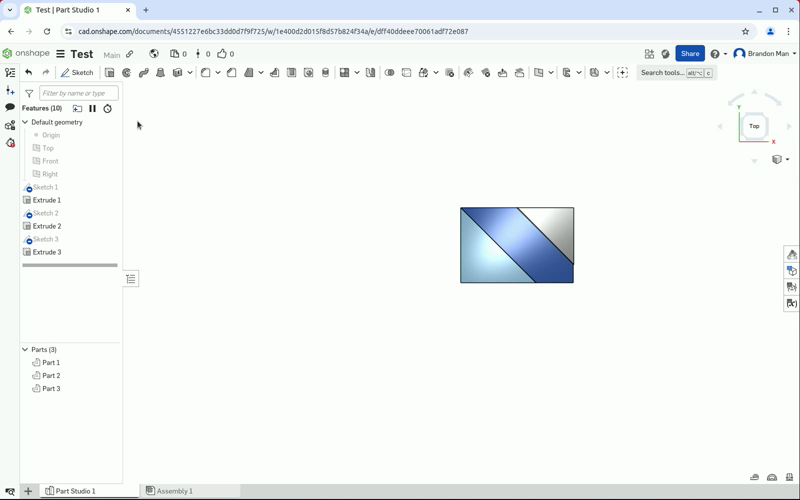
key(shift+h)
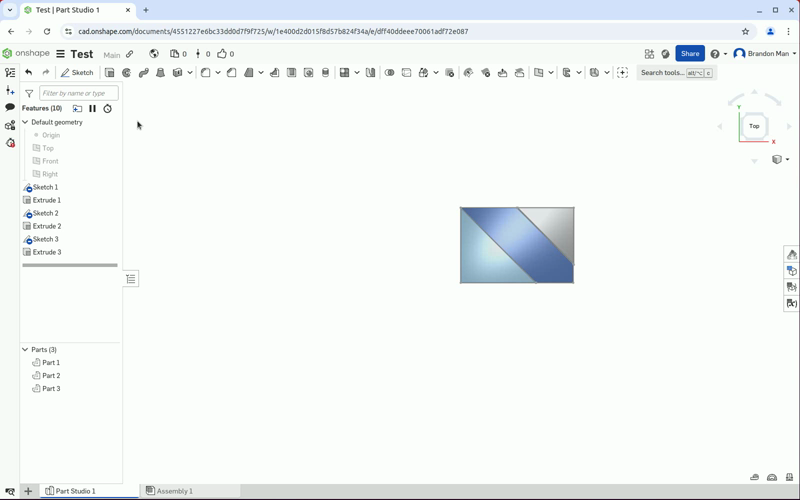
key(shift+h)
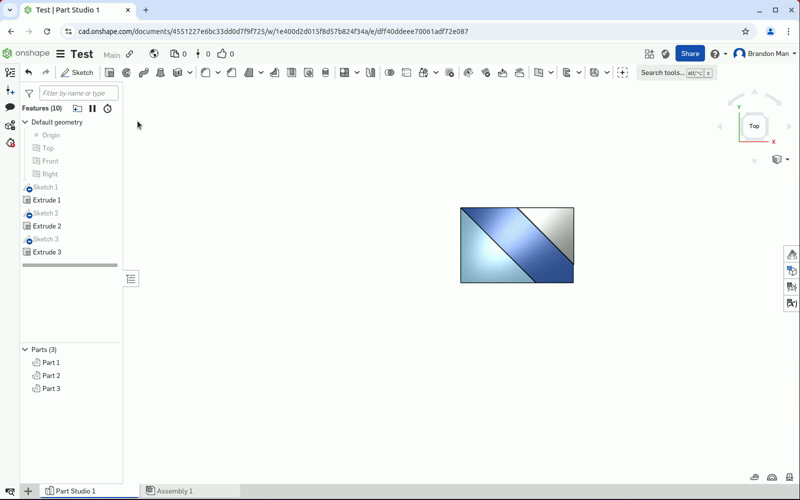
mouse_move(73, 189)
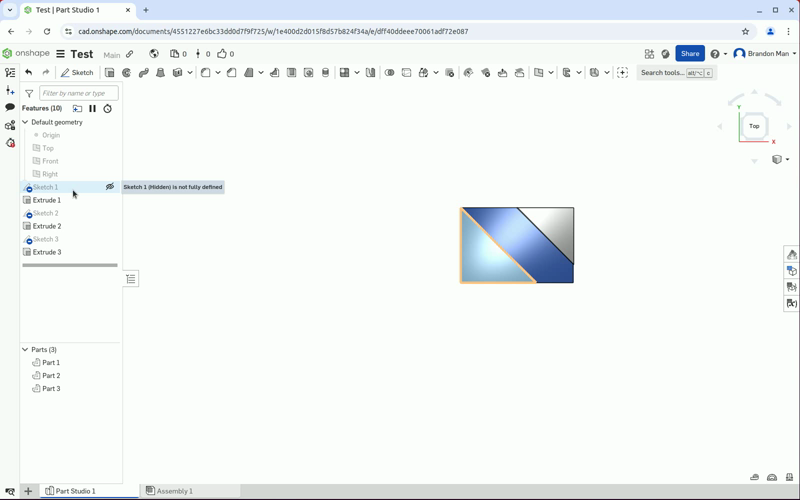
click(73, 189)
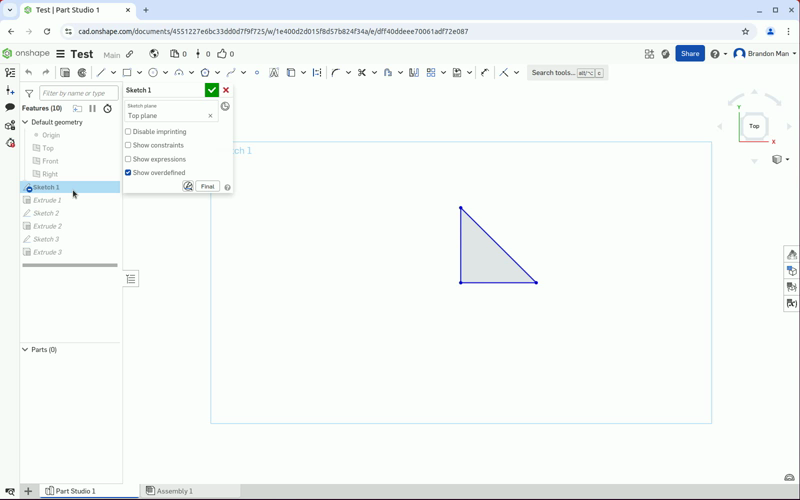
mouse_move(229, 92)
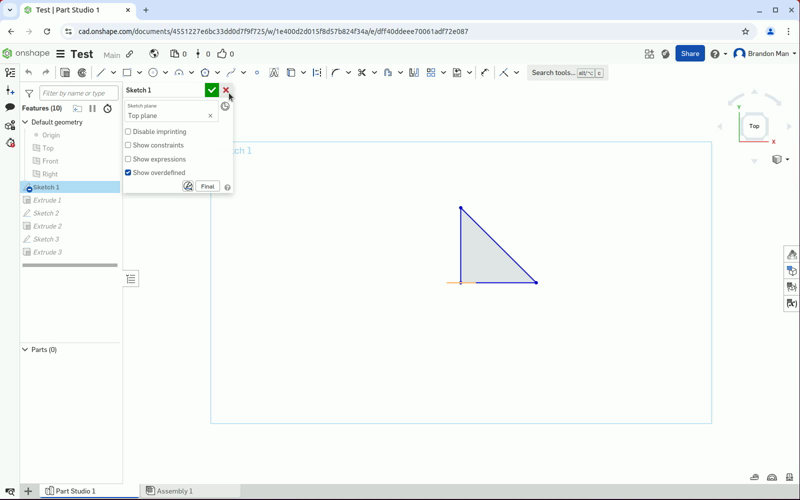
click(229, 92)
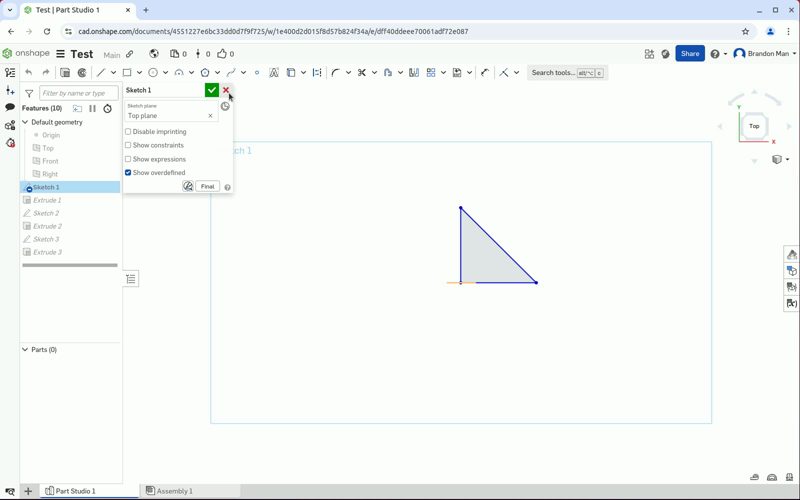
key(shift+s)
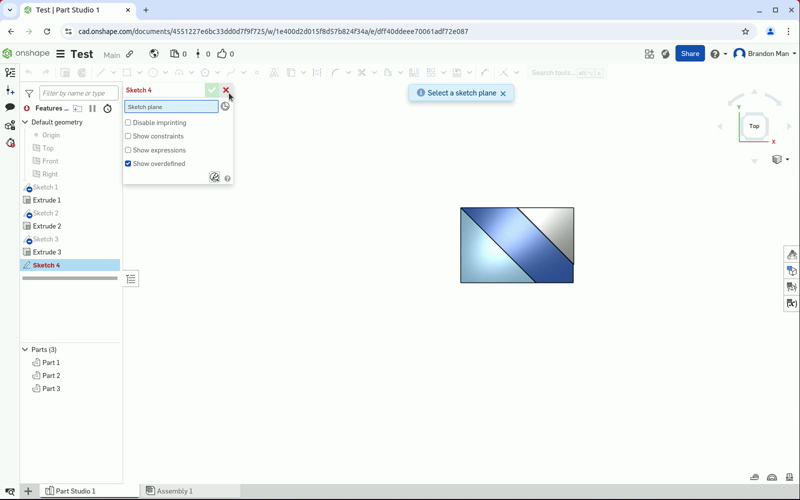
mouse_move(73, 150)
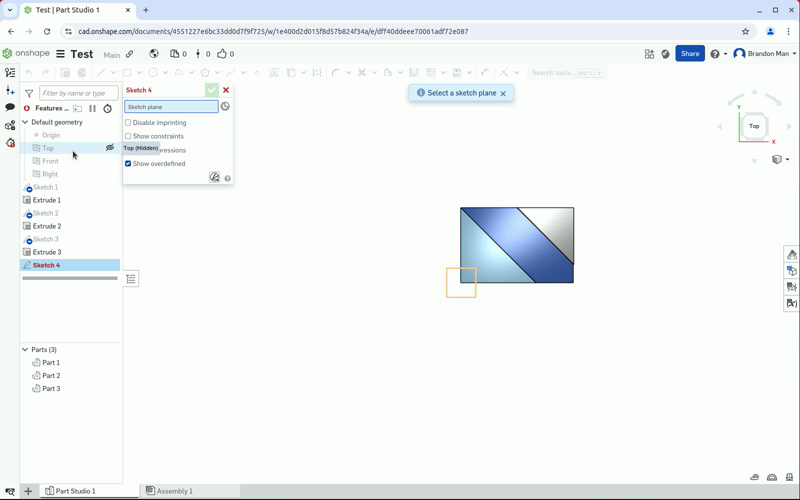
click(73, 150)
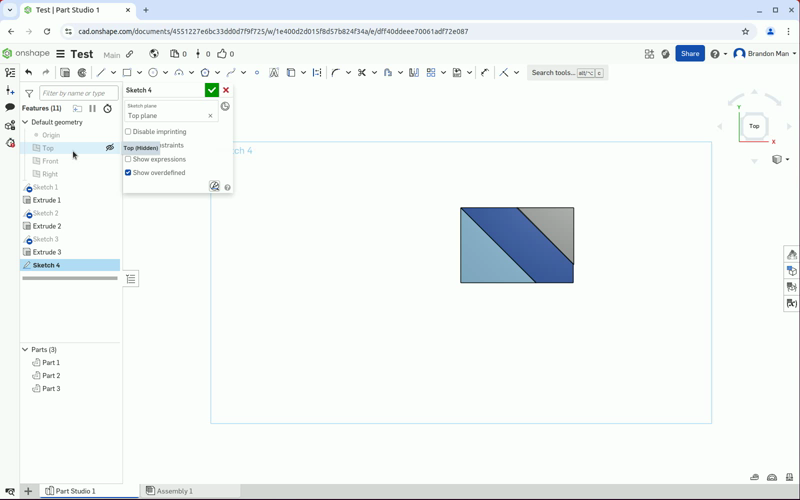
mouse_move(73, 352)
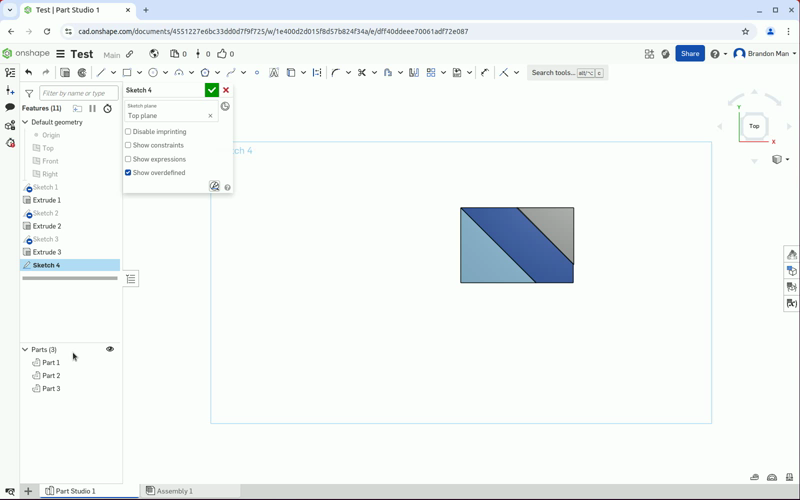
key(y)
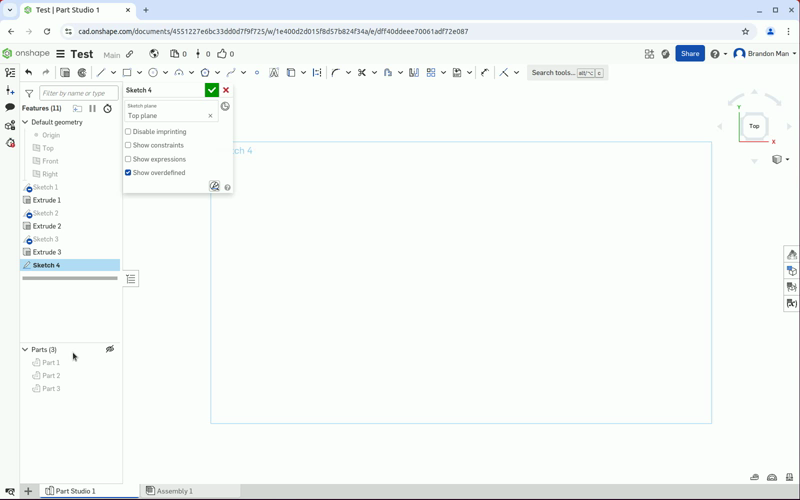
key(l)
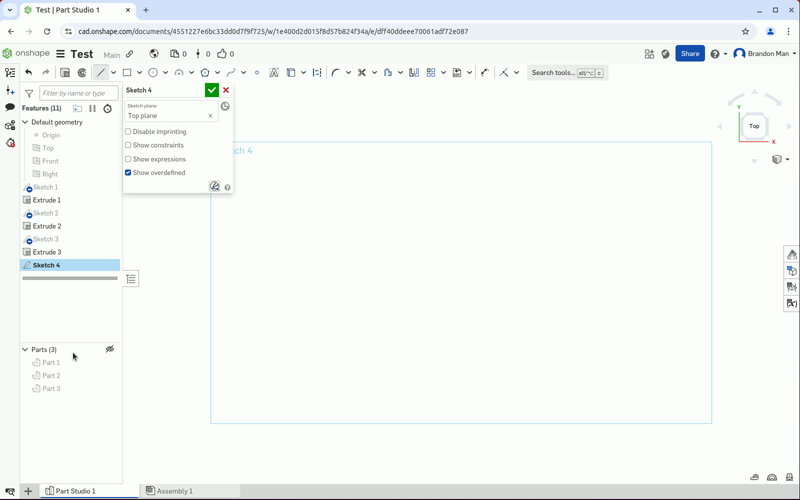
key_down(shift)
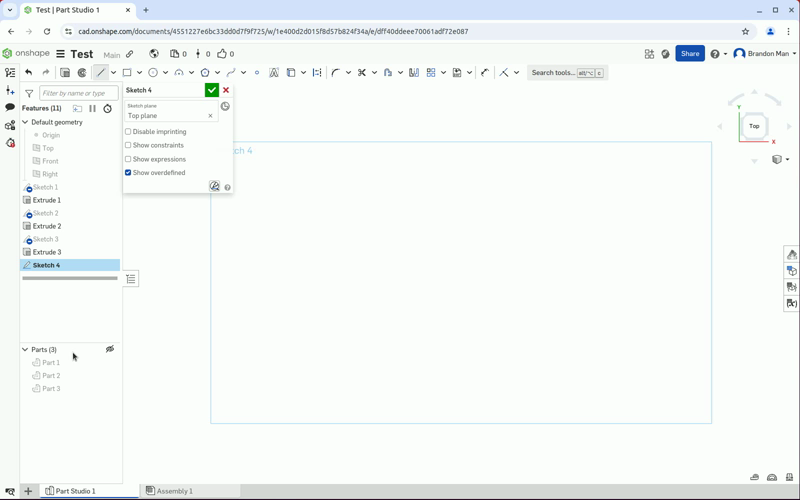
mouse_move(460, 207)
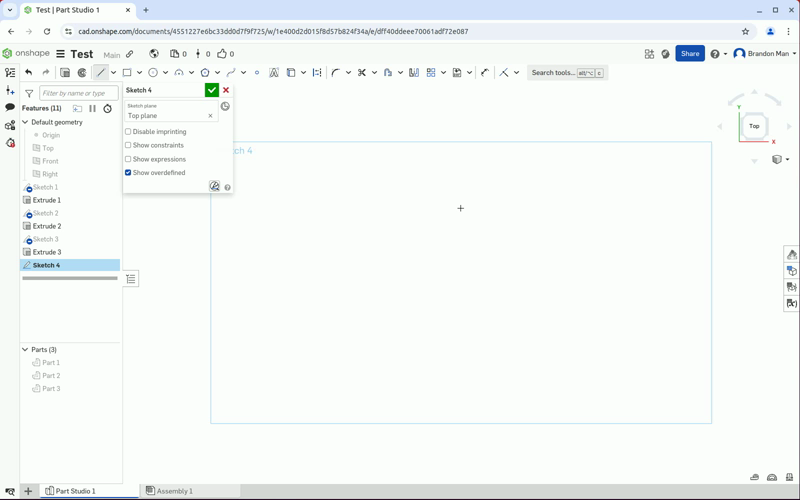
click(460, 207)
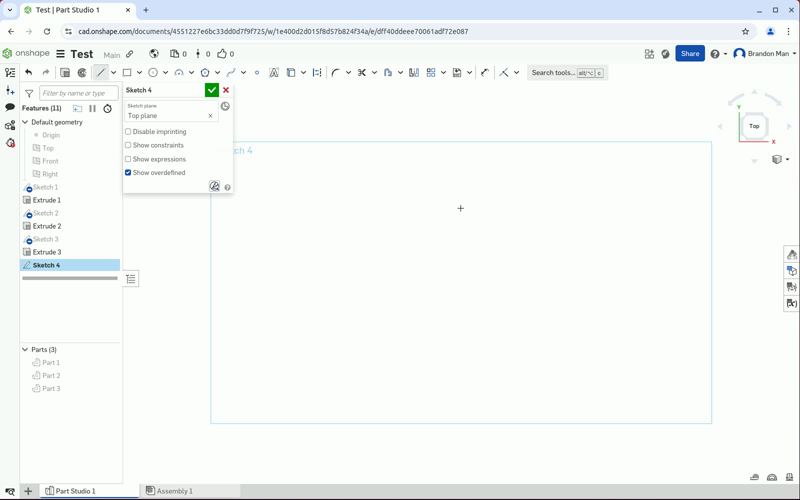
key_up(shift)
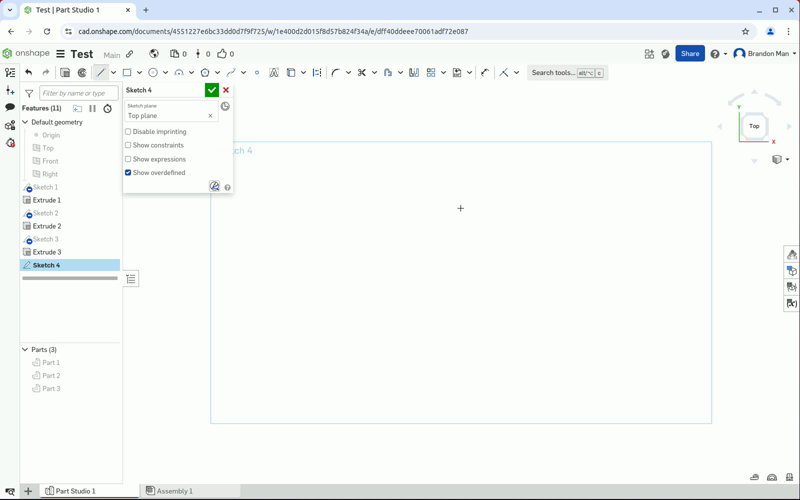
key_down(shift)
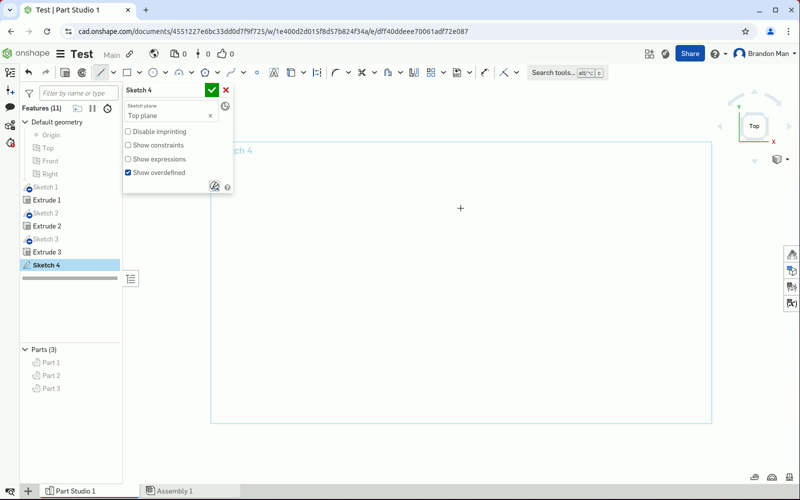
mouse_move(535, 282)
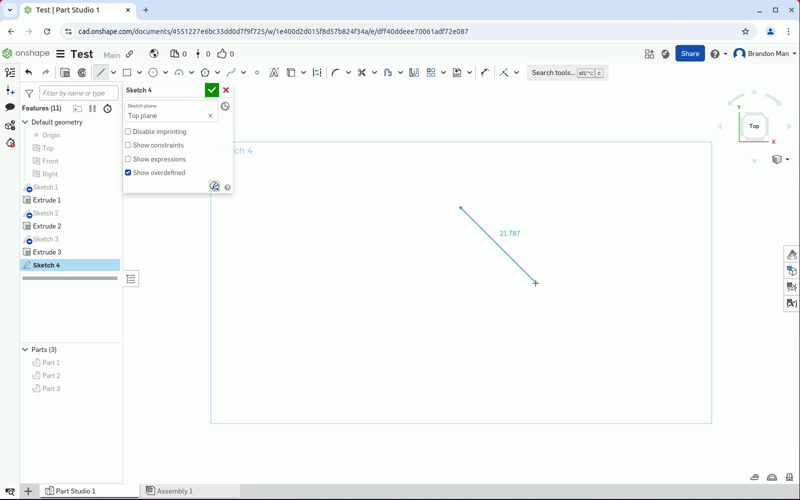
click(535, 282)
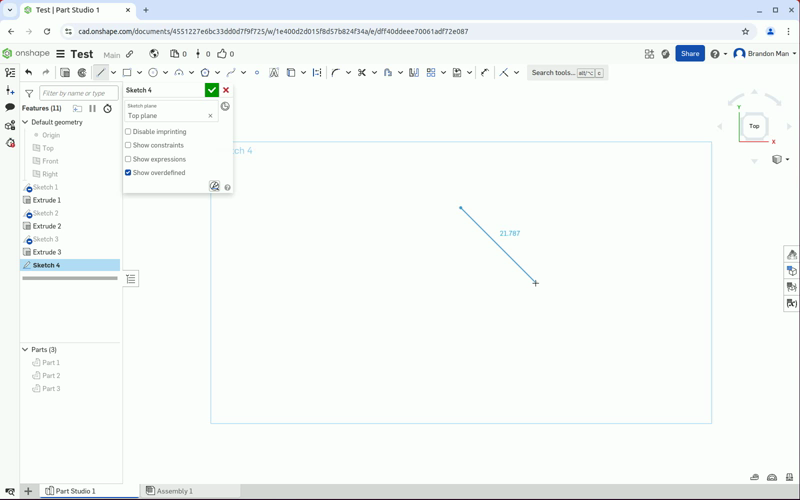
key_up(shift)
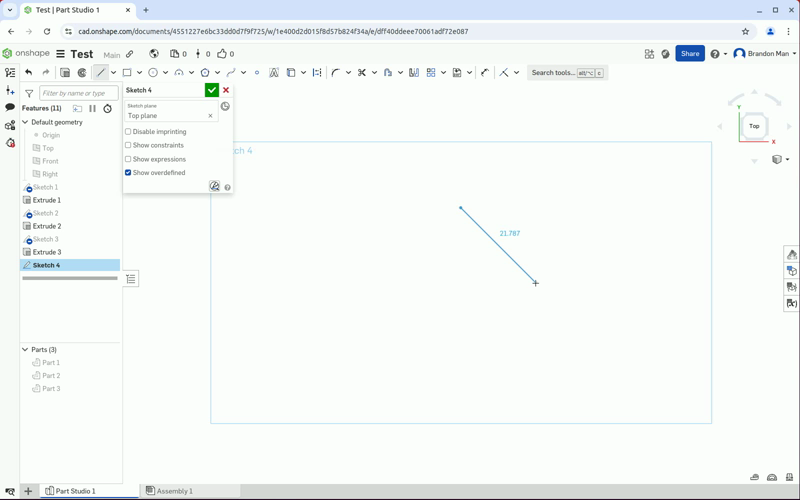
key_down(shift)
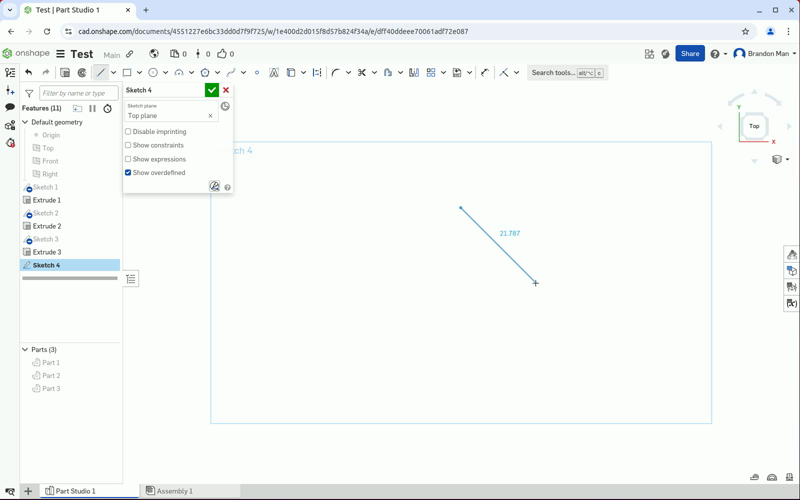
mouse_move(565, 282)
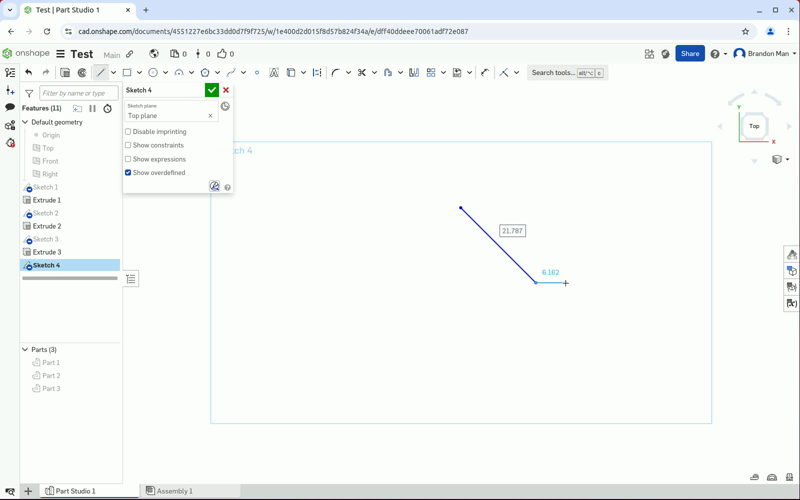
mouse_move(573, 282)
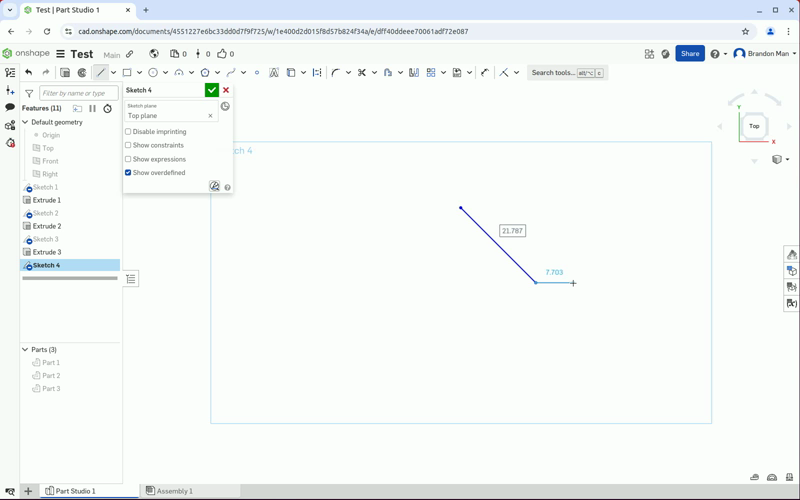
click(573, 282)
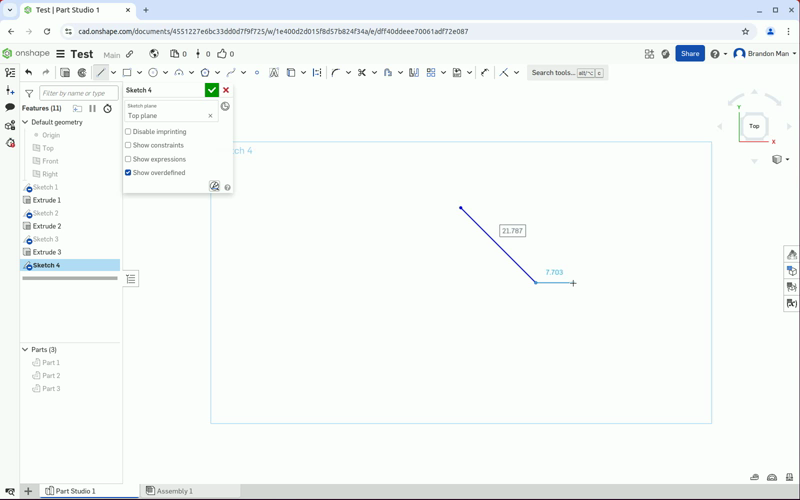
key_up(shift)
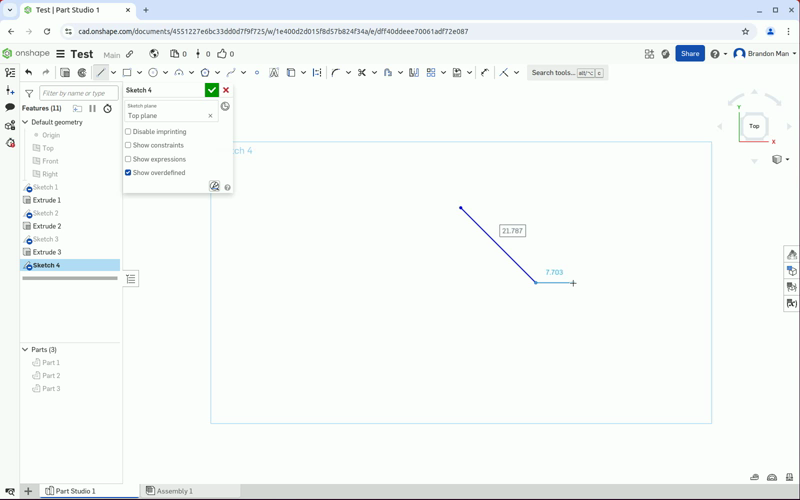
key_down(shift)
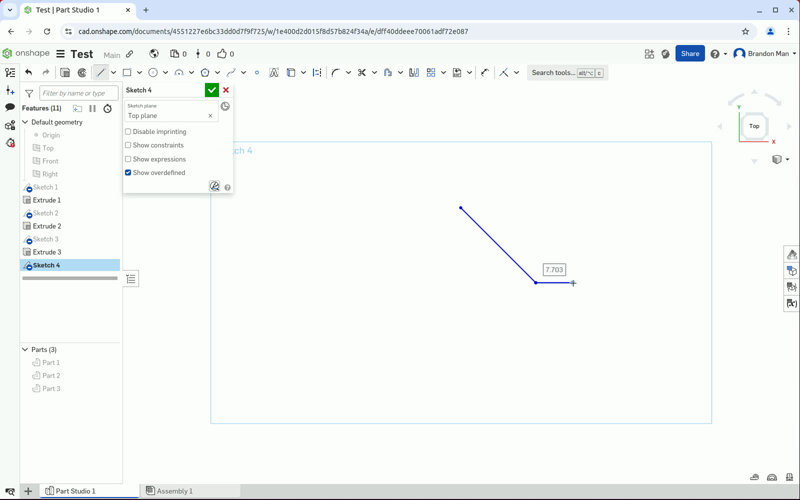
mouse_move(589, 282)
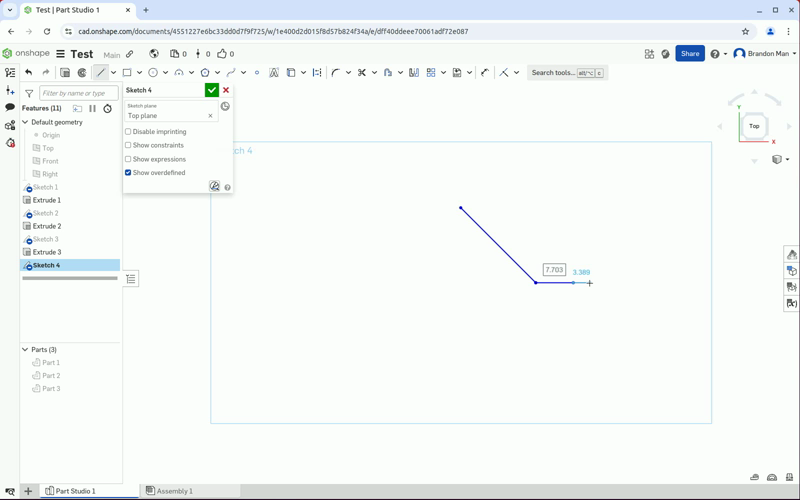
mouse_move(573, 263)
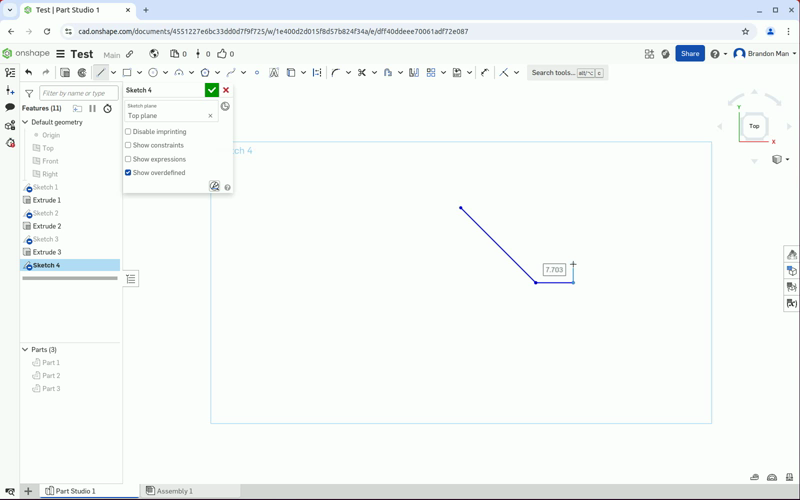
click(573, 263)
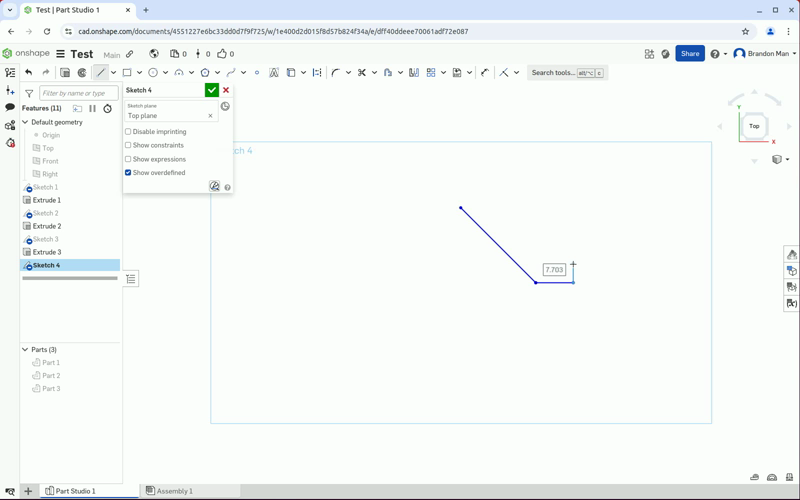
key_up(shift)
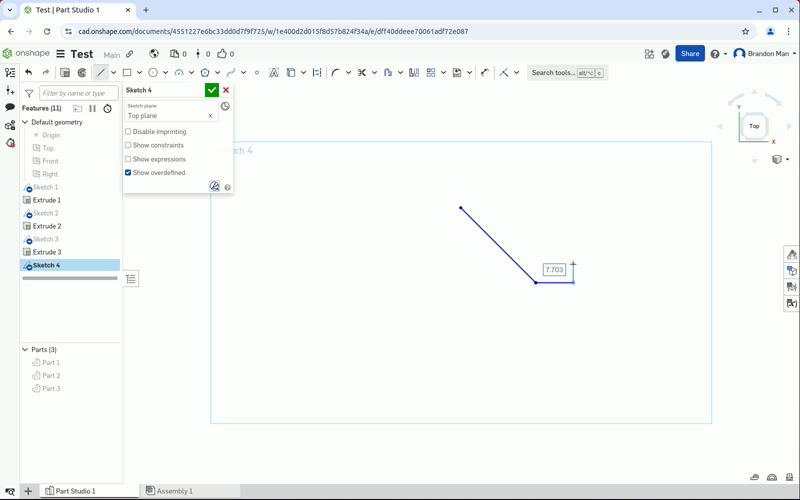
key_down(shift)
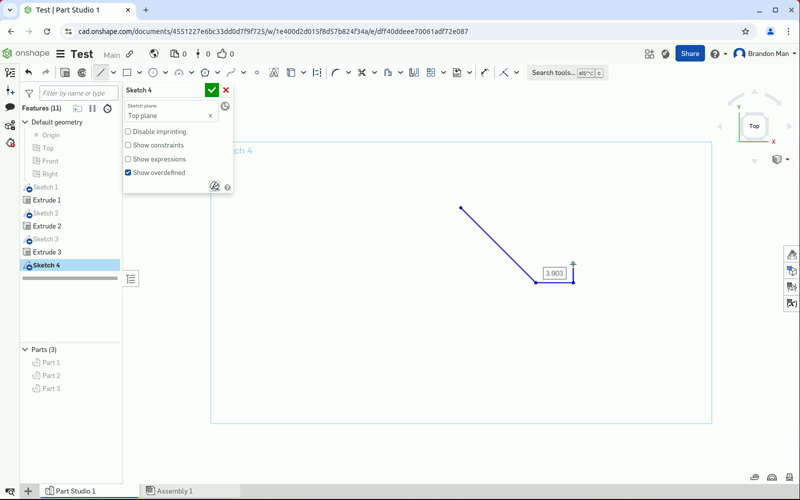
mouse_move(517, 207)
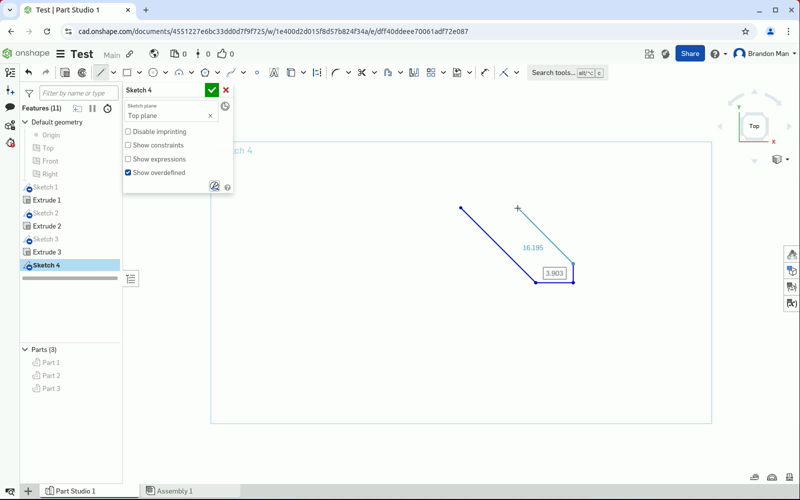
click(517, 207)
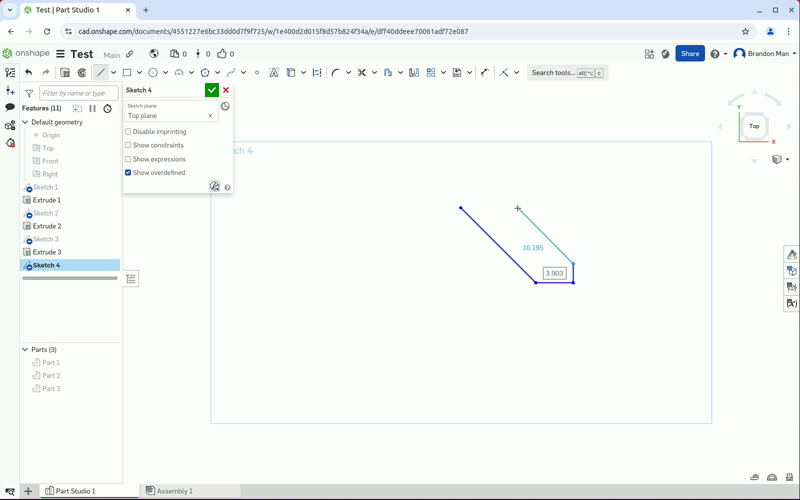
key_up(shift)
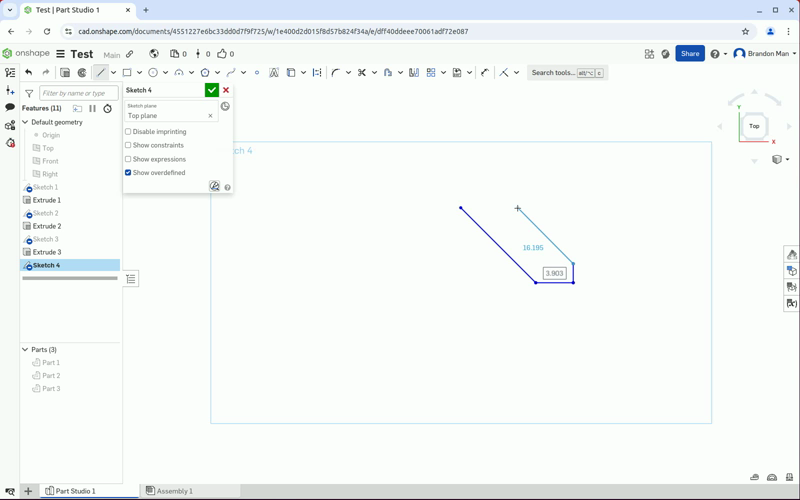
mouse_move(547, 207)
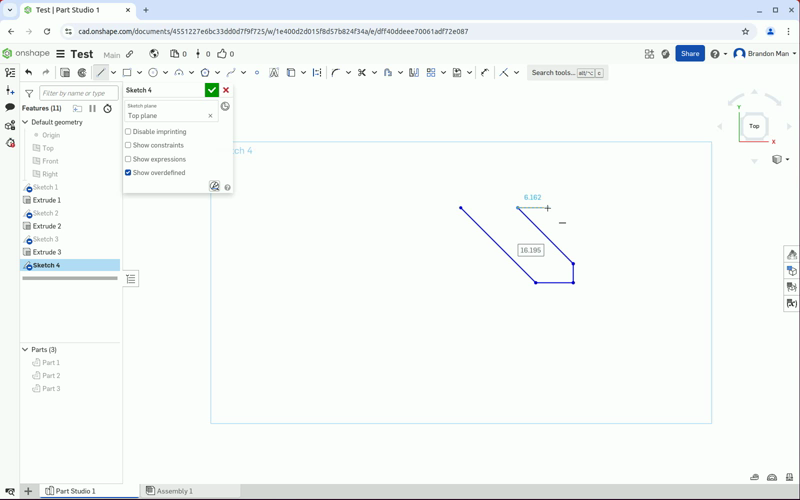
key_down(shift)
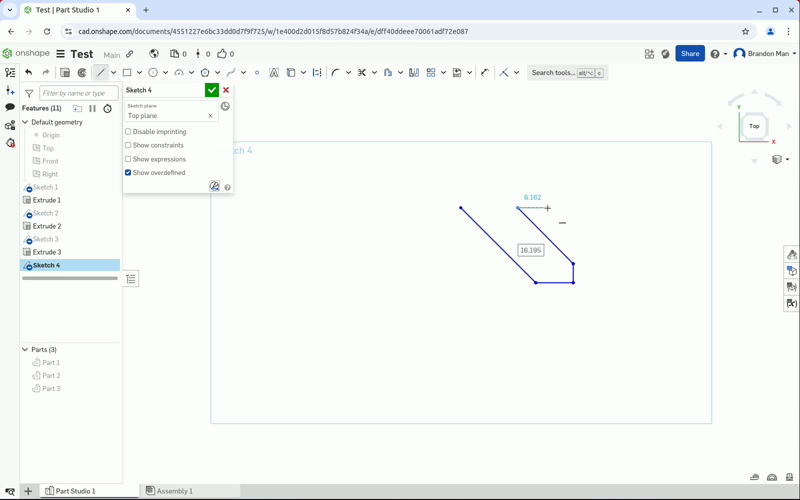
mouse_move(460, 207)
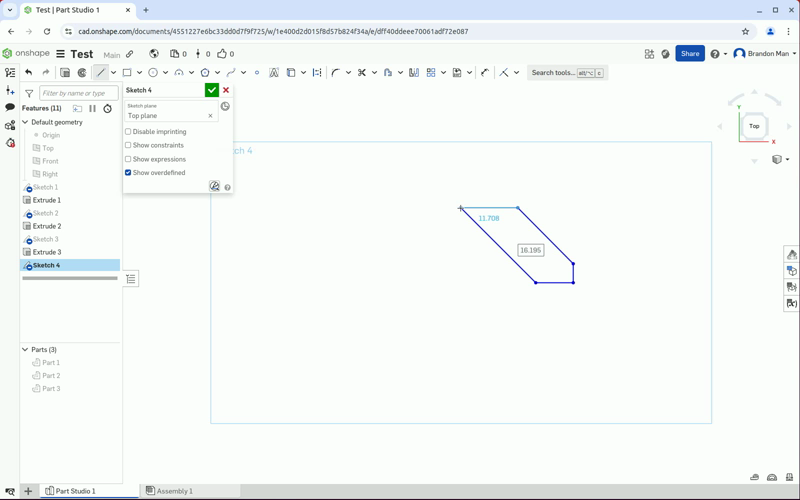
key_up(shift)
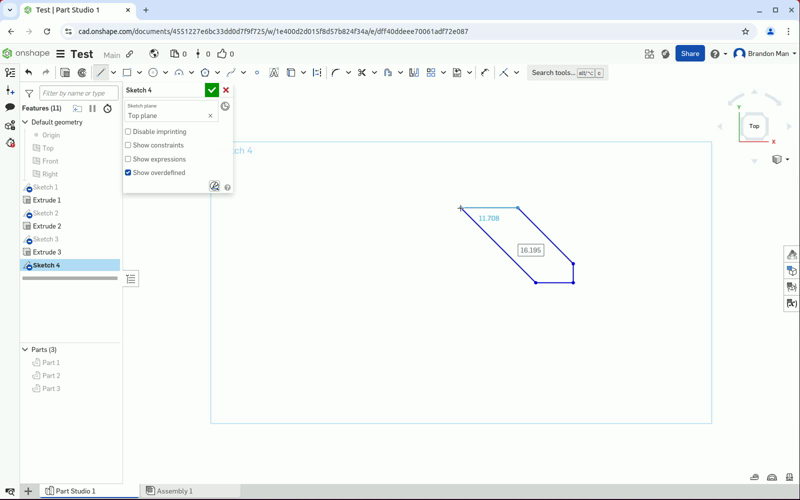
click(460, 207)
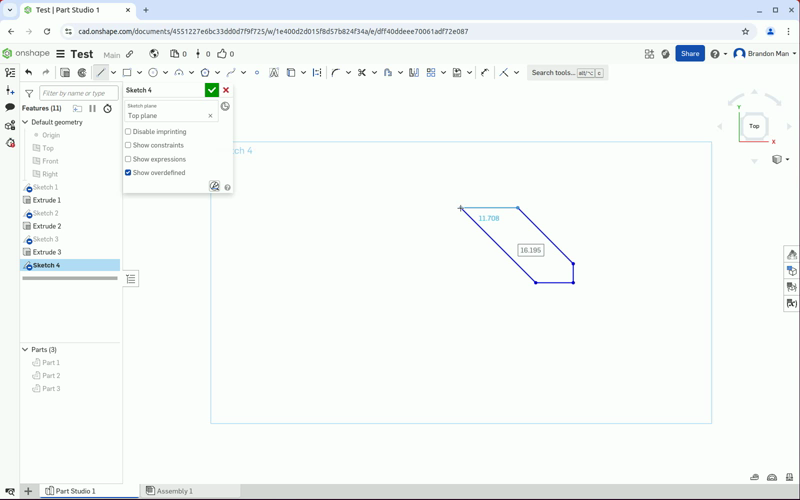
key(esc)
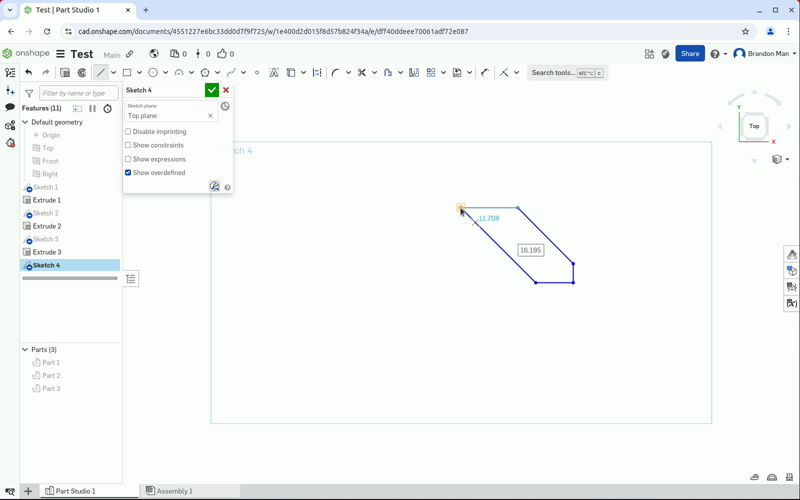
mouse_move(530, 248)
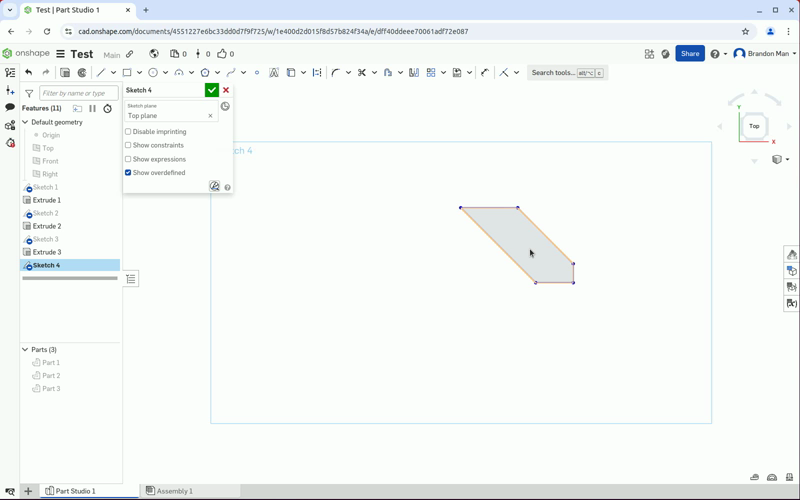
click(530, 248)
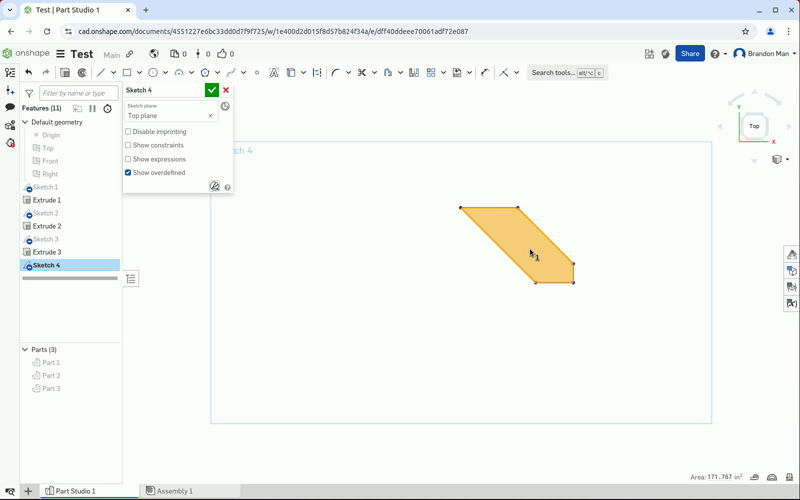
mouse_move(73, 352)
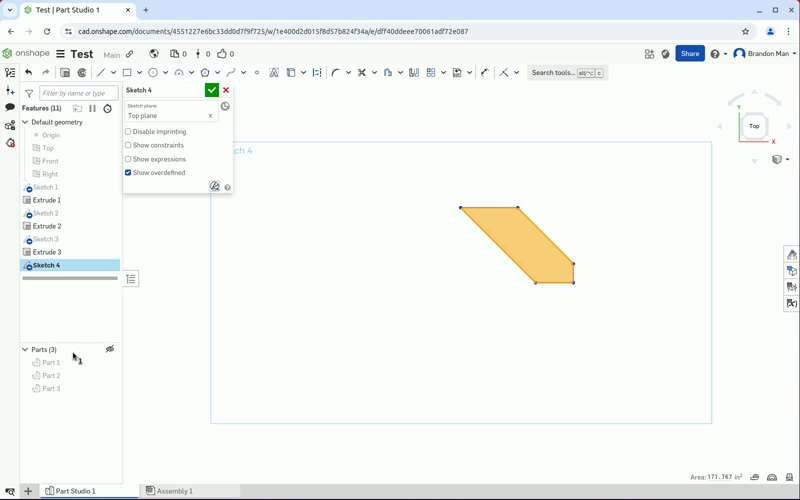
key(shift+y)
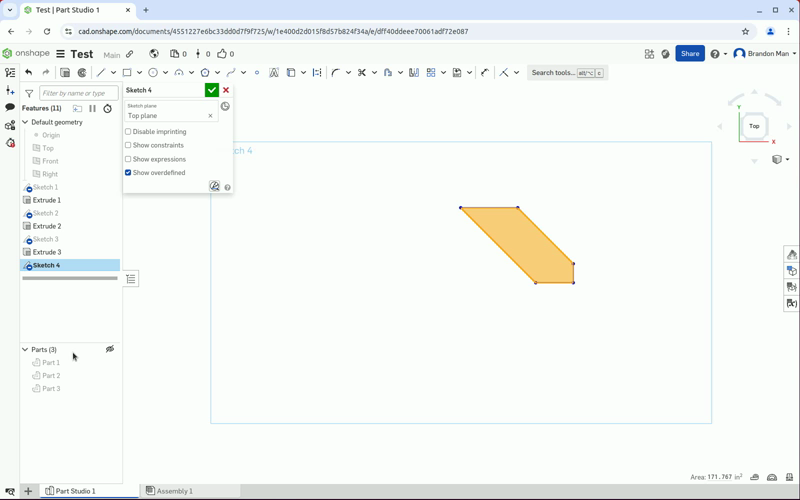
key(shift+e)
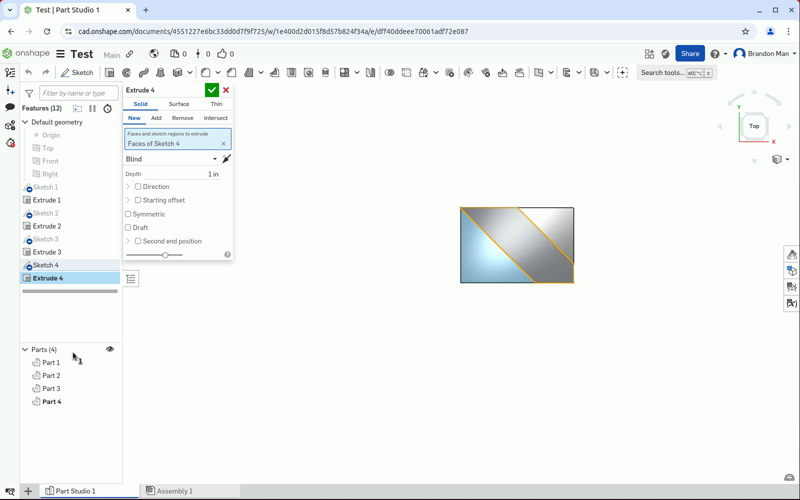
mouse_move(143, 106)
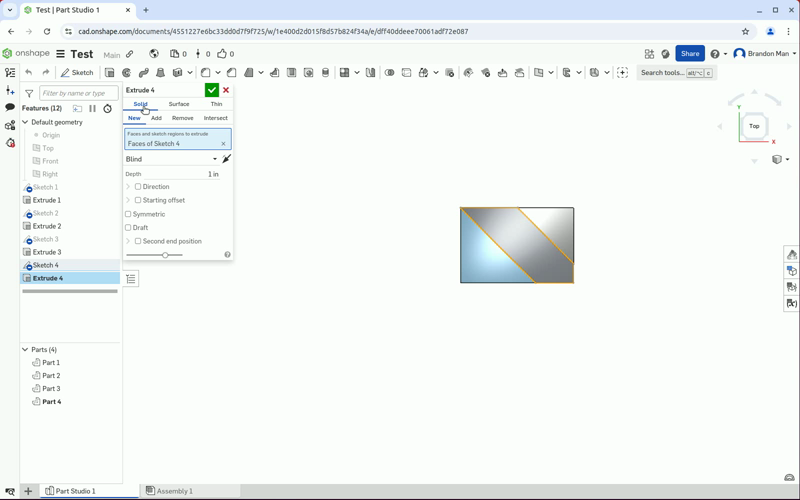
click(143, 106)
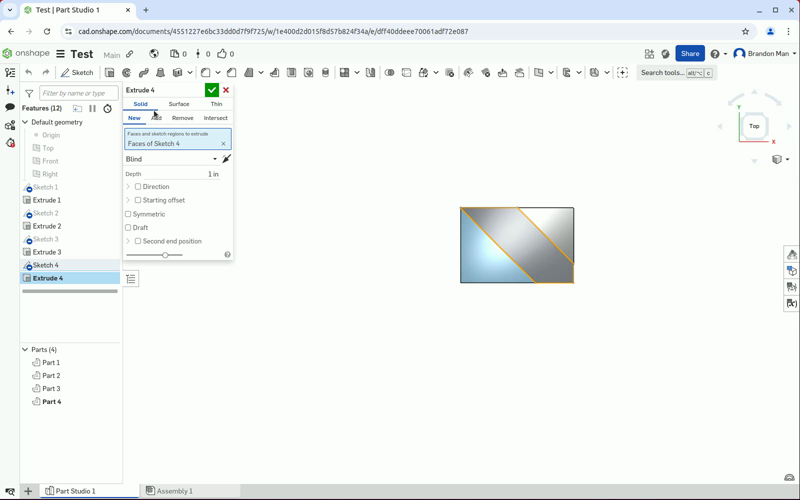
mouse_move(186, 120)
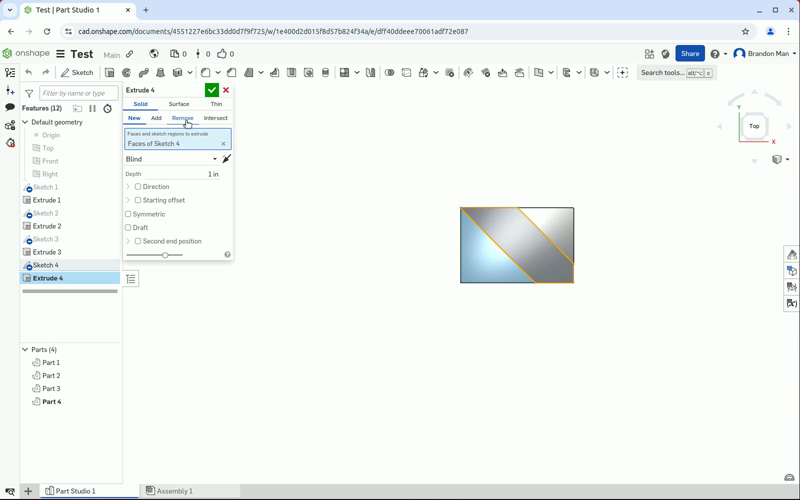
click(186, 120)
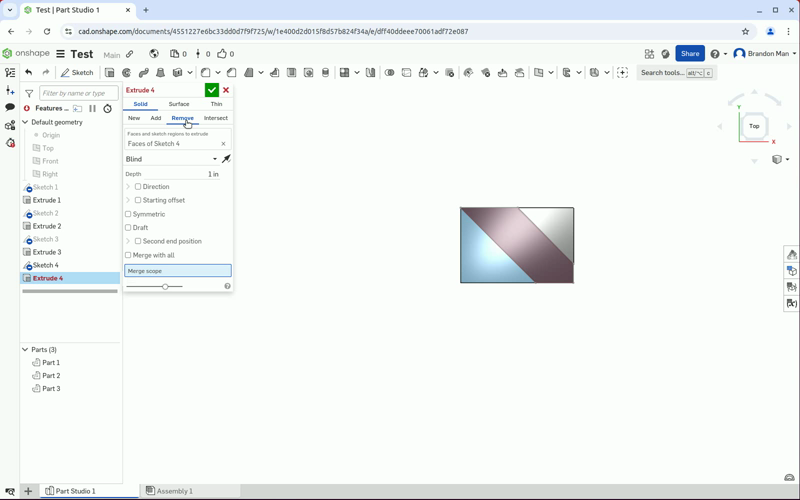
key(tab, 4)
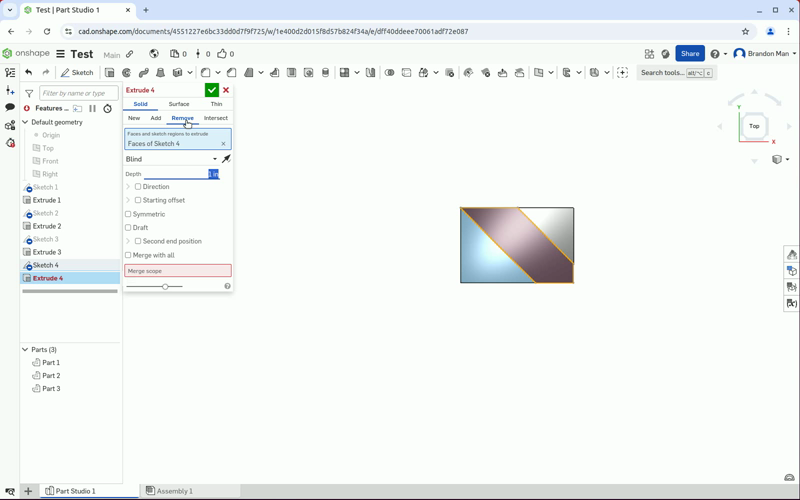
text(7.703)
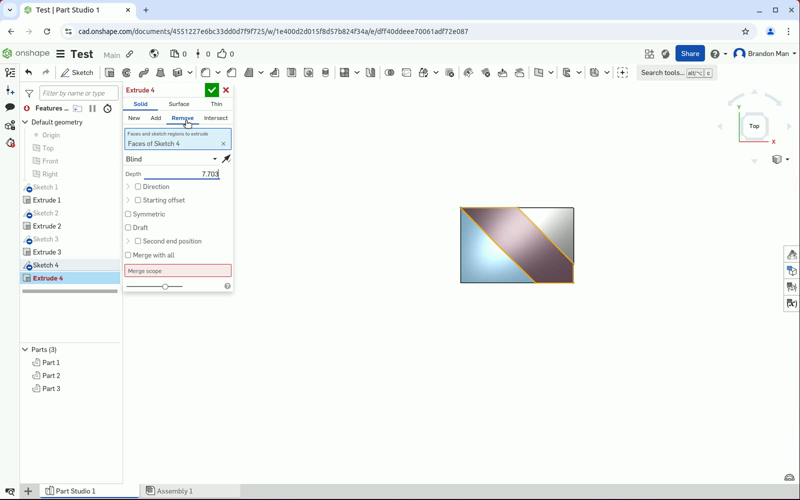
key(tab, 6)
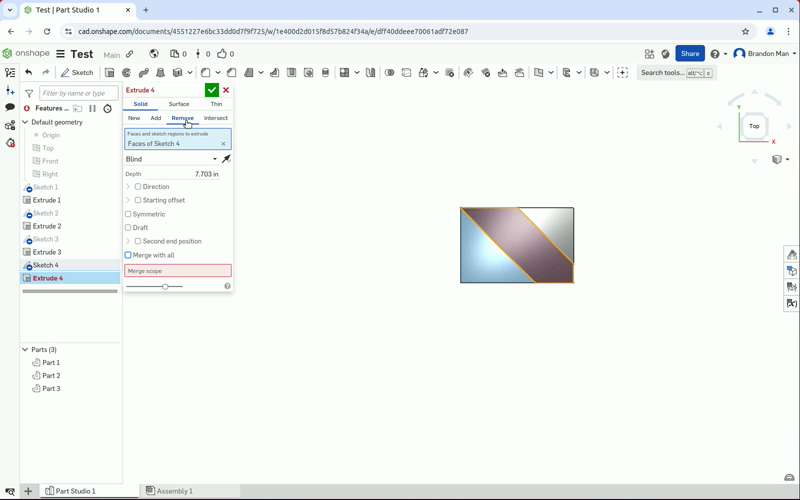
key(space)
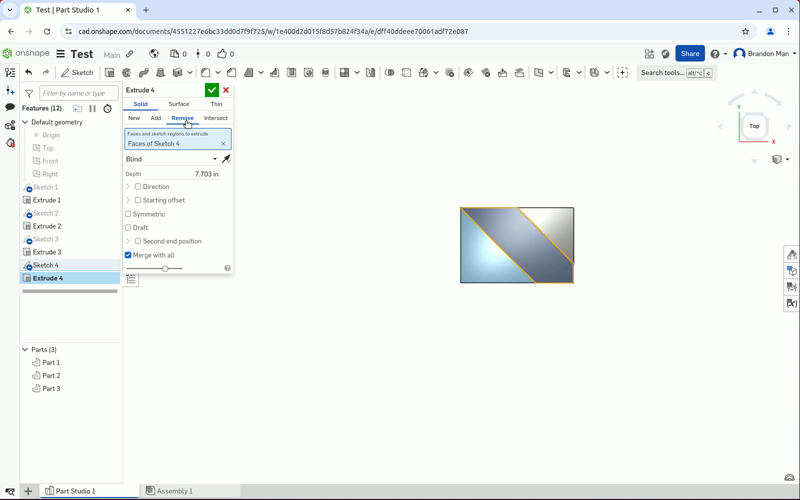
key(enter)
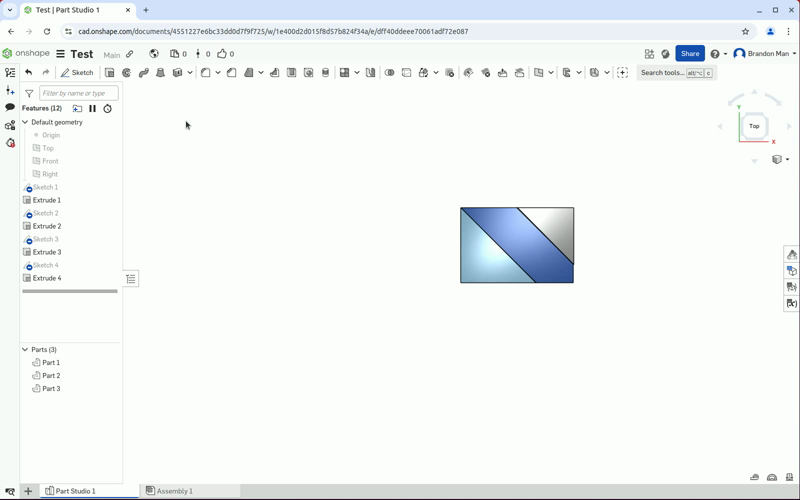
key(shift+h)
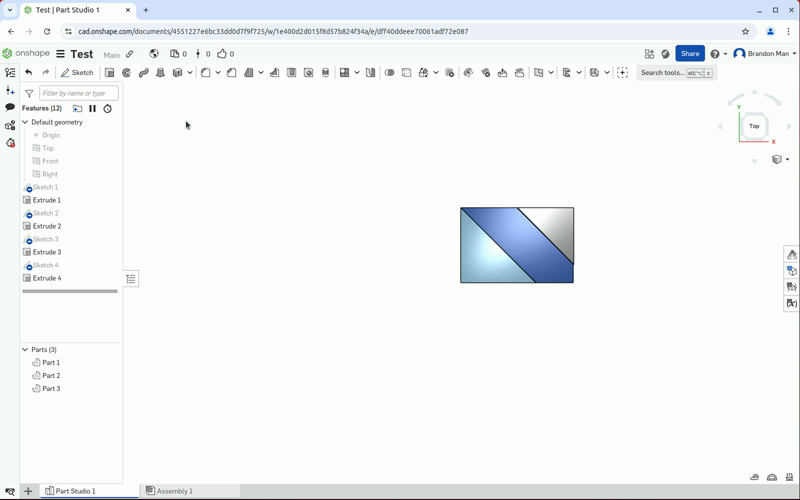
key(shift+h)
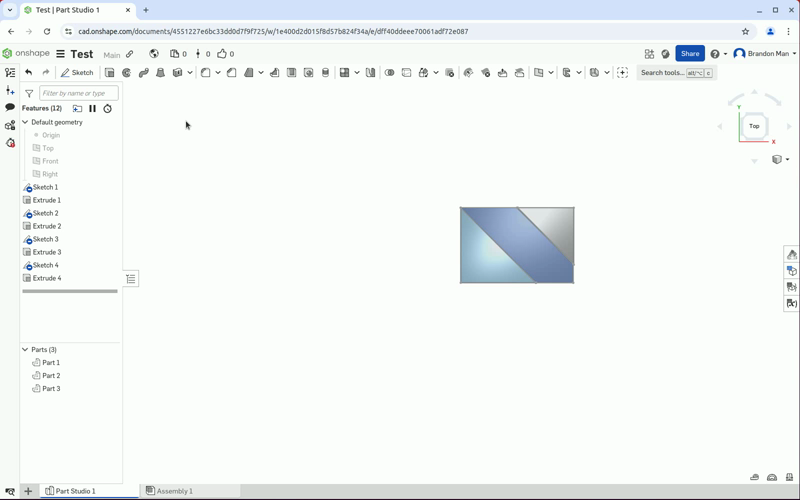
key(shift+7)
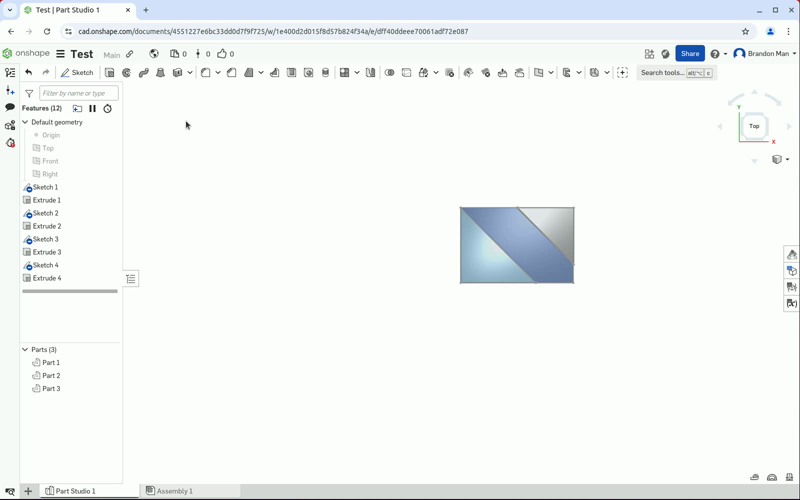
key(up, 3)
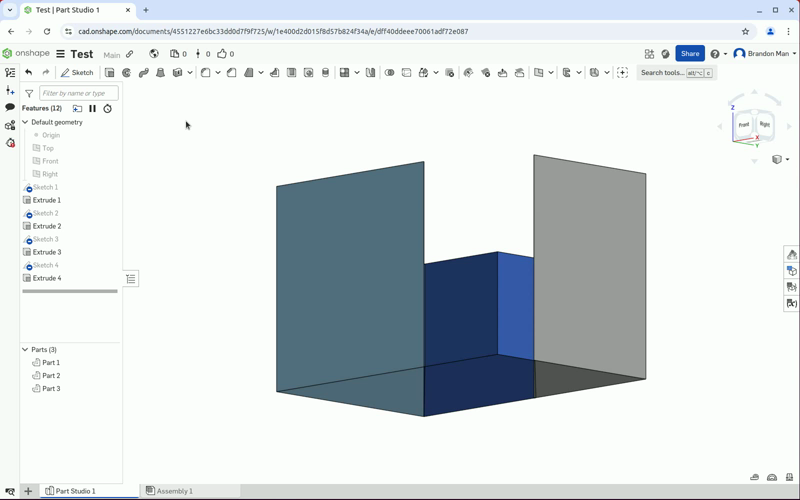
key(left, 3)
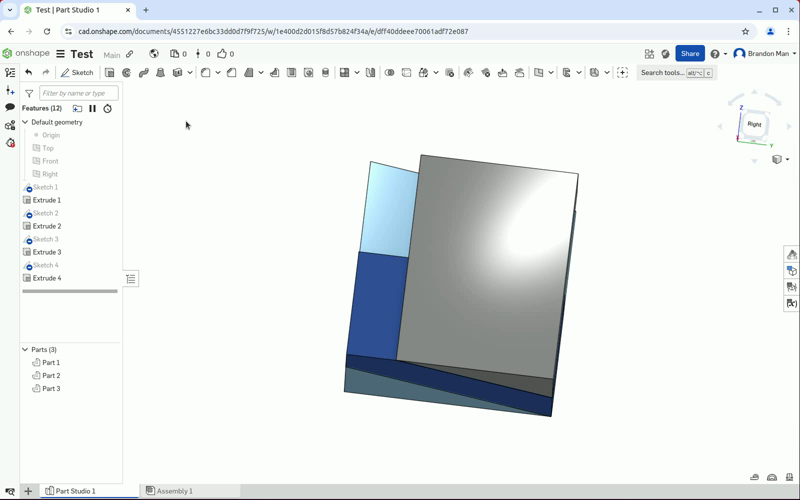
key(right, 3)
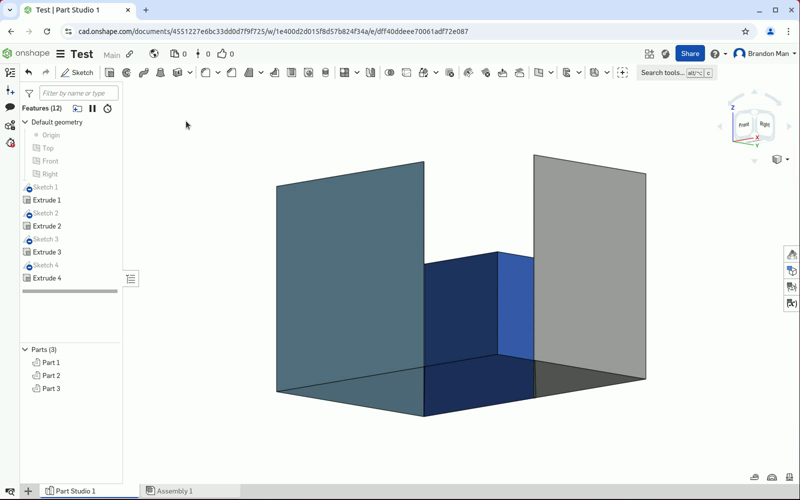
key(down, 3)
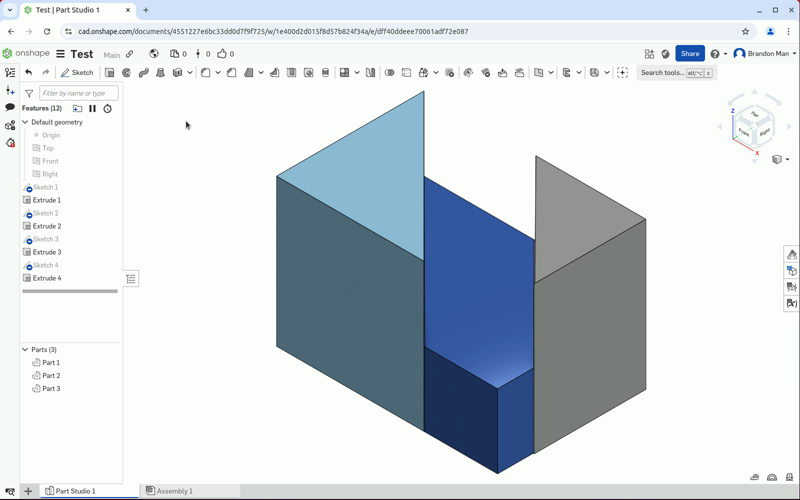
mouse_move(73, 189)
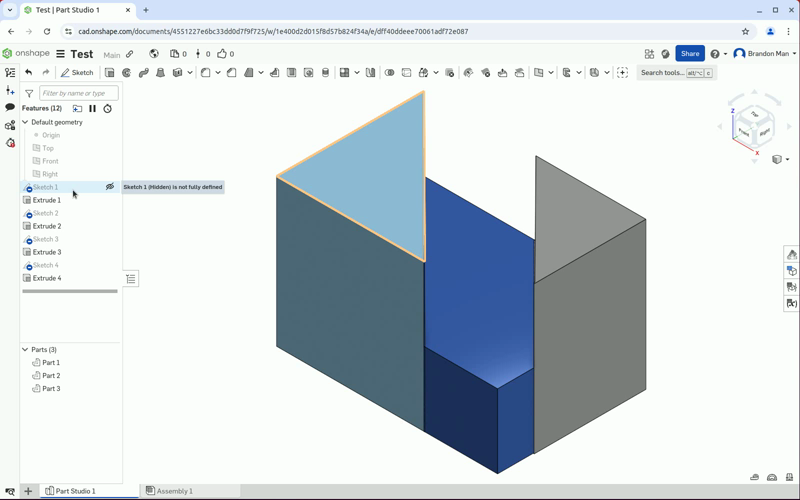
click(73, 189)